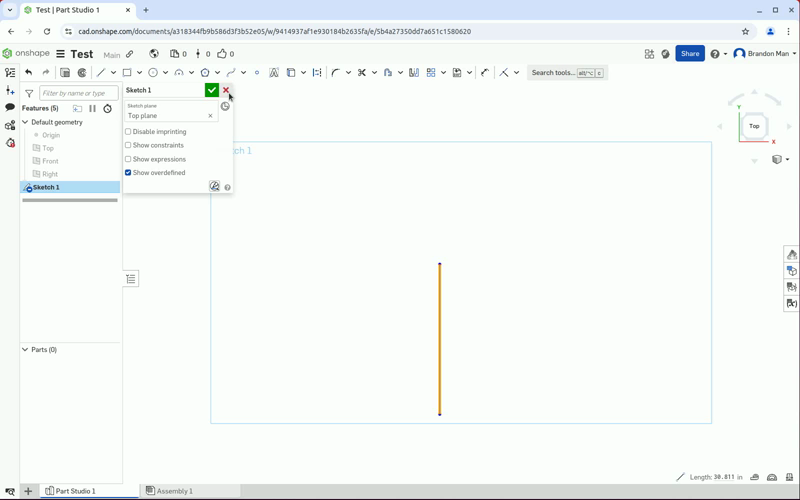
key(shift+h)
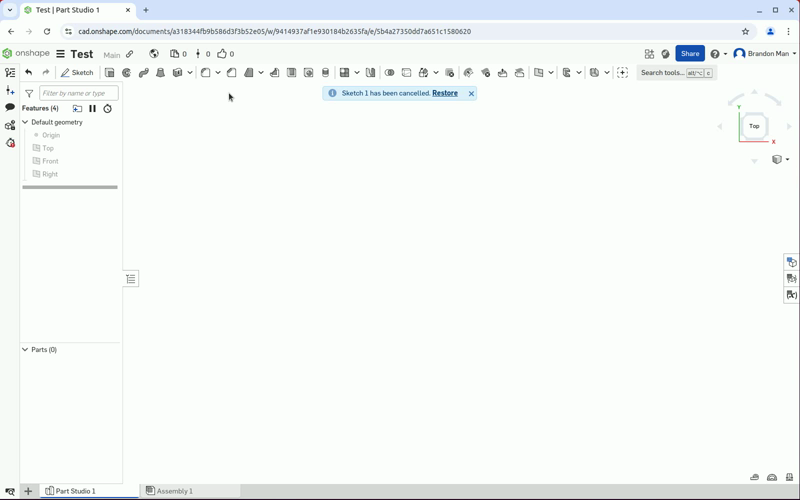
mouse_move(73, 352)
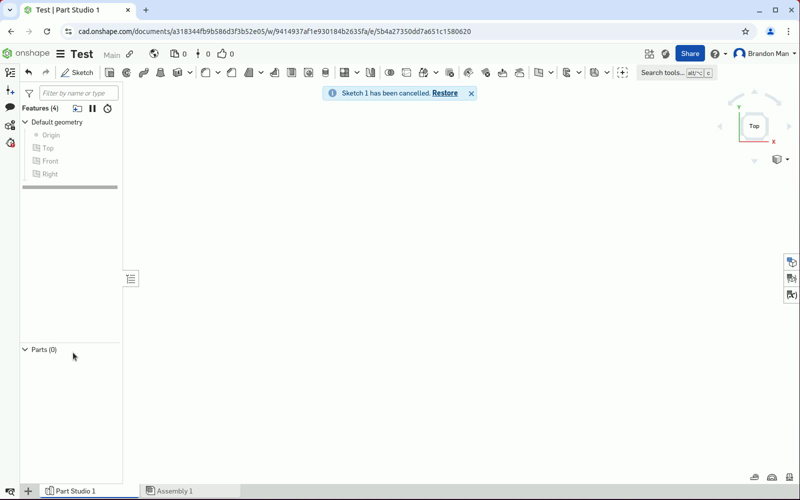
key(y)
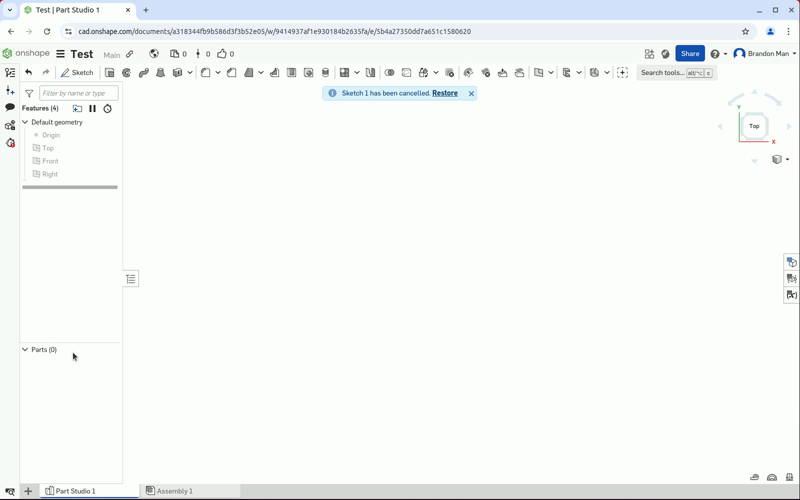
key(shift+p)
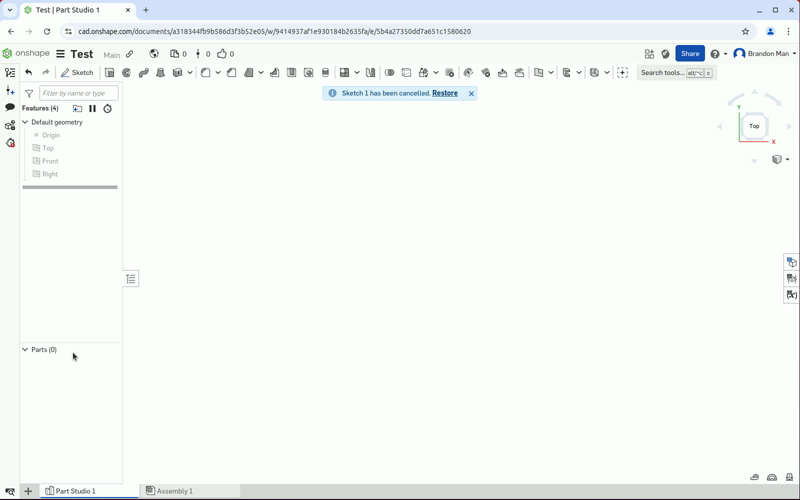
key(space)
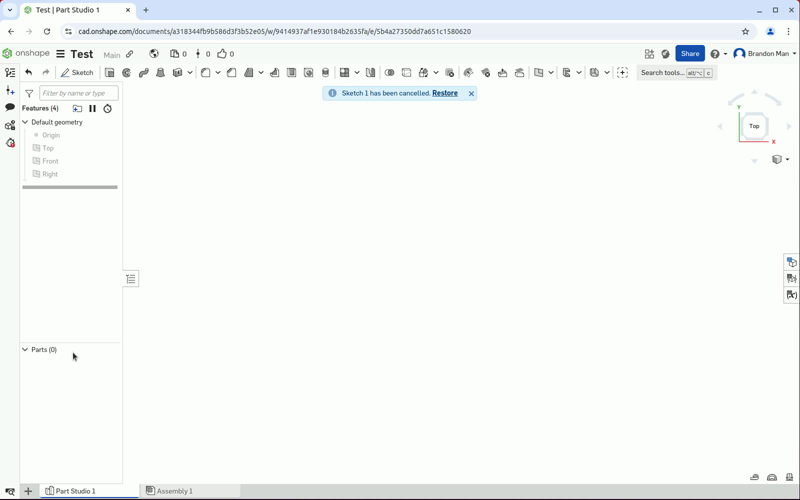
key_down(shift)
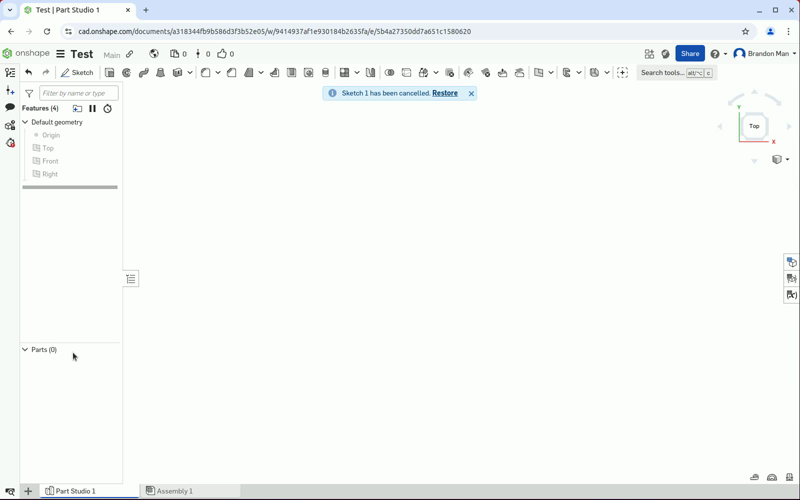
key(up)
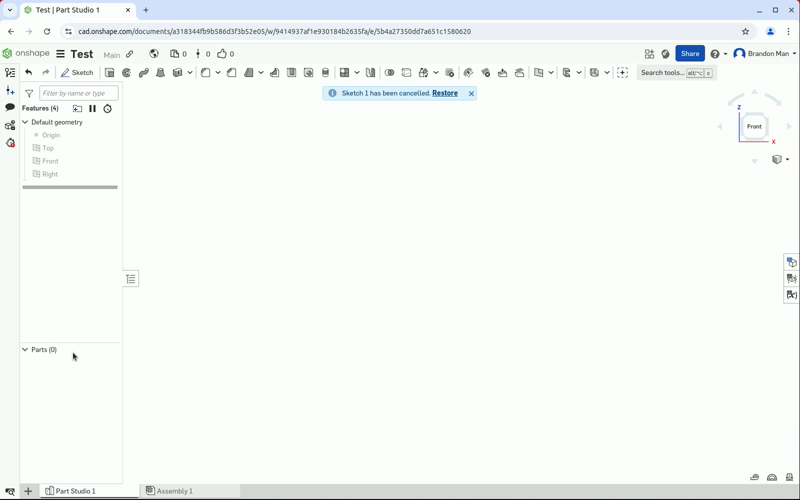
key_up(shift)
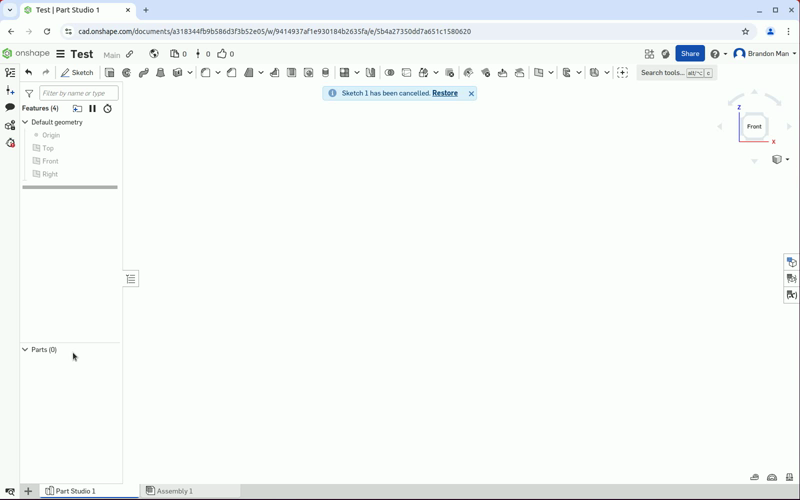
mouse_move(73, 352)
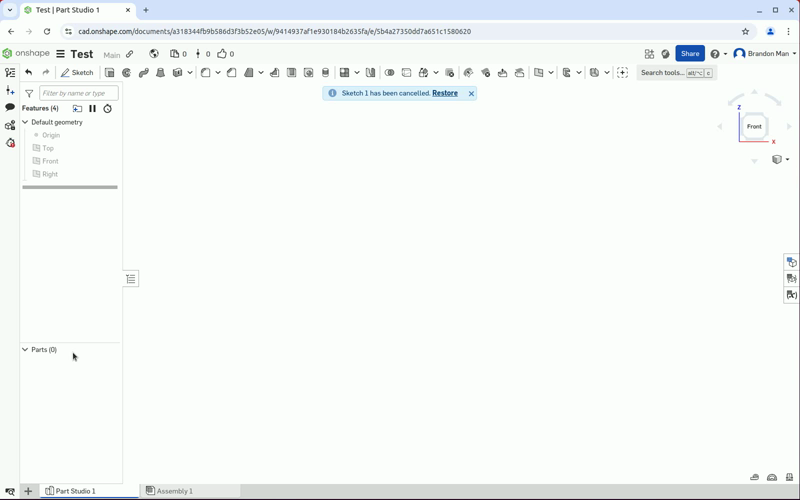
key(shift+y)
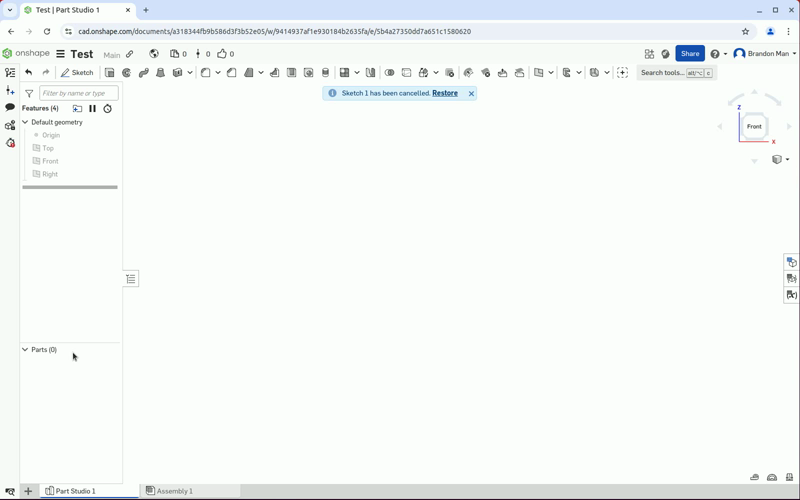
key(shift+s)
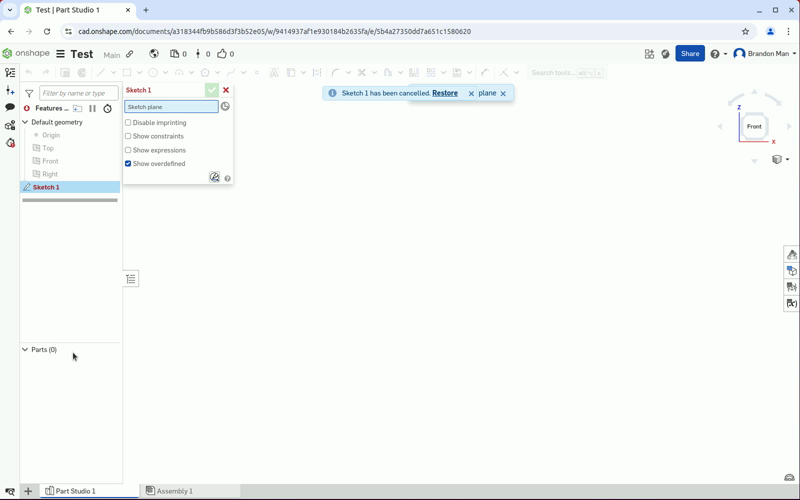
mouse_move(73, 163)
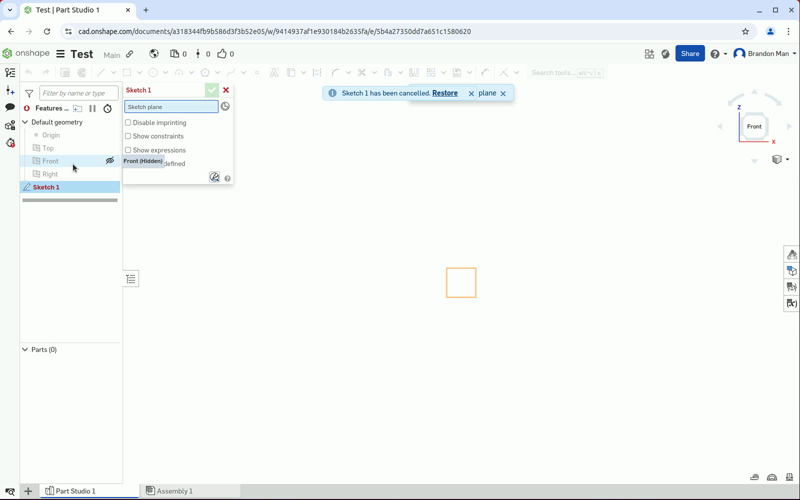
click(73, 163)
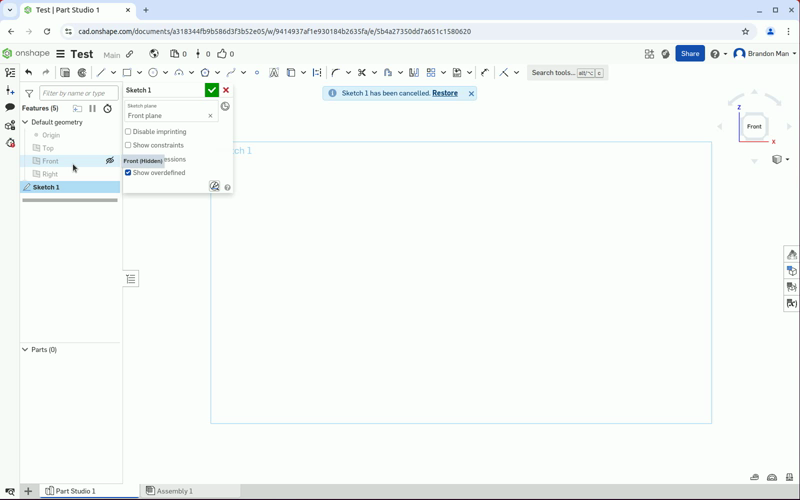
mouse_move(73, 352)
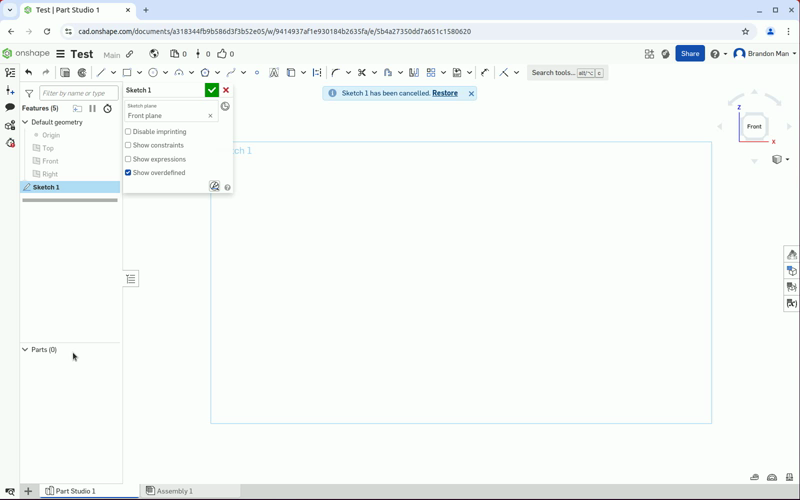
key(y)
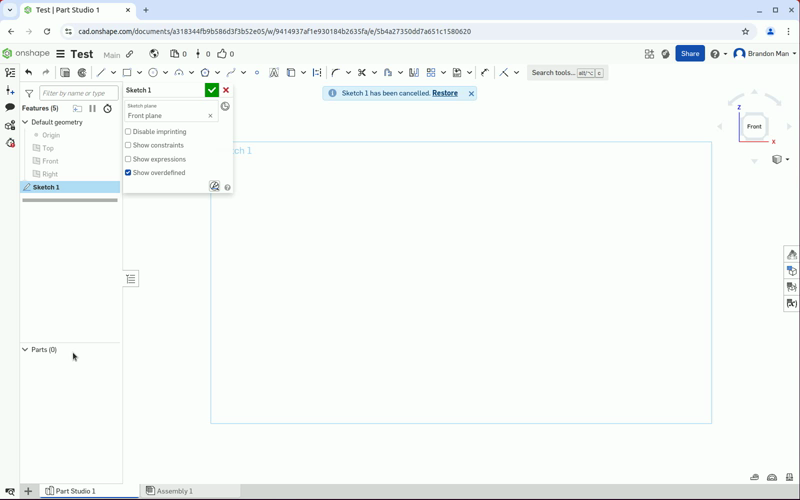
key(l)
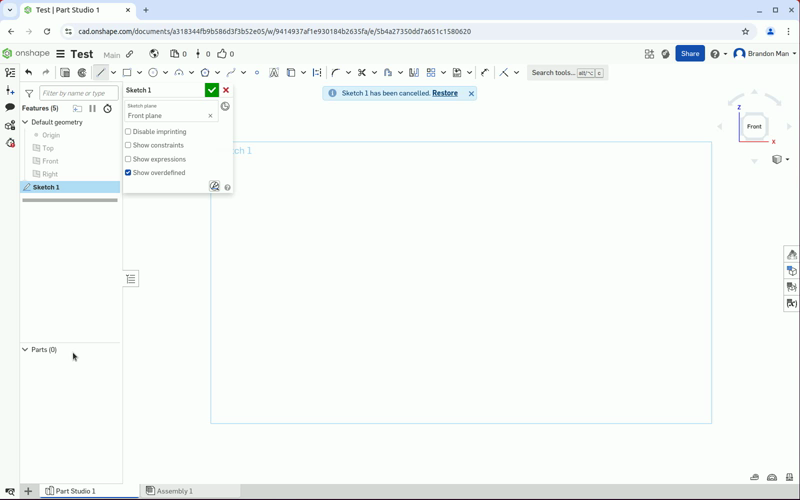
key_down(shift)
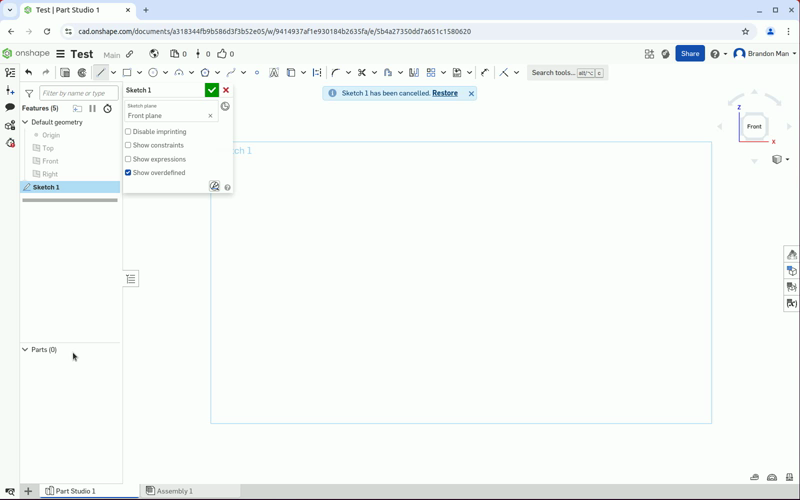
mouse_move(460, 282)
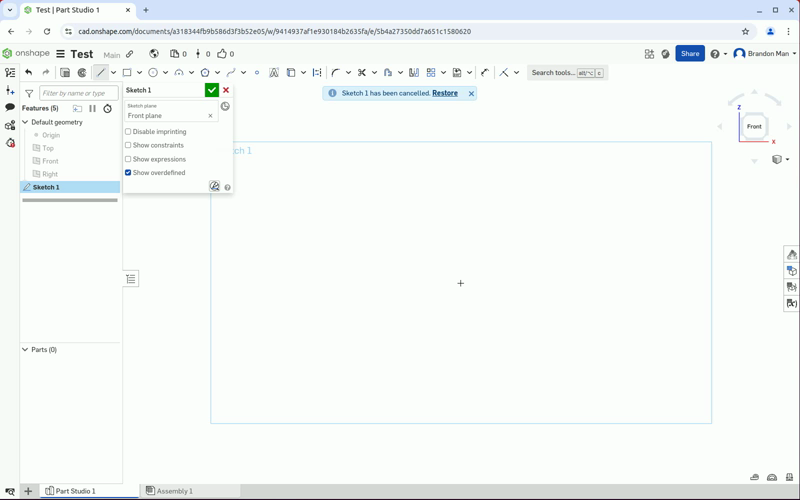
click(460, 282)
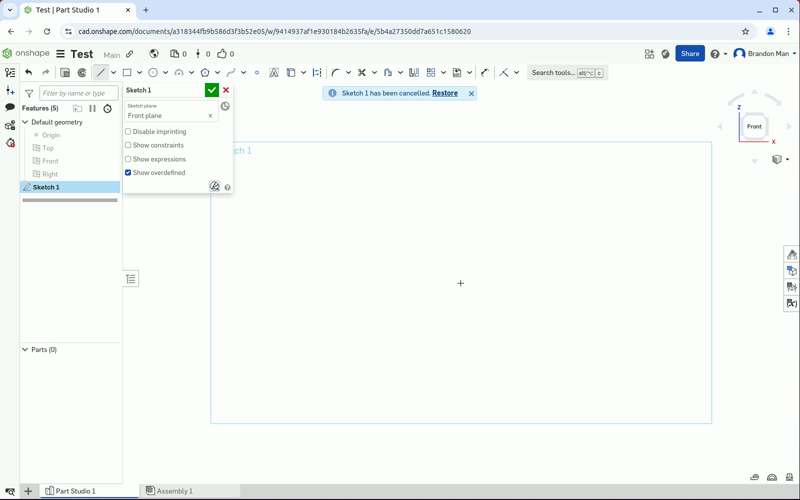
key_up(shift)
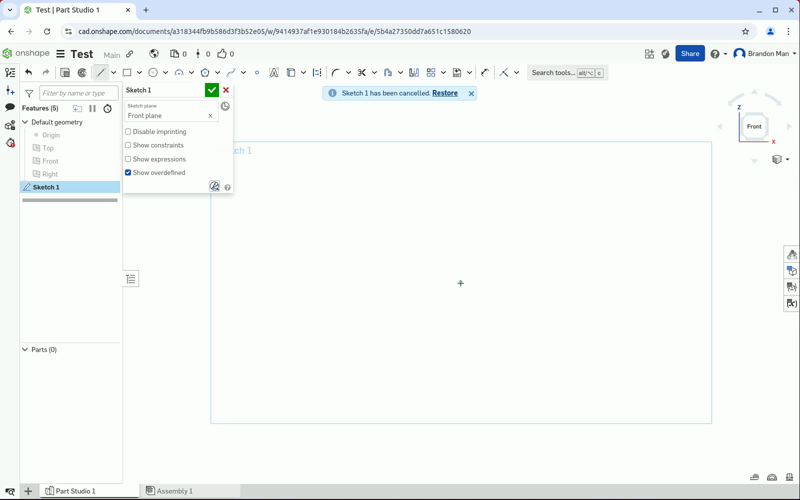
key_down(shift)
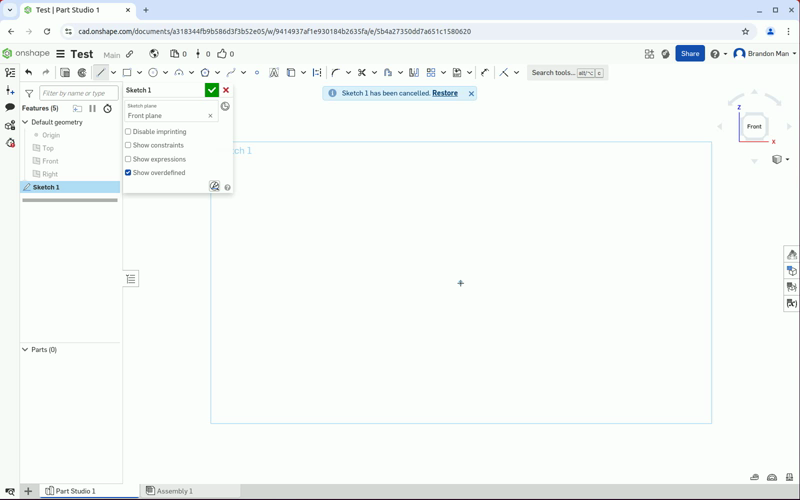
mouse_move(573, 282)
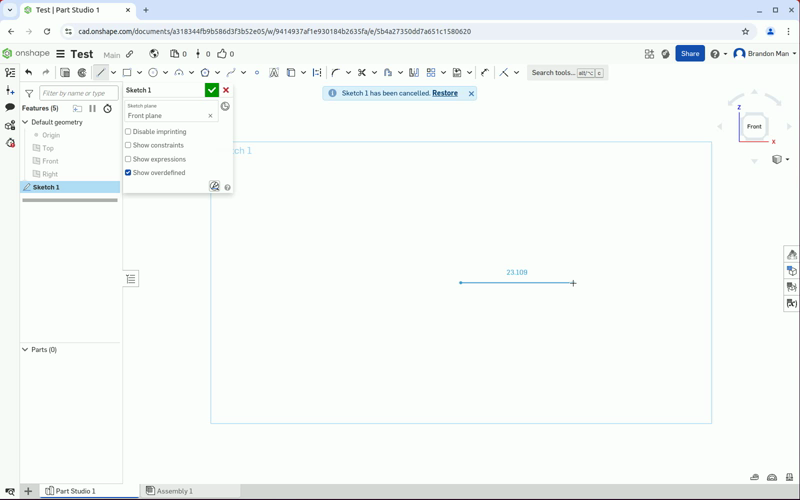
click(573, 282)
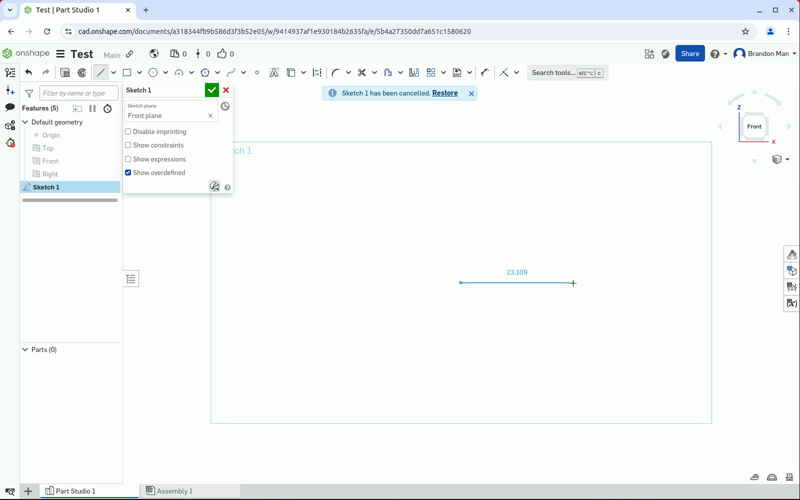
key_up(shift)
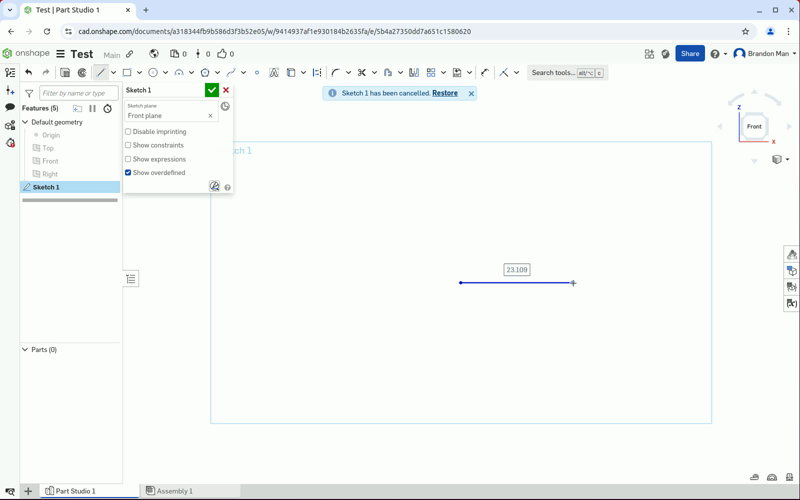
key_down(shift)
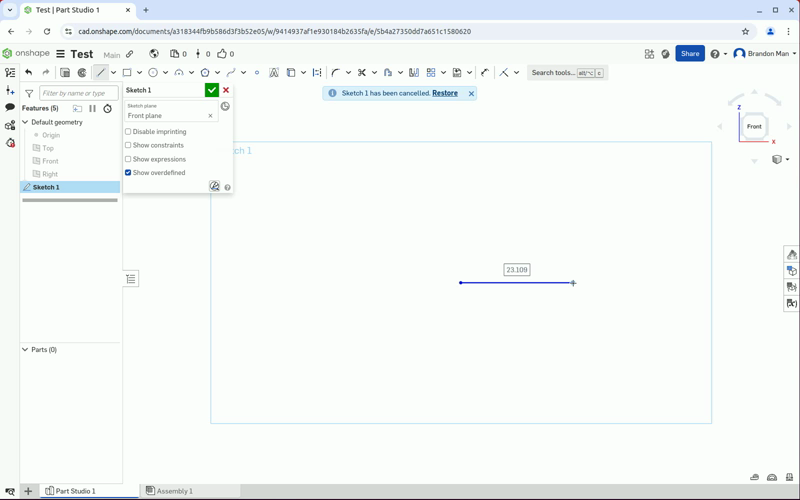
mouse_move(573, 189)
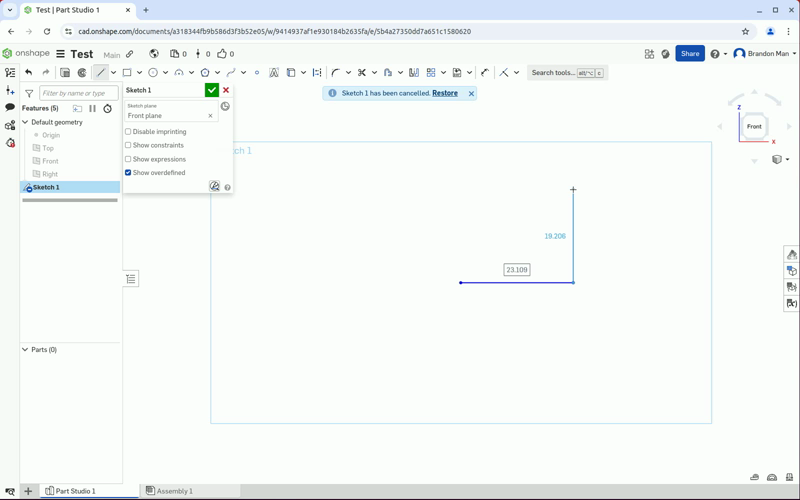
click(573, 189)
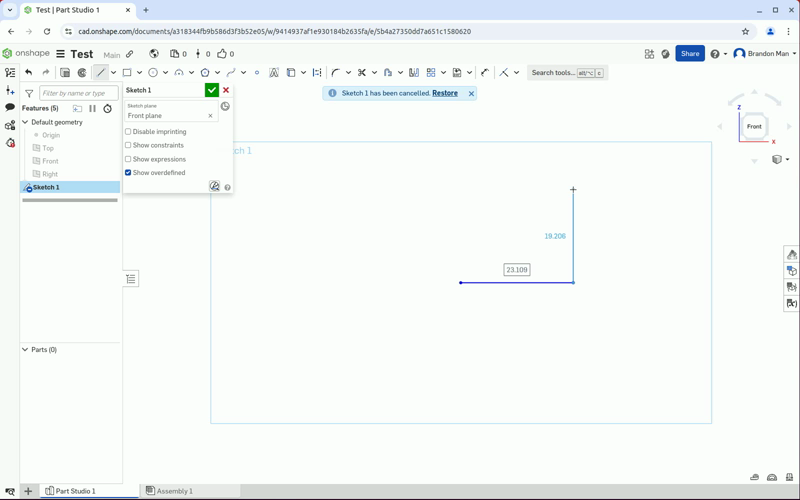
key_up(shift)
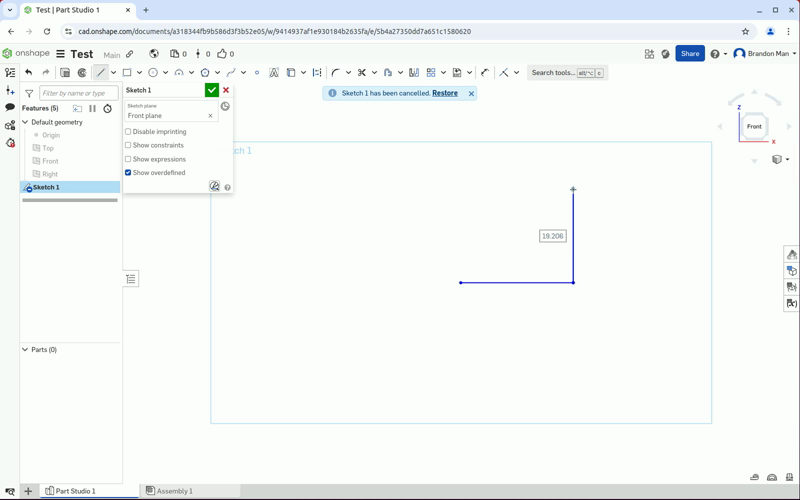
key_down(shift)
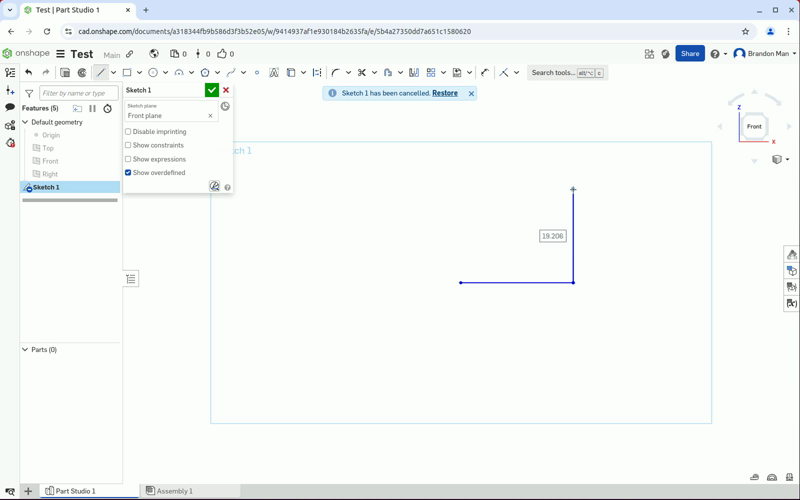
mouse_move(460, 189)
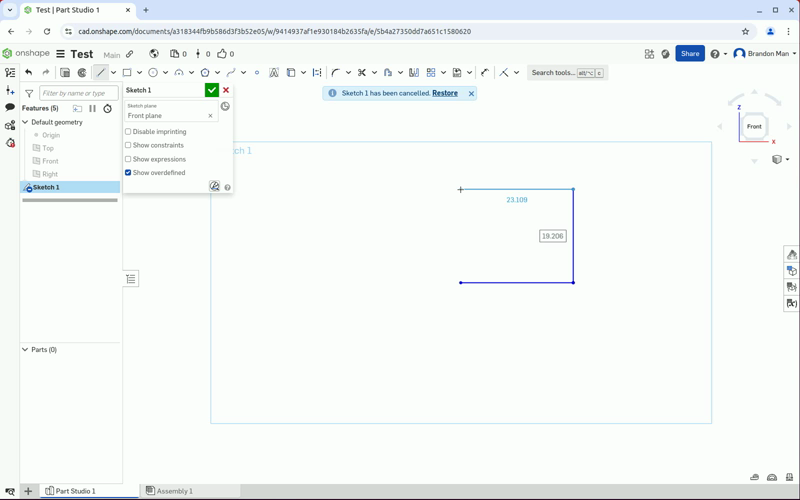
click(460, 189)
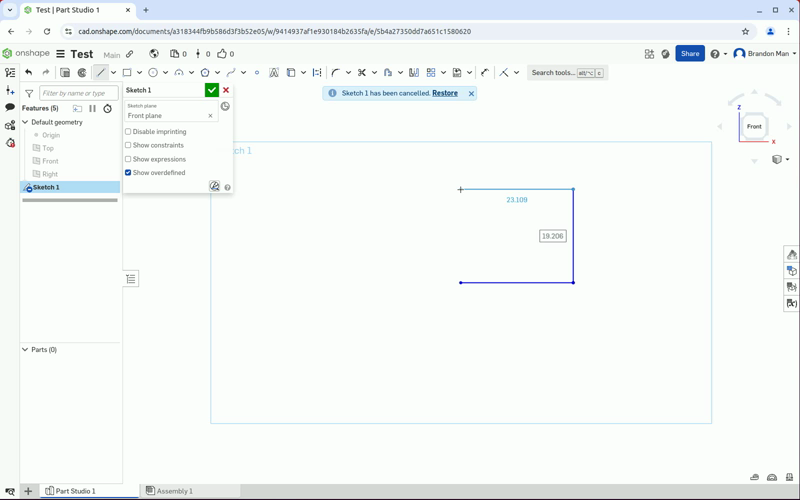
key_up(shift)
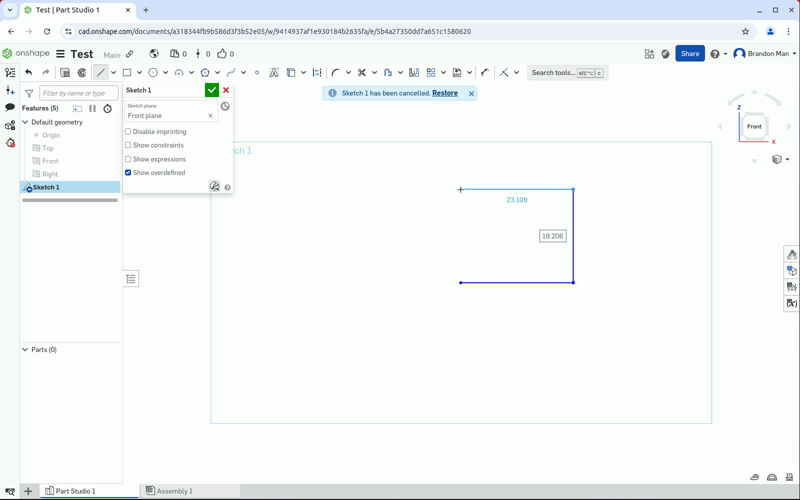
key_down(shift)
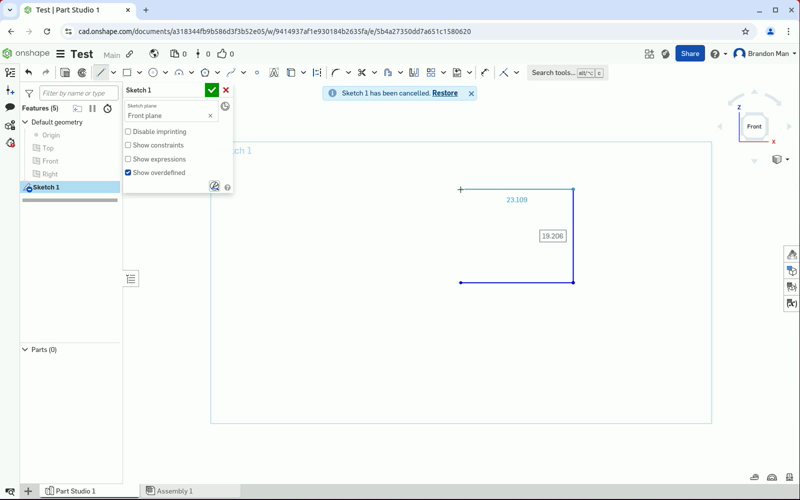
mouse_move(460, 282)
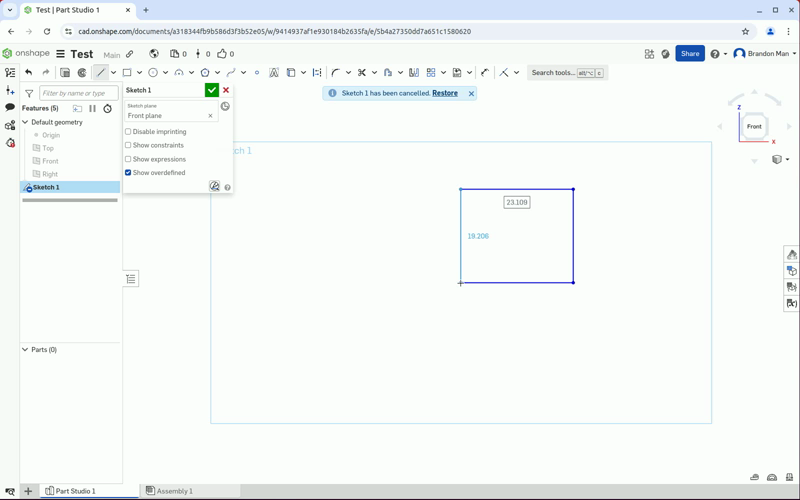
key_up(shift)
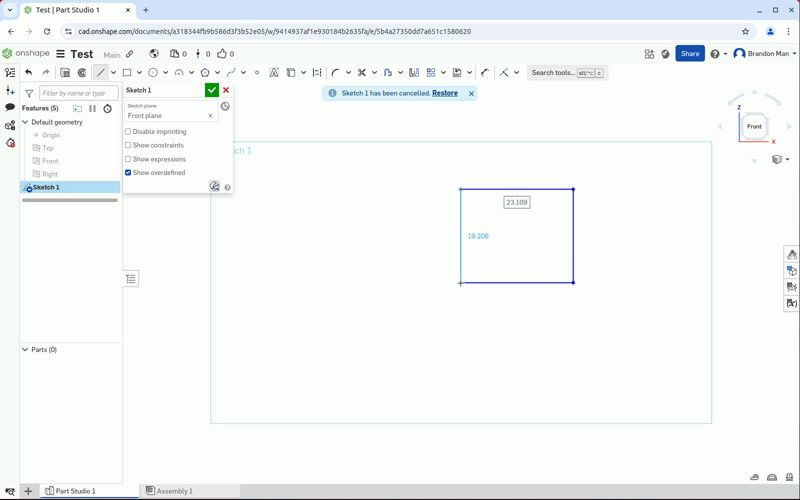
click(460, 282)
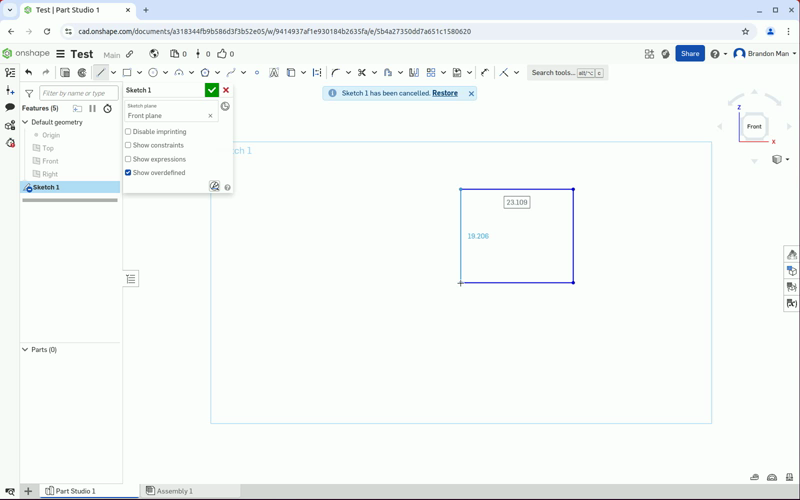
key(esc)
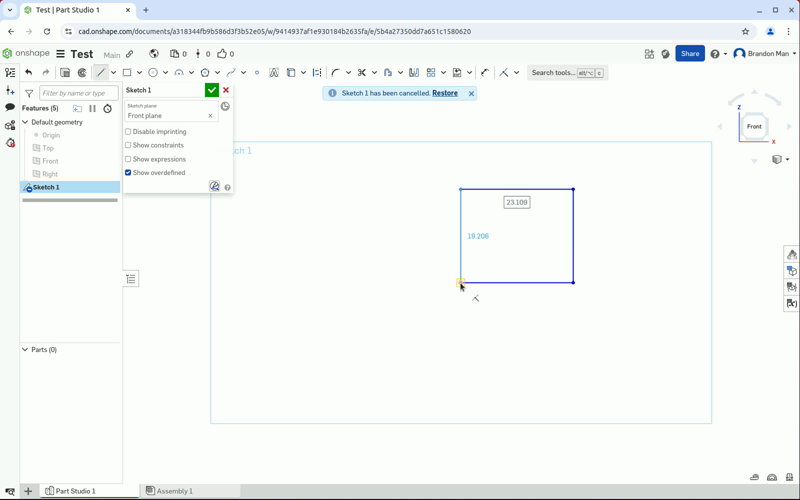
mouse_move(475, 236)
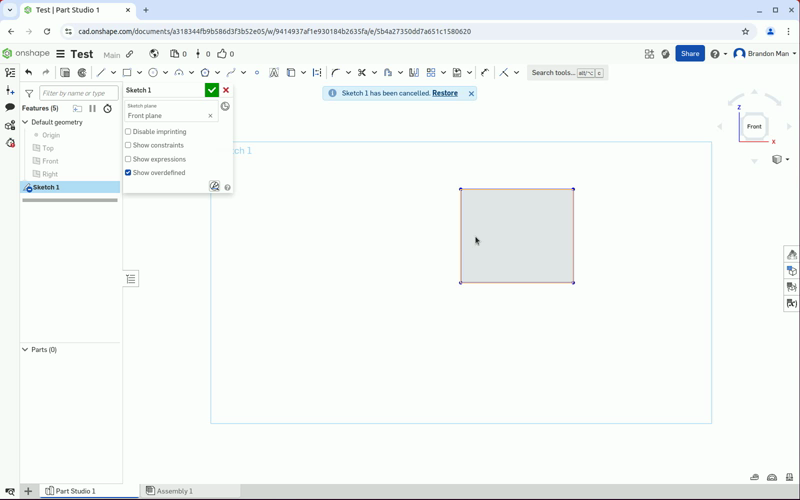
click(475, 236)
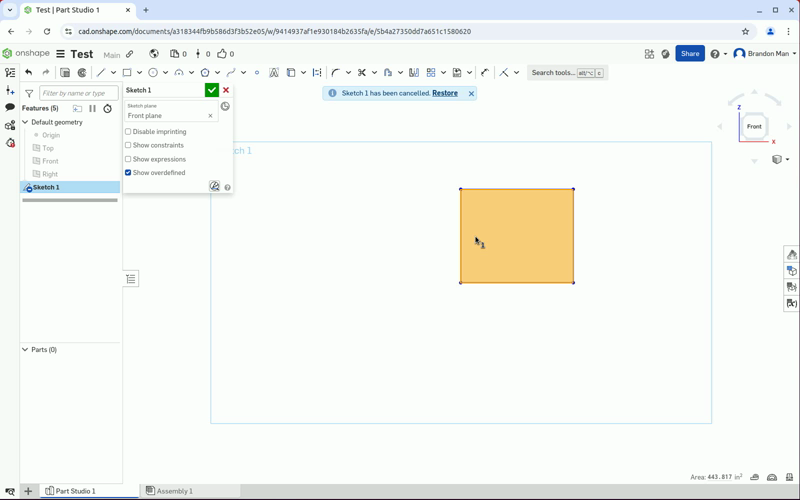
mouse_move(73, 352)
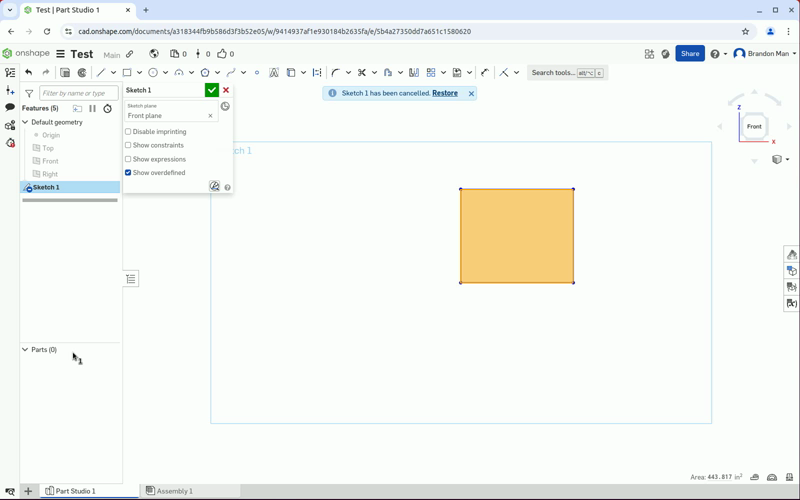
key(shift+y)
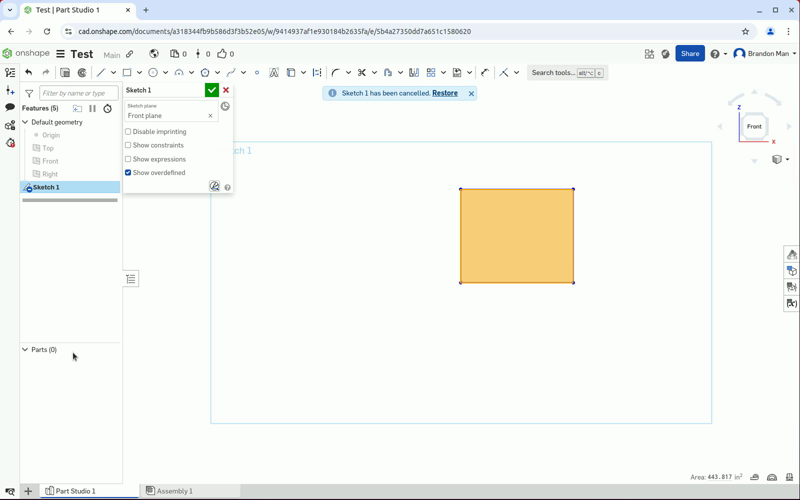
key(shift+e)
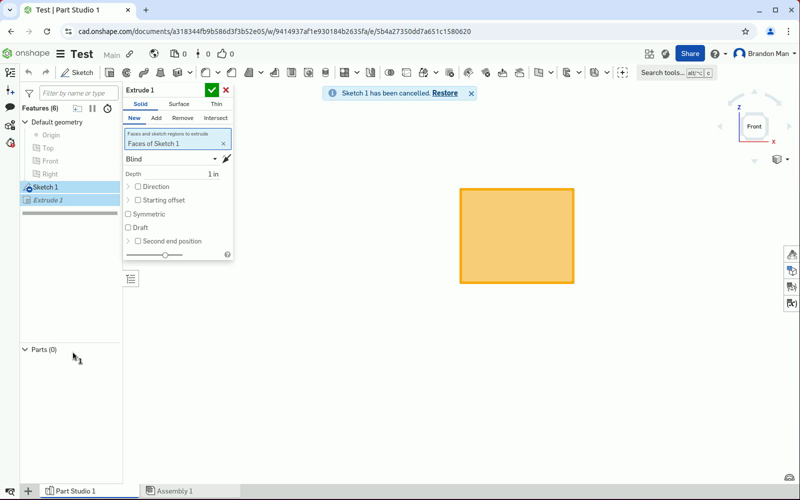
mouse_move(143, 106)
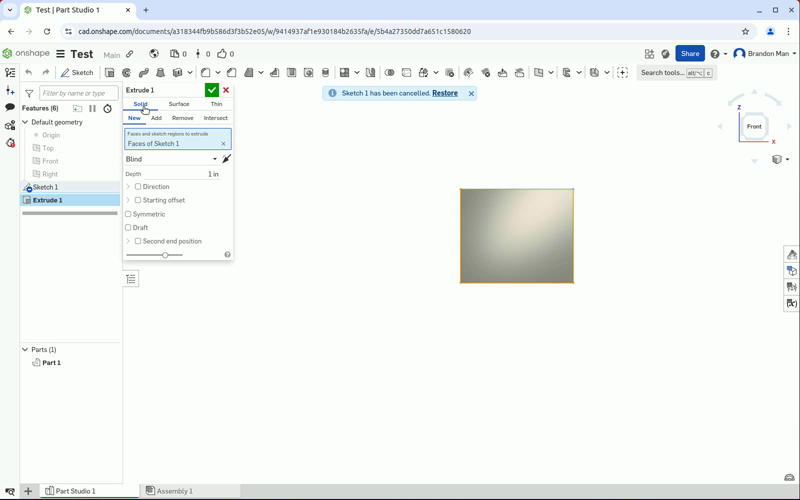
click(143, 106)
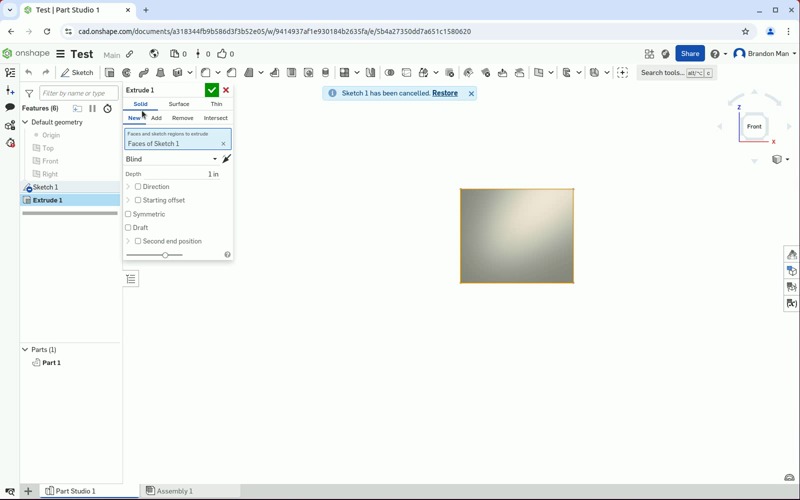
mouse_move(137, 120)
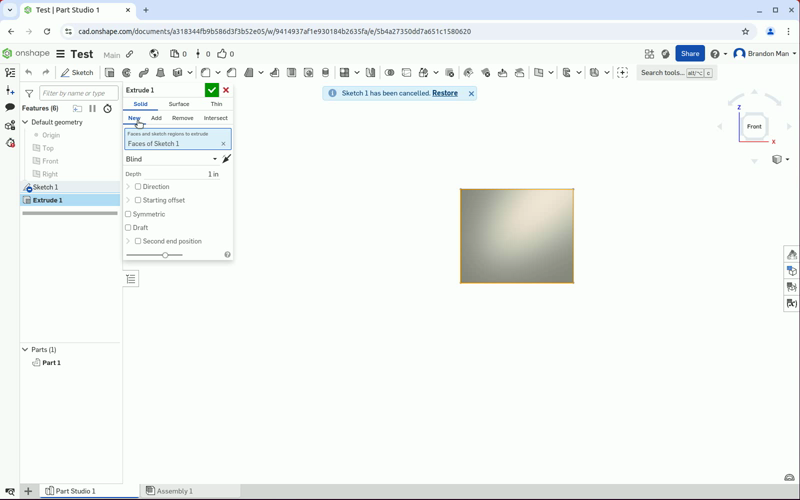
click(137, 120)
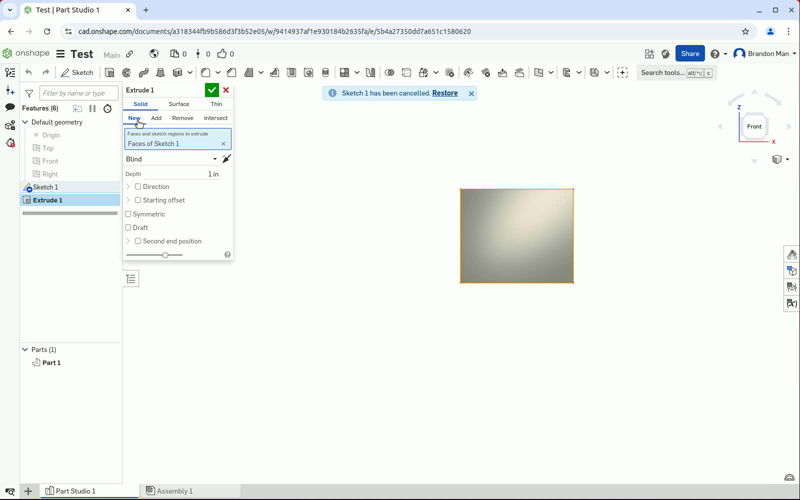
key(tab, 4)
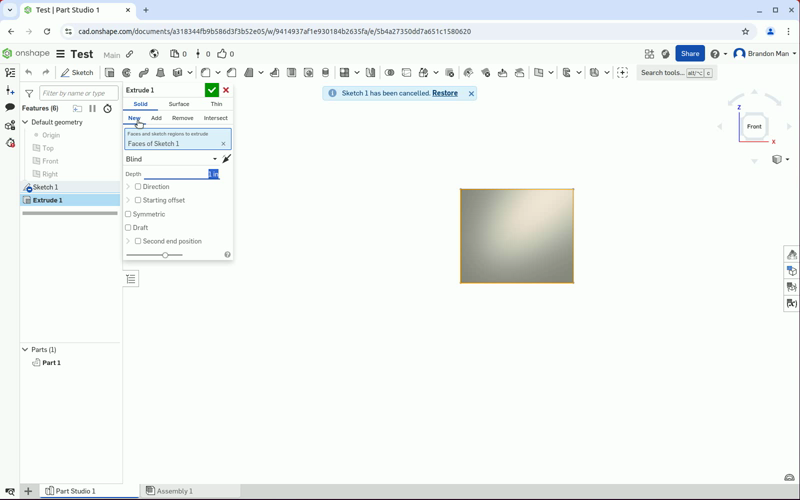
text(15.405)
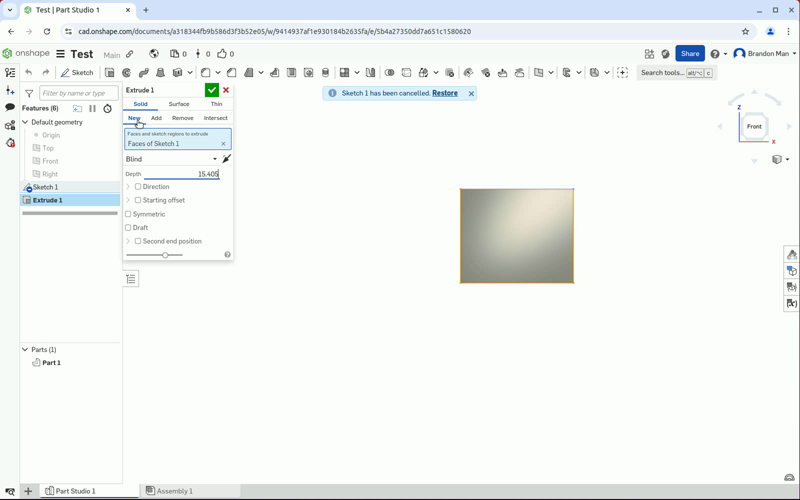
key(enter)
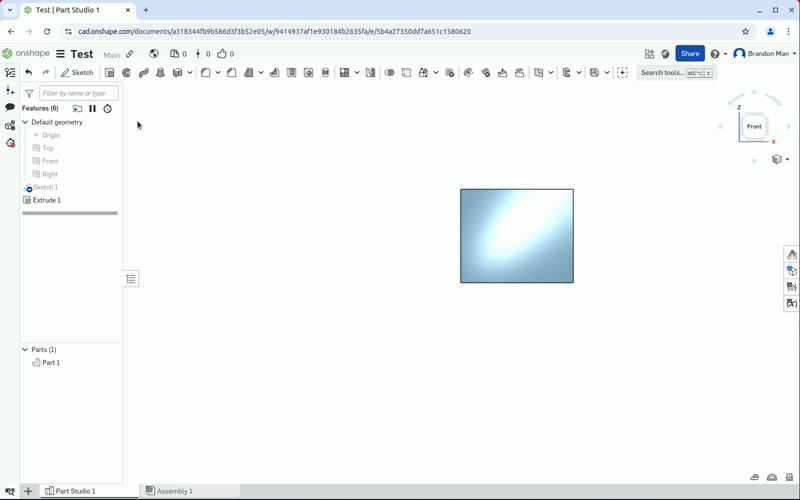
key(shift+h)
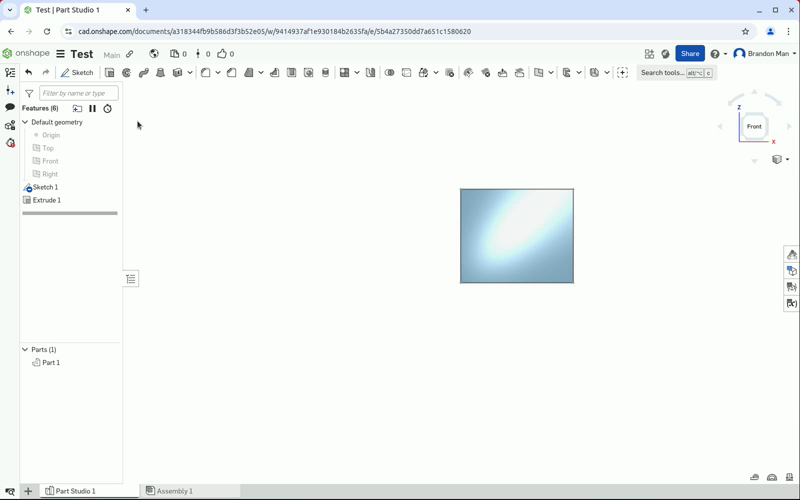
key(shift+h)
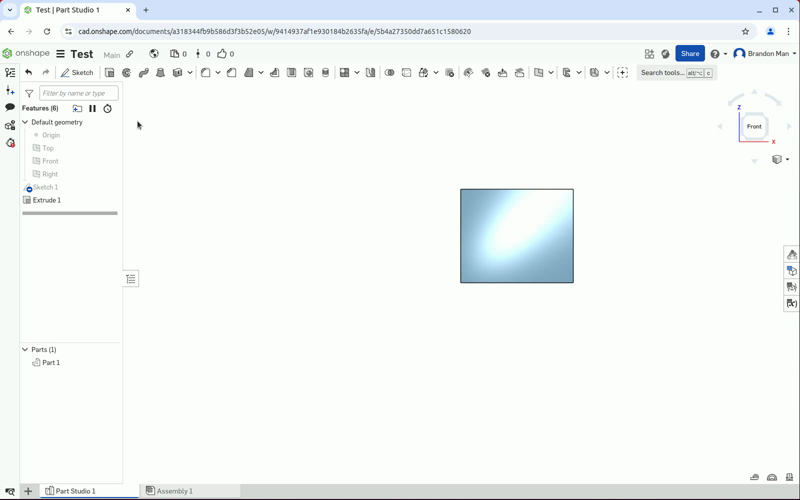
mouse_move(73, 189)
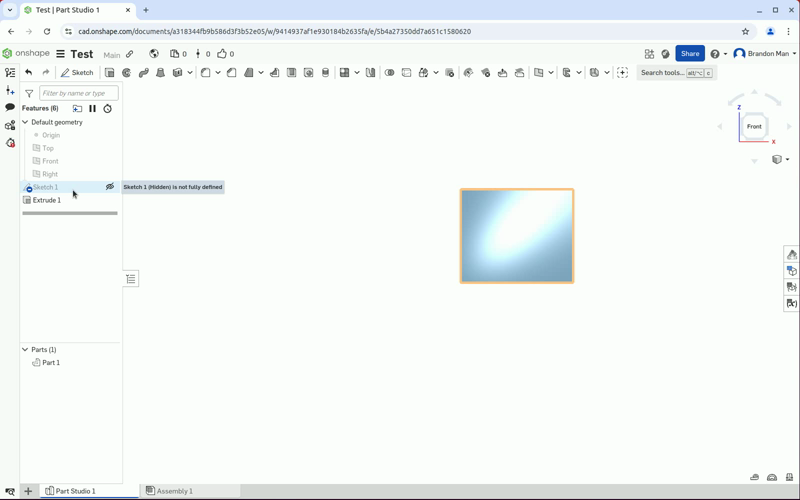
click(73, 189)
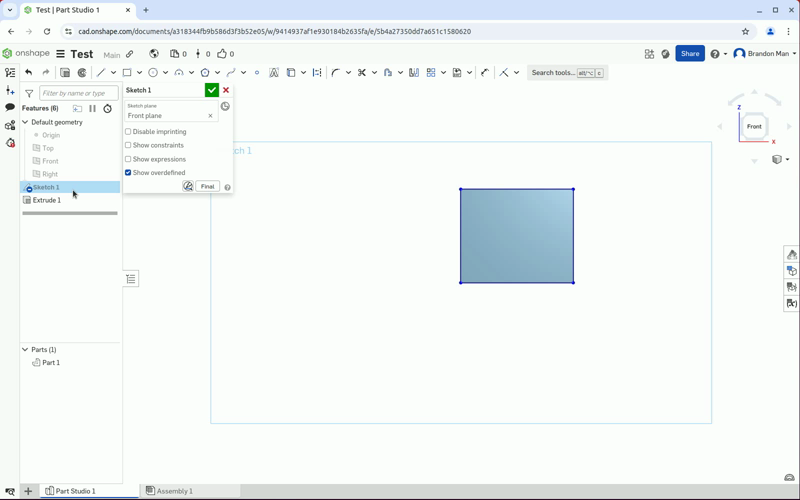
mouse_move(229, 92)
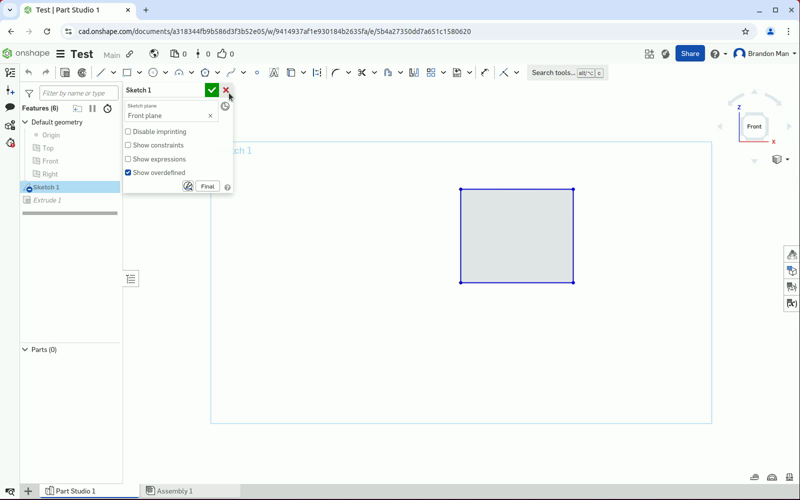
click(229, 92)
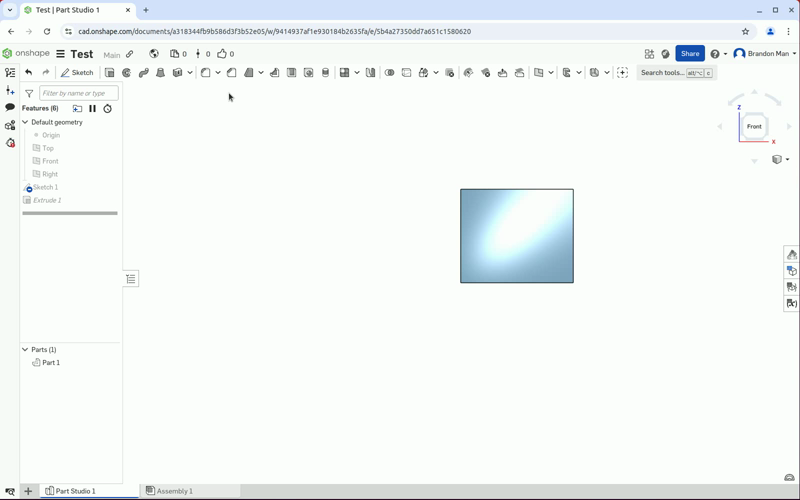
mouse_move(541, 75)
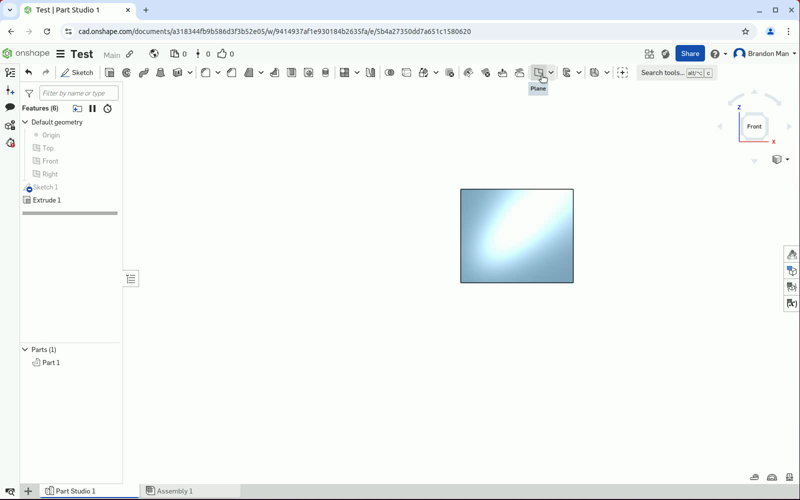
click(541, 75)
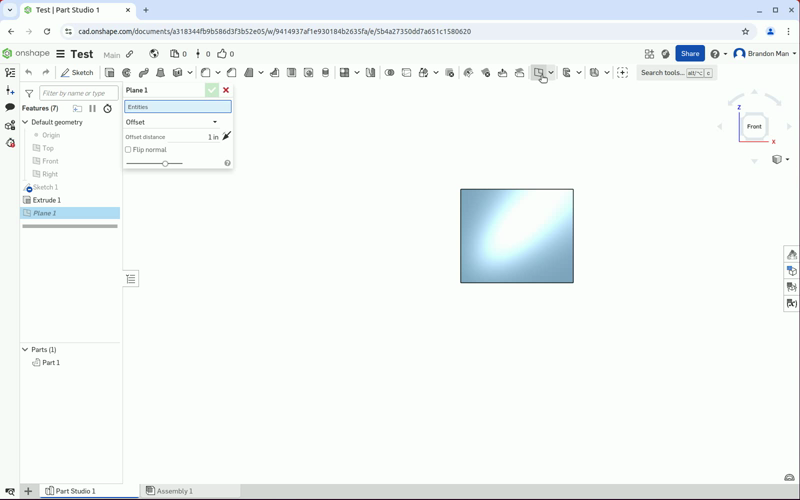
mouse_move(73, 163)
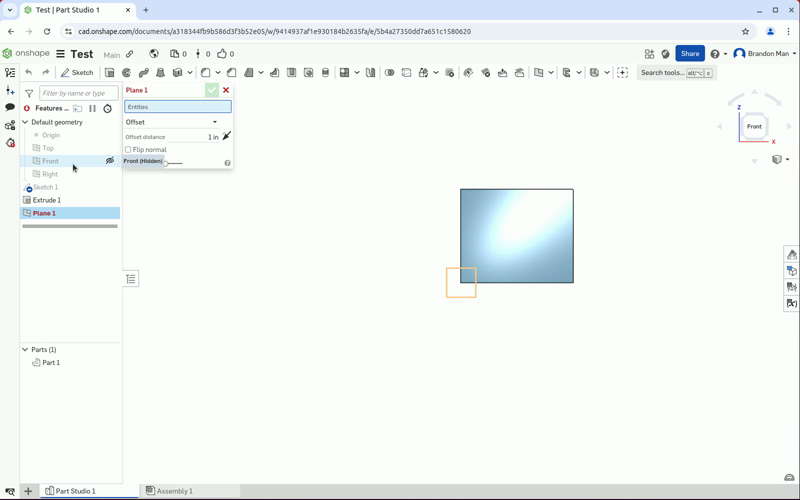
click(73, 163)
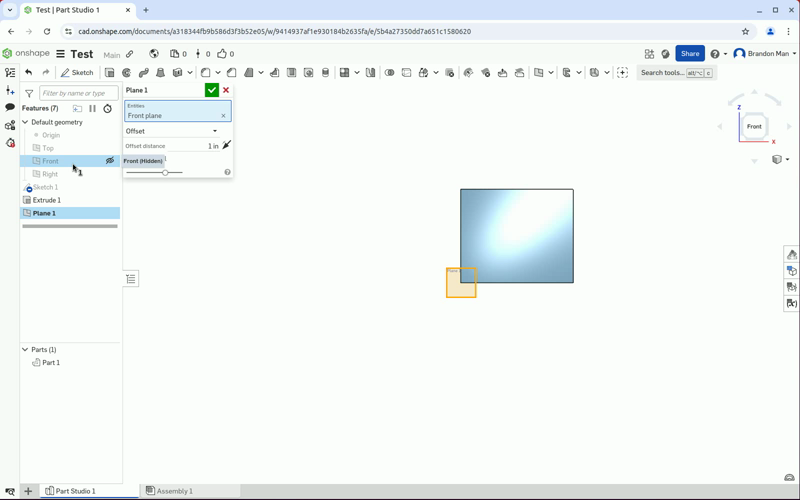
key(tab, 2)
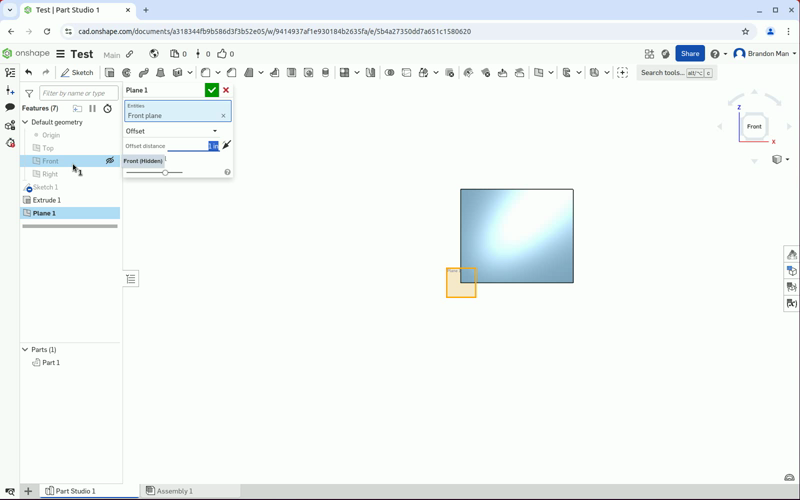
text(15.405)
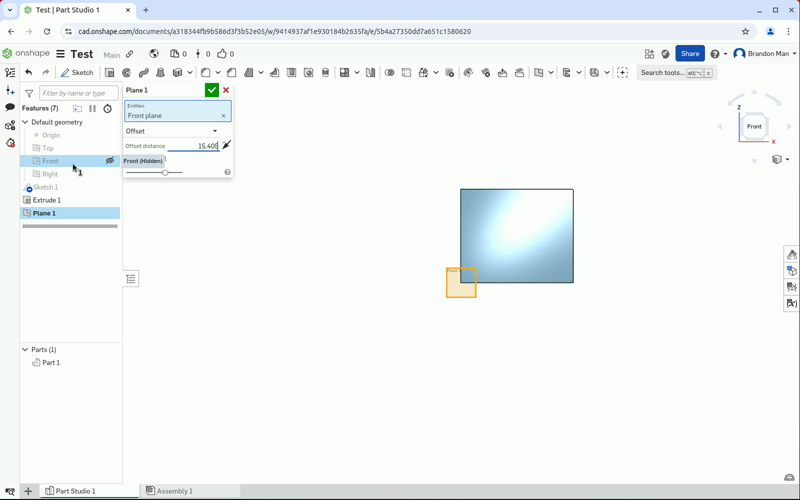
key(enter, 2)
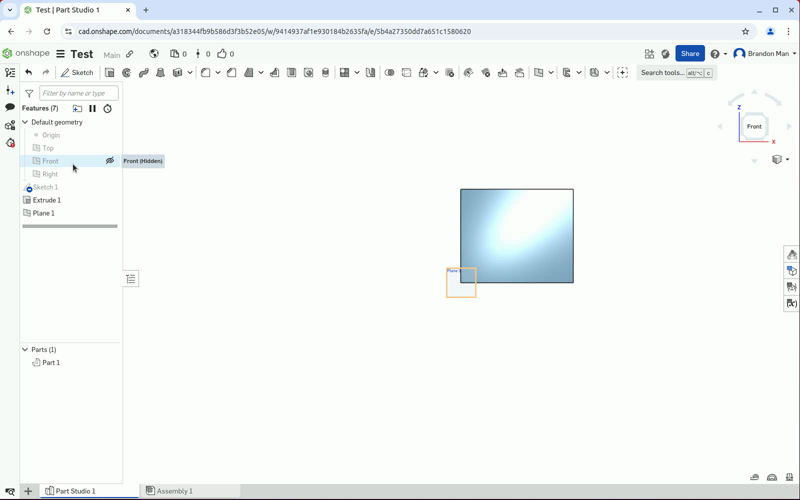
key(shift+s)
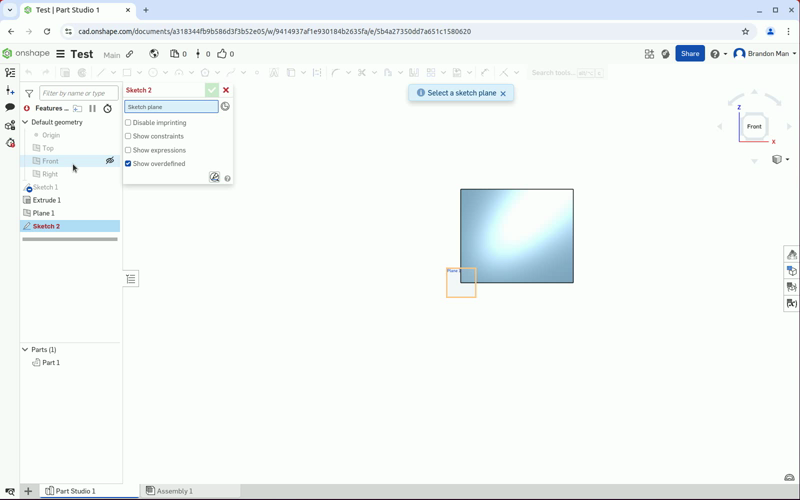
mouse_move(73, 215)
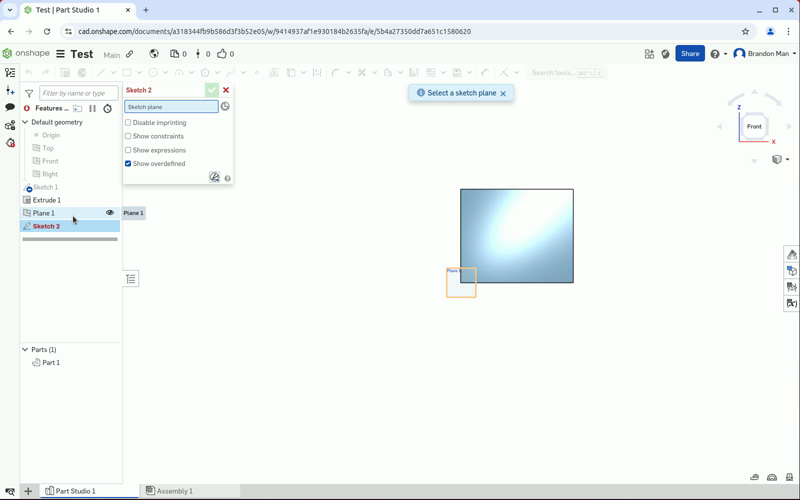
click(73, 215)
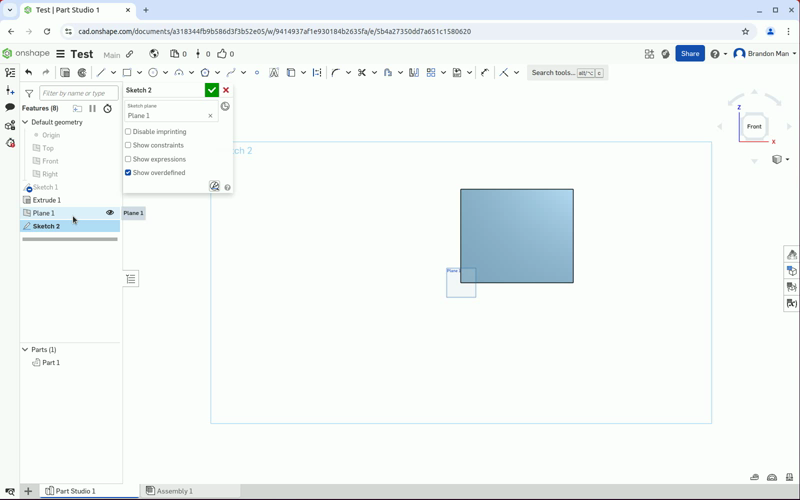
mouse_move(73, 352)
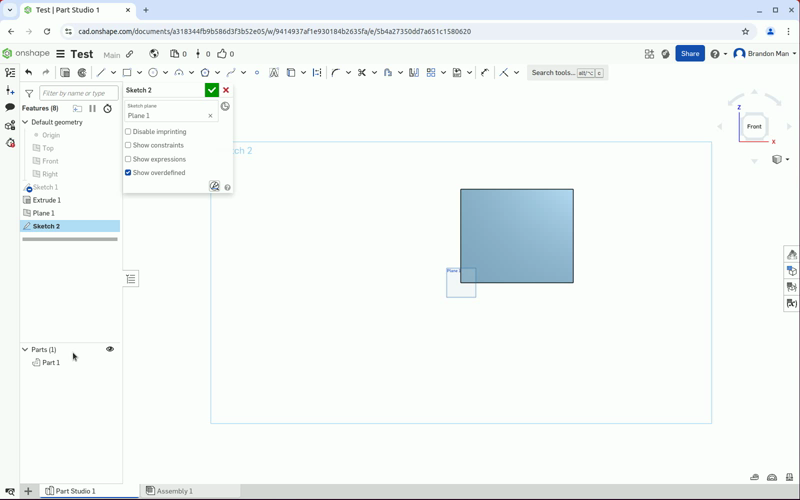
key(y)
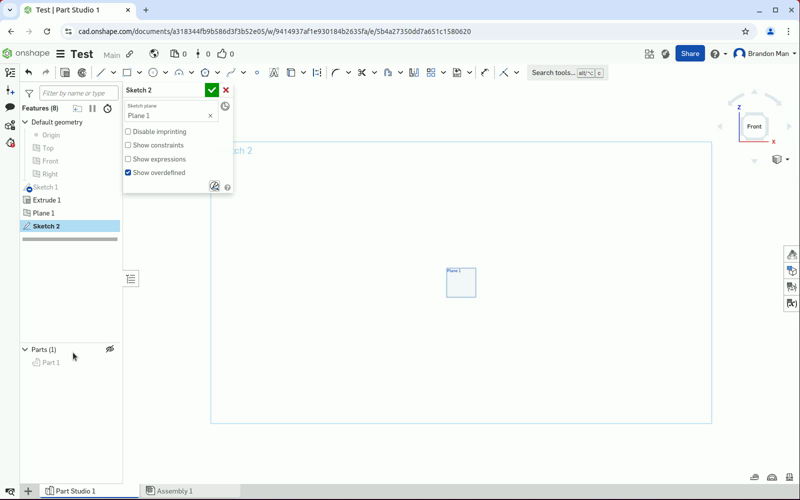
key(l)
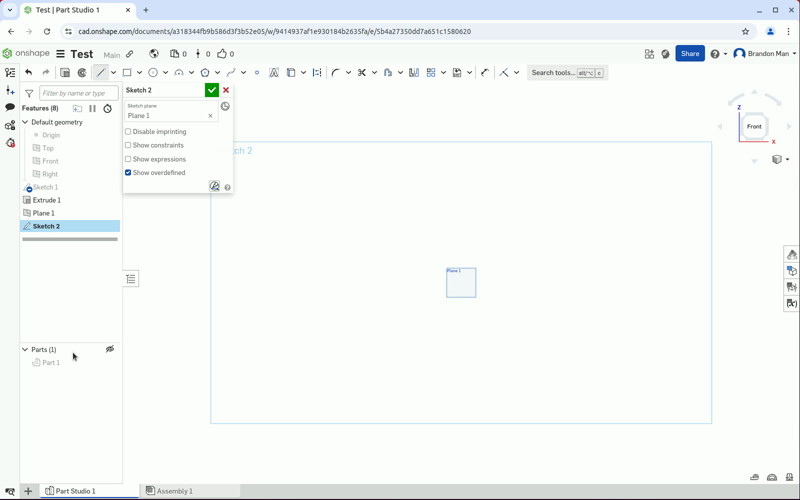
key_down(shift)
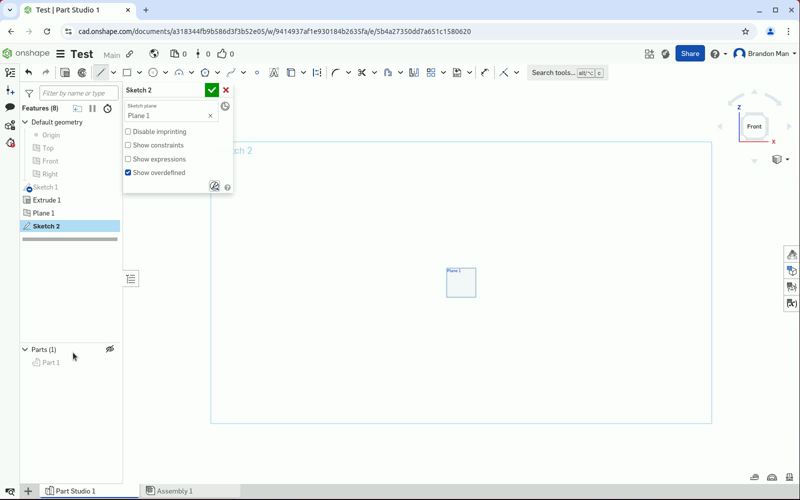
mouse_move(498, 282)
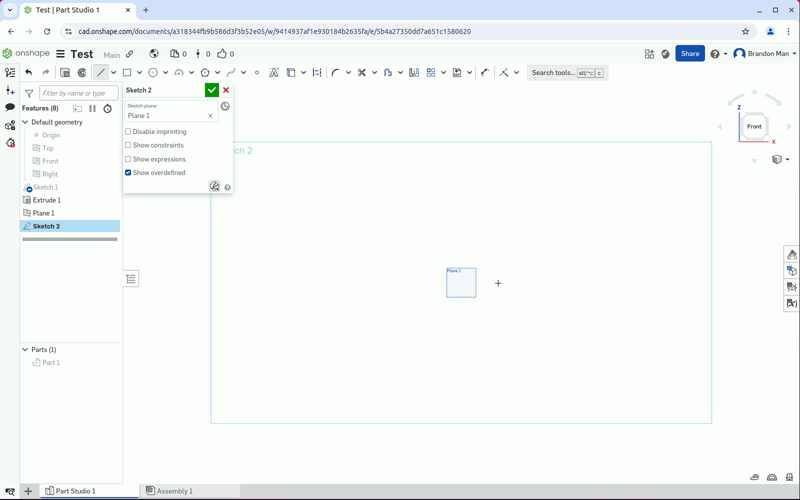
click(498, 282)
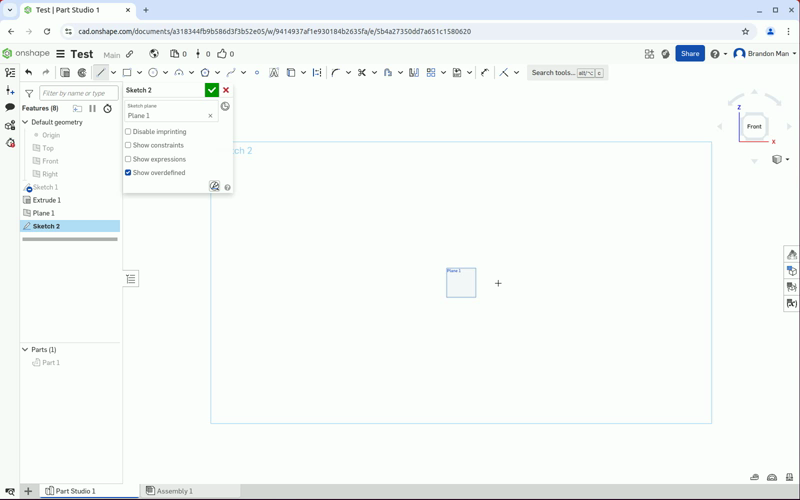
key_up(shift)
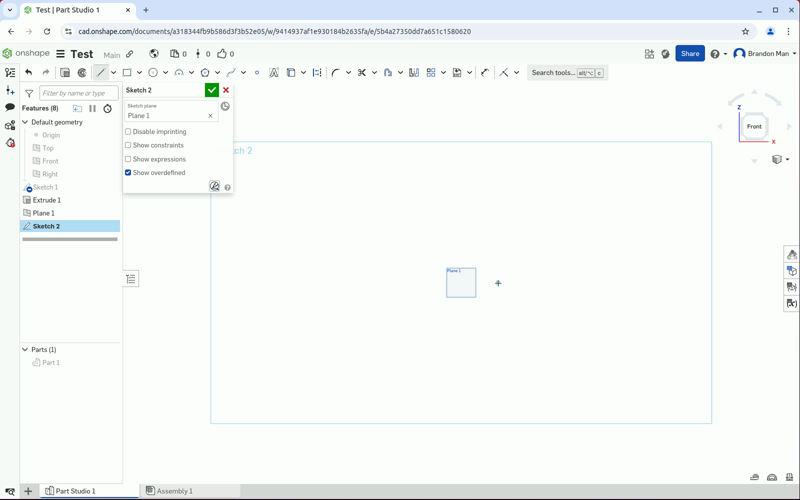
key_down(shift)
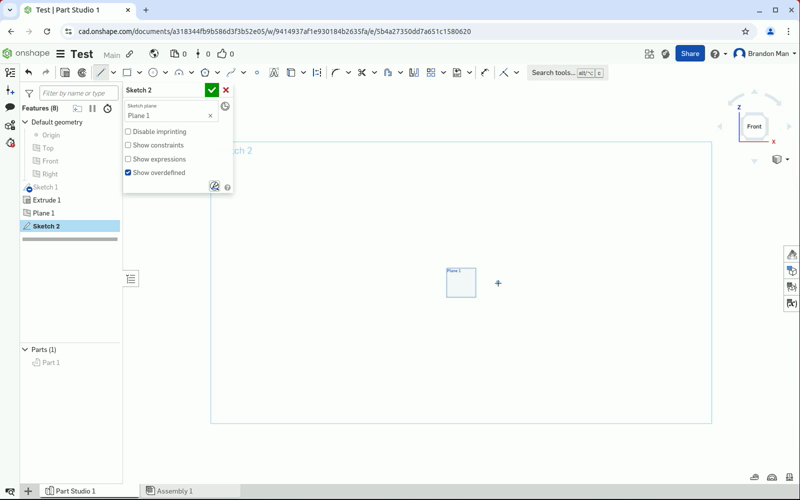
mouse_move(528, 282)
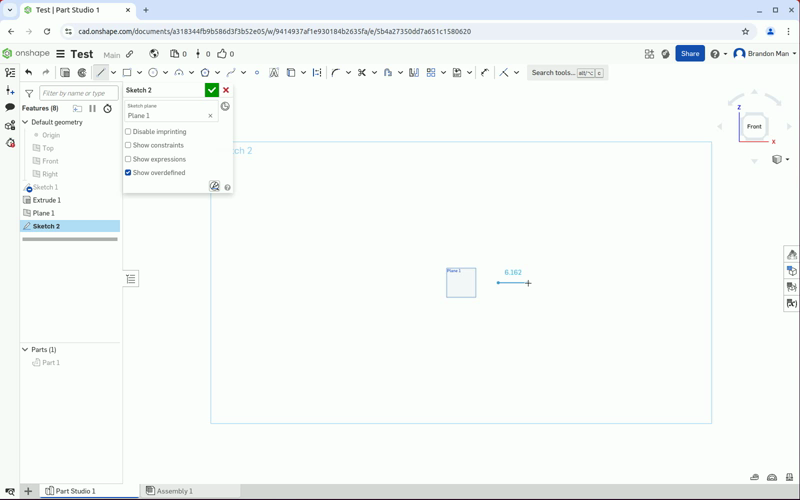
mouse_move(536, 282)
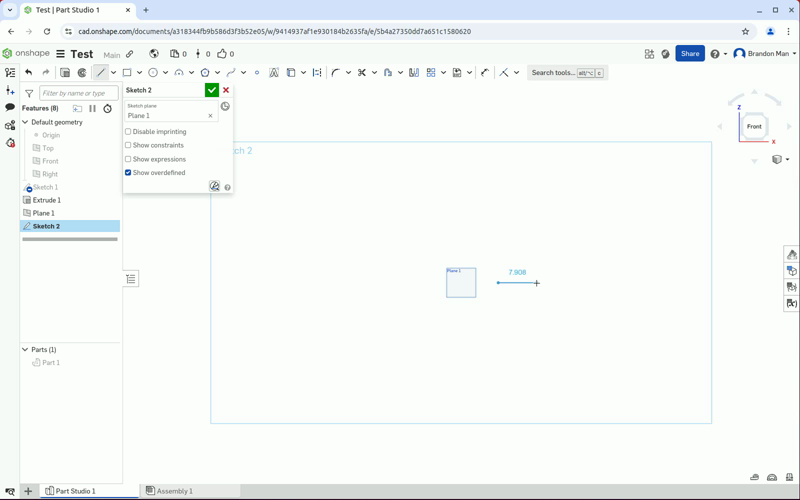
click(536, 282)
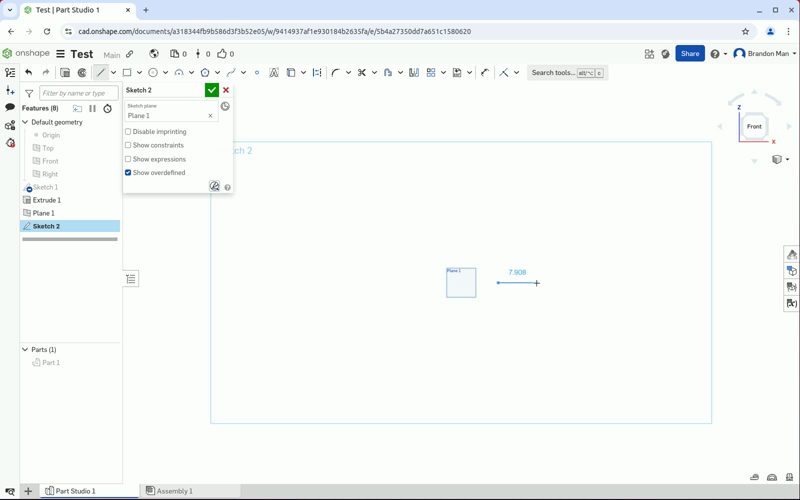
key_up(shift)
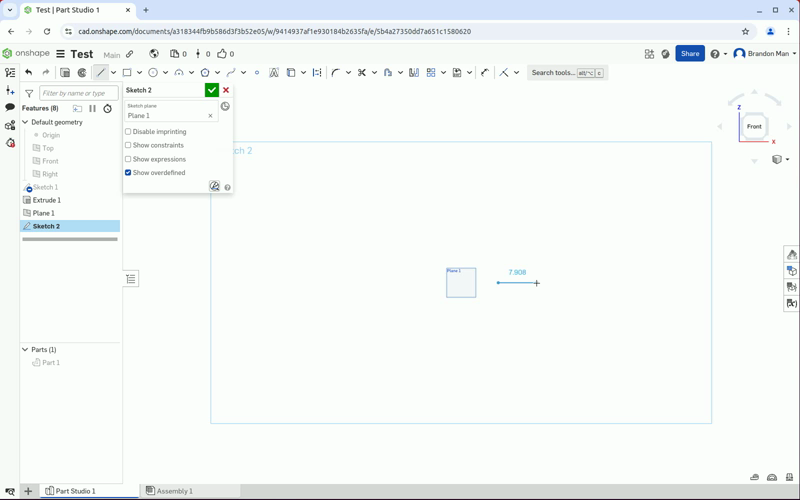
key_down(shift)
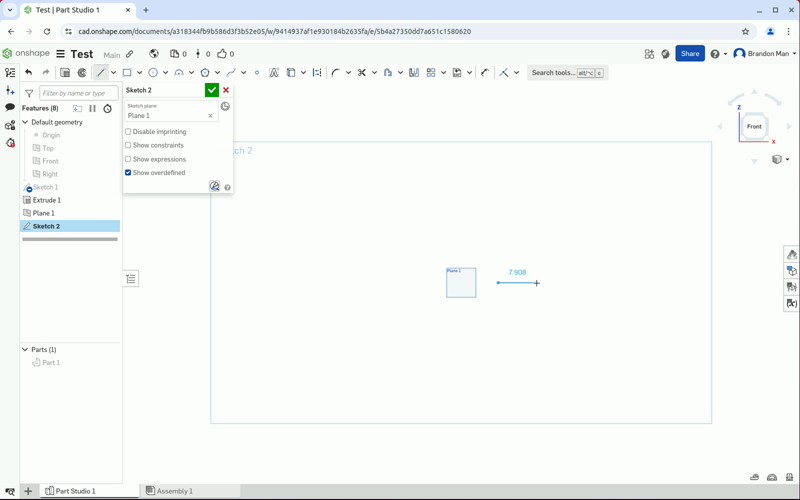
mouse_move(566, 282)
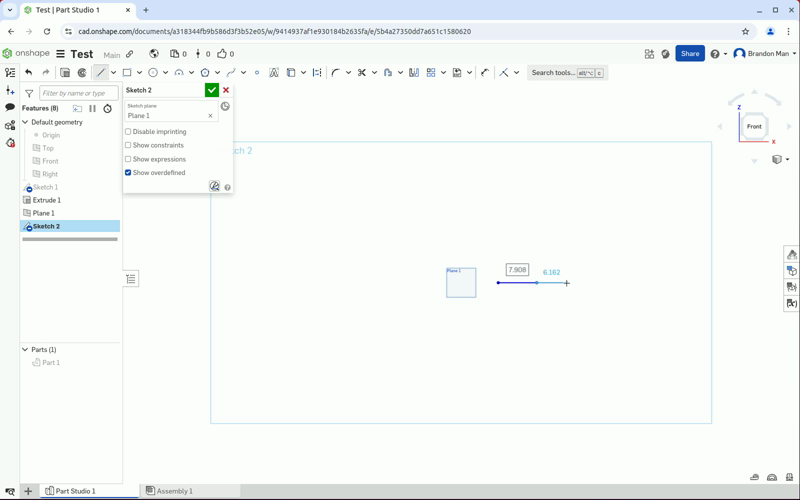
mouse_move(536, 263)
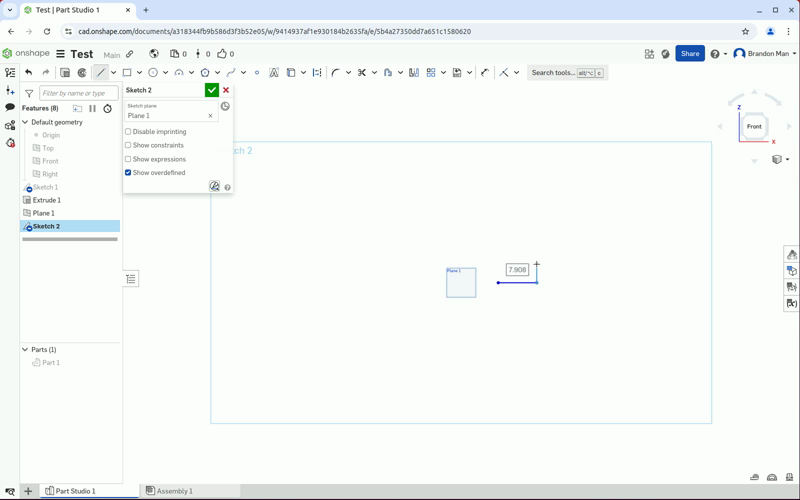
click(536, 263)
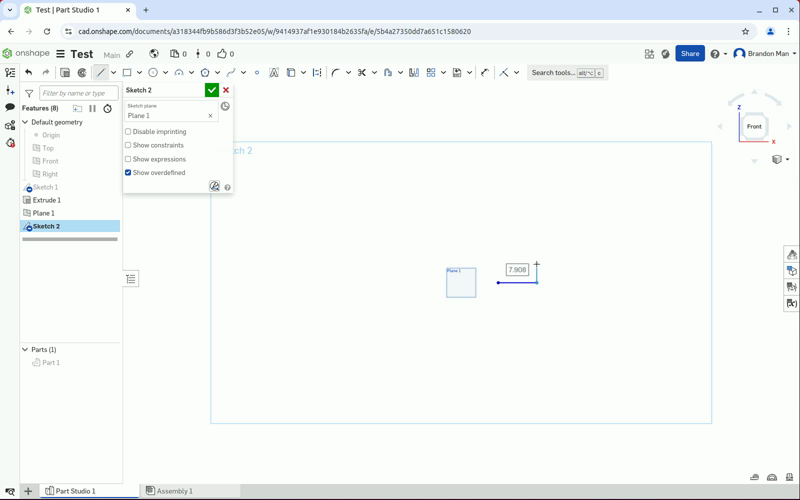
key_up(shift)
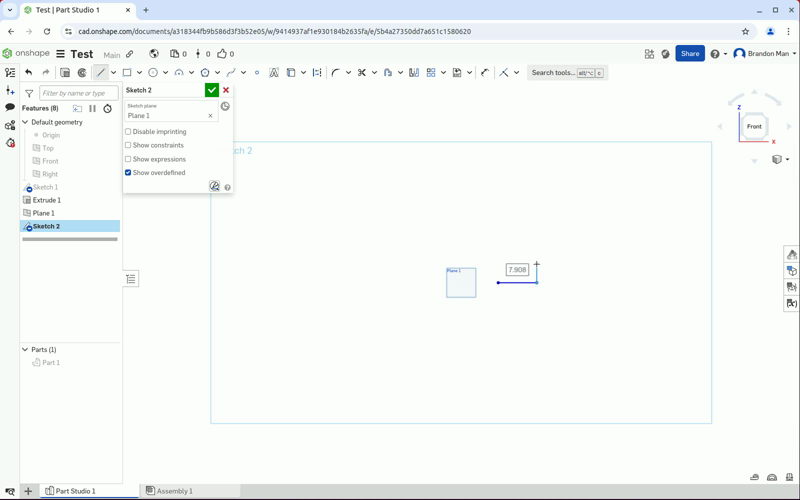
key_down(shift)
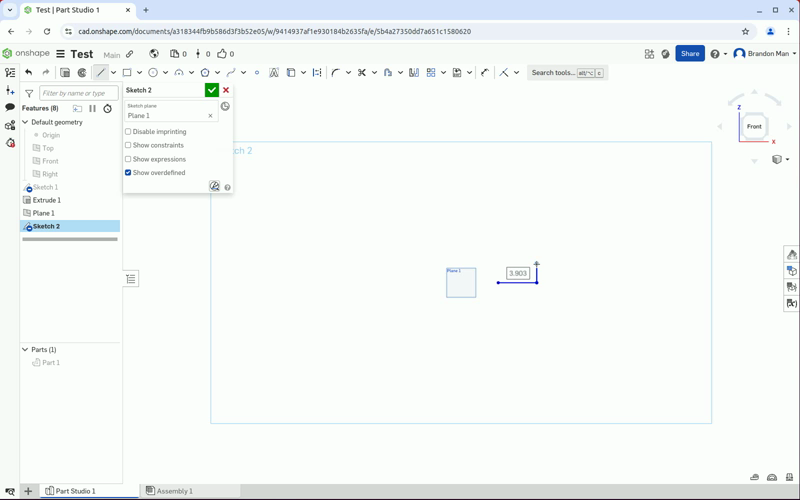
mouse_move(566, 263)
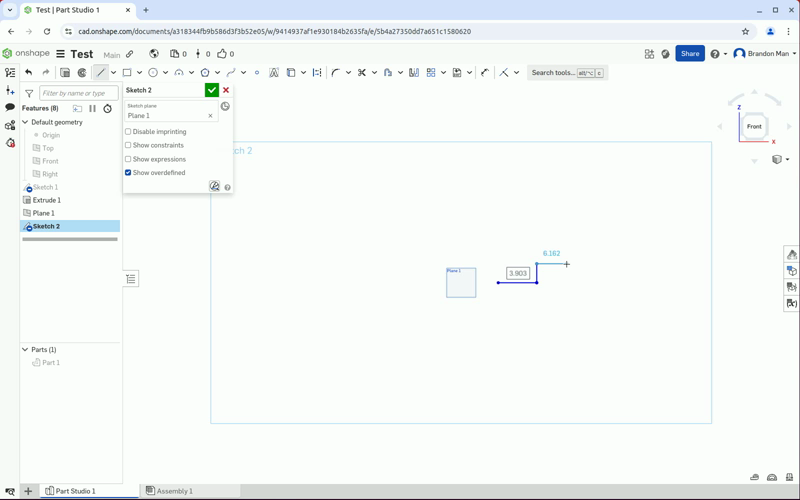
mouse_move(498, 263)
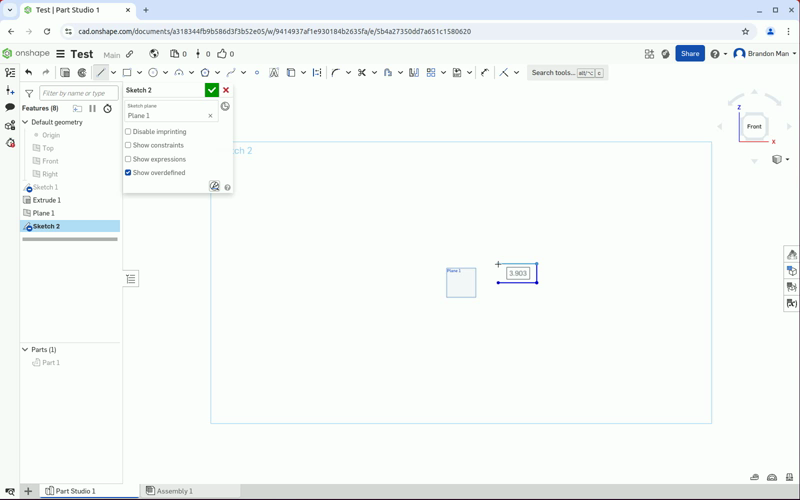
click(498, 263)
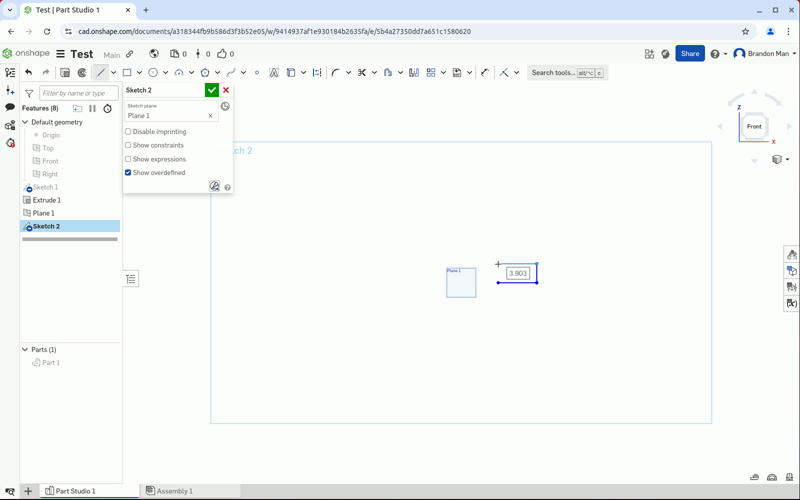
key_up(shift)
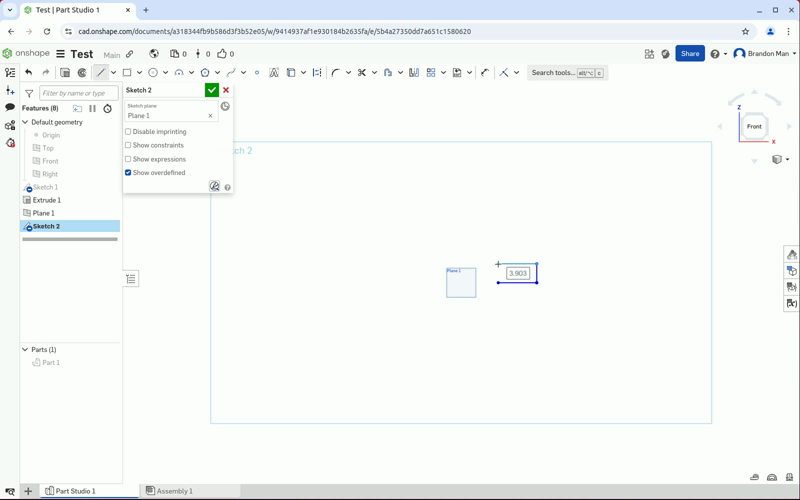
mouse_move(528, 263)
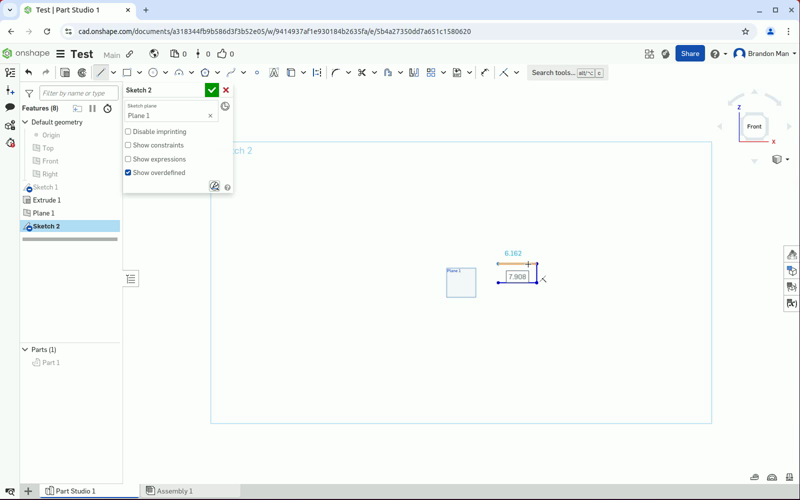
key_down(shift)
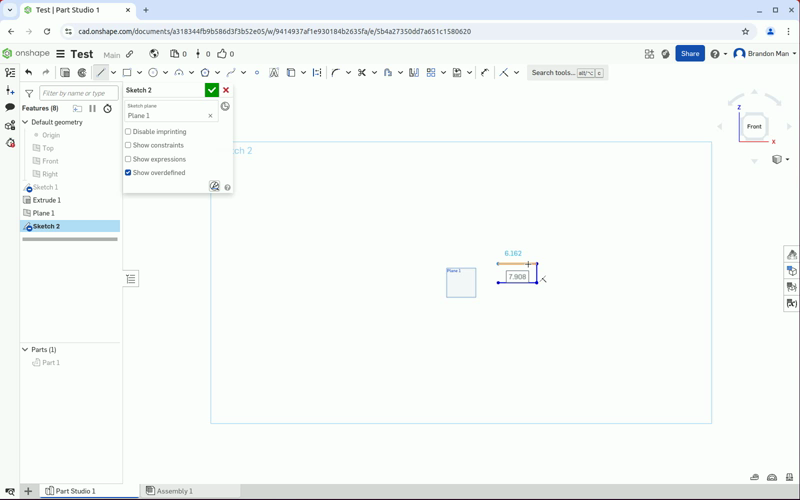
mouse_move(498, 282)
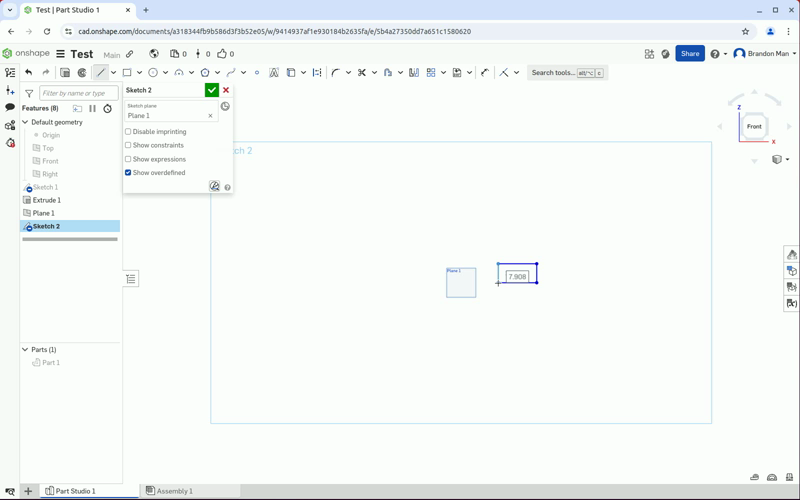
key_up(shift)
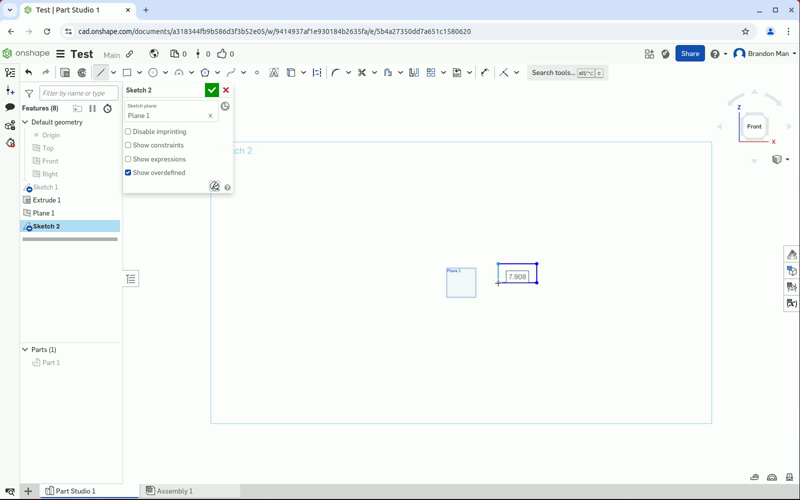
click(498, 282)
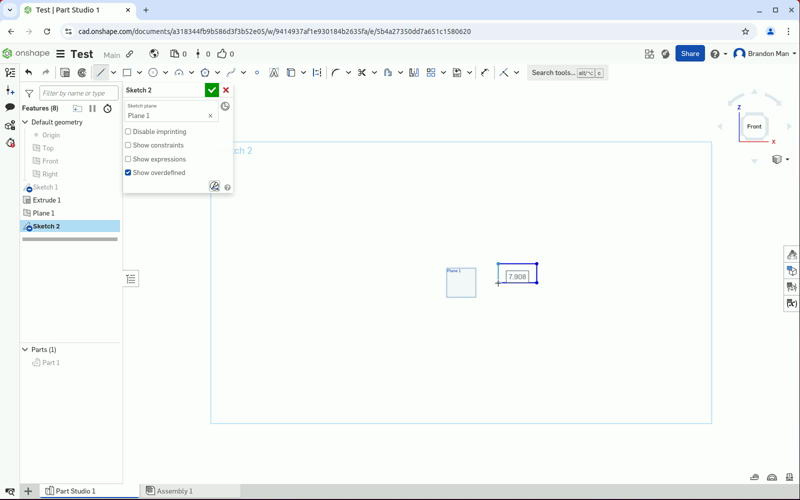
key(esc)
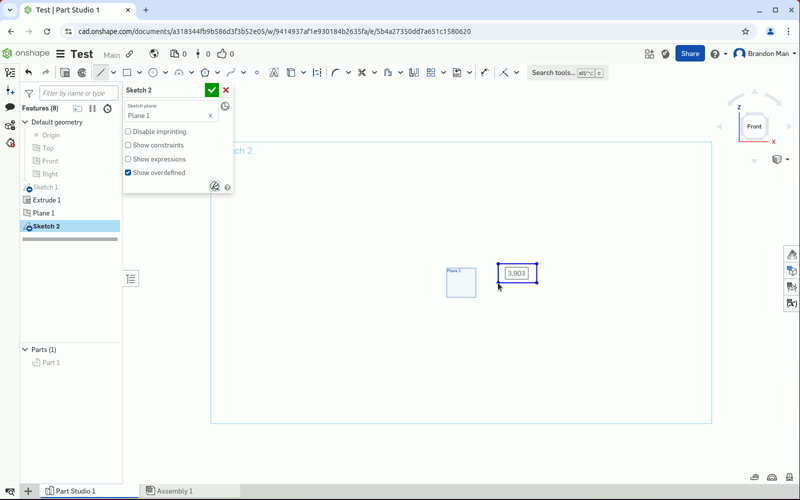
mouse_move(506, 270)
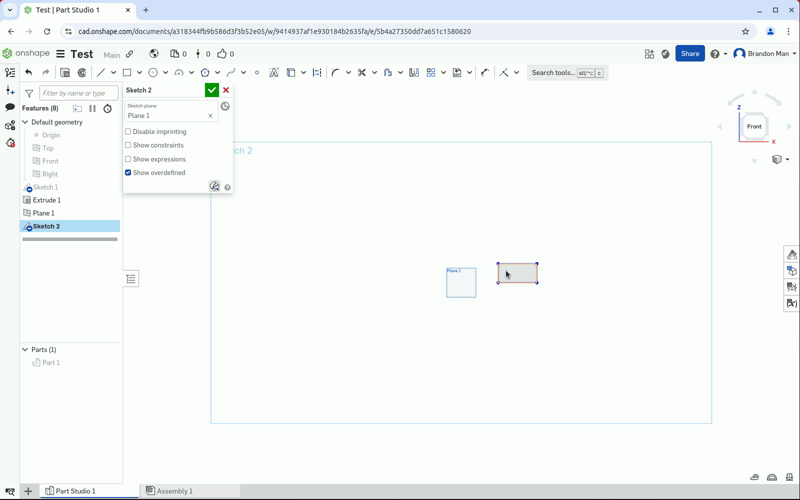
scroll(6)
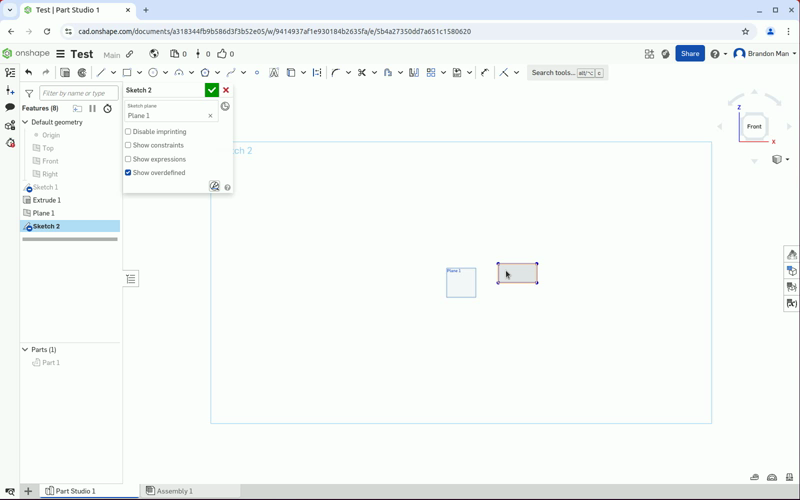
scroll(6)
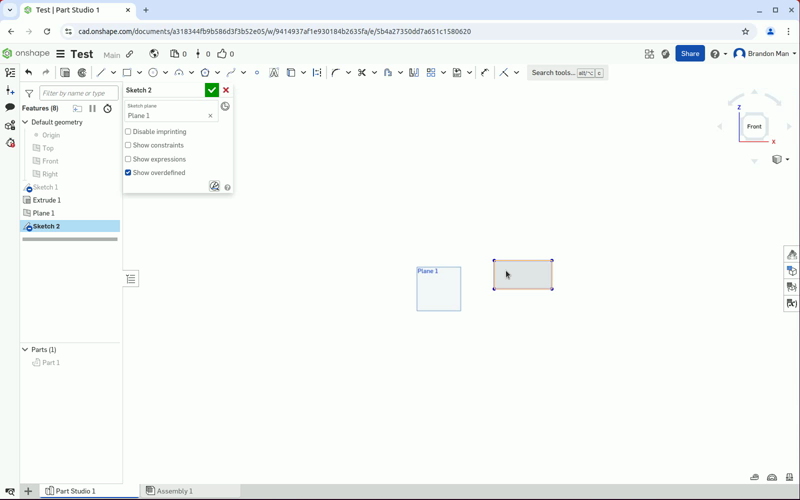
scroll(6)
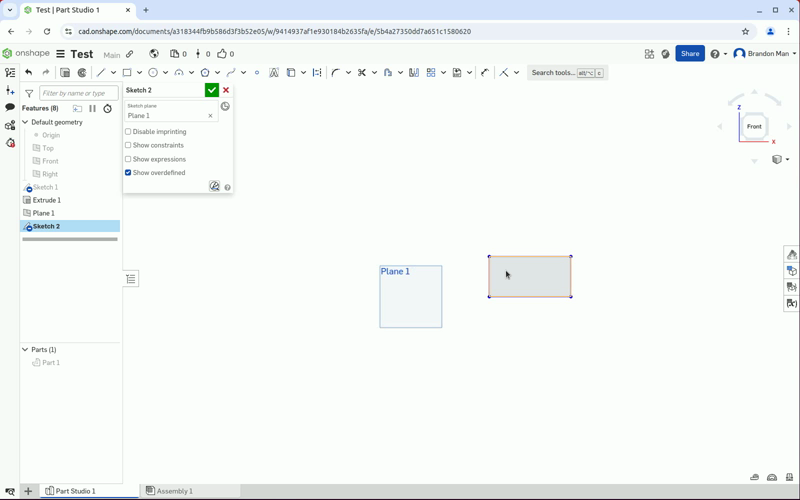
scroll(6)
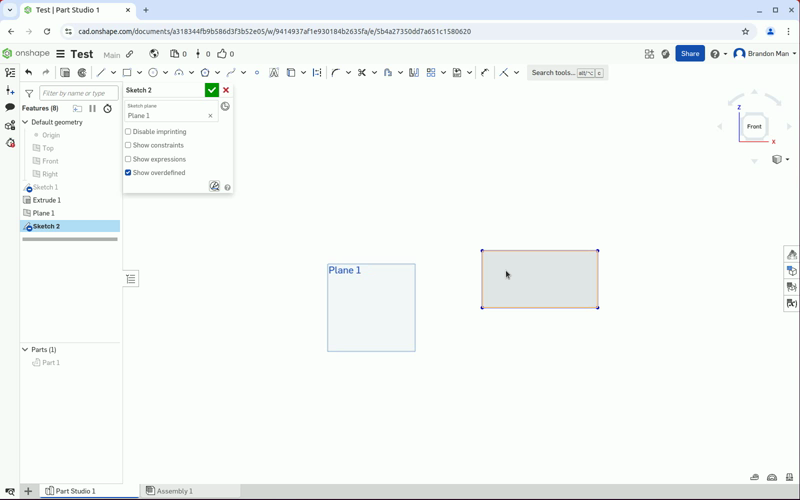
scroll(6)
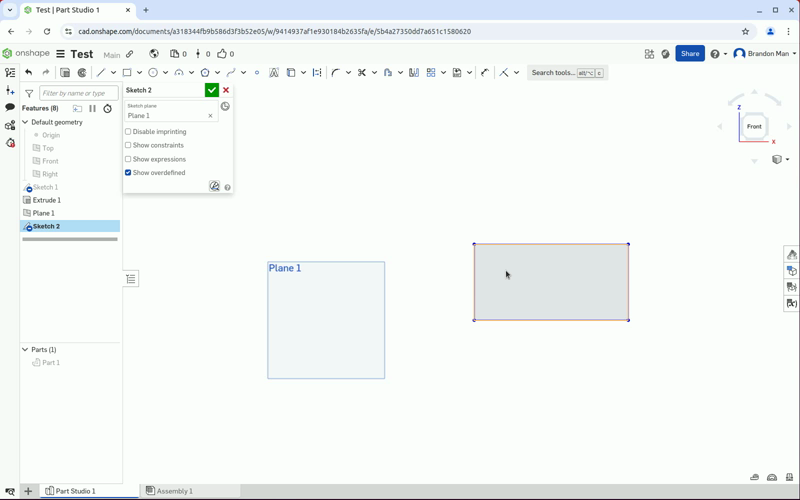
scroll(6)
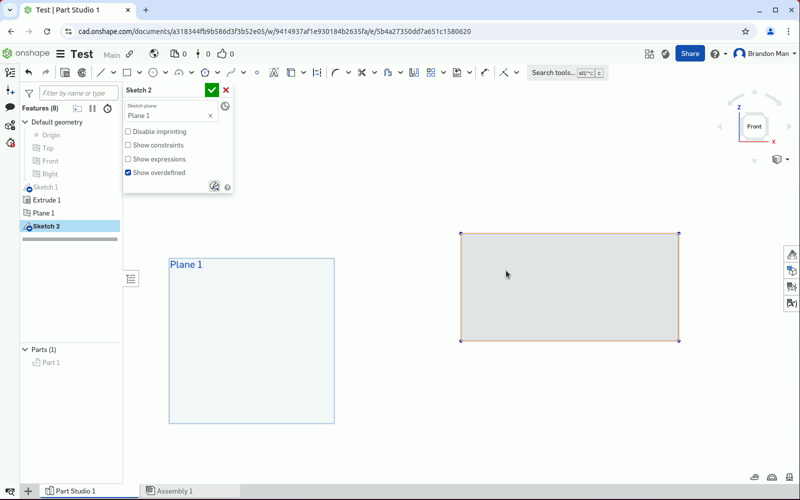
scroll(6)
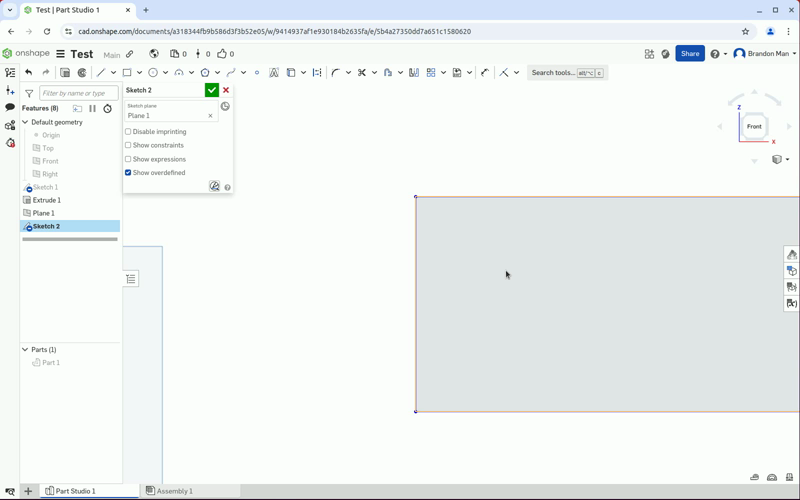
click(506, 270)
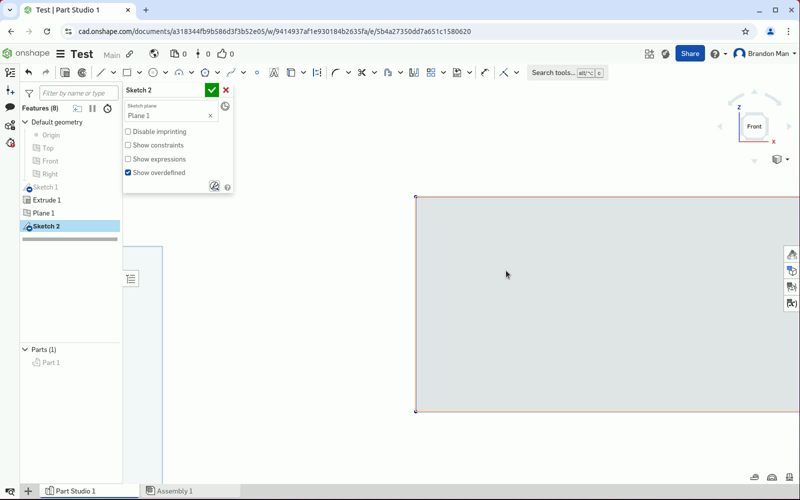
scroll(-6)
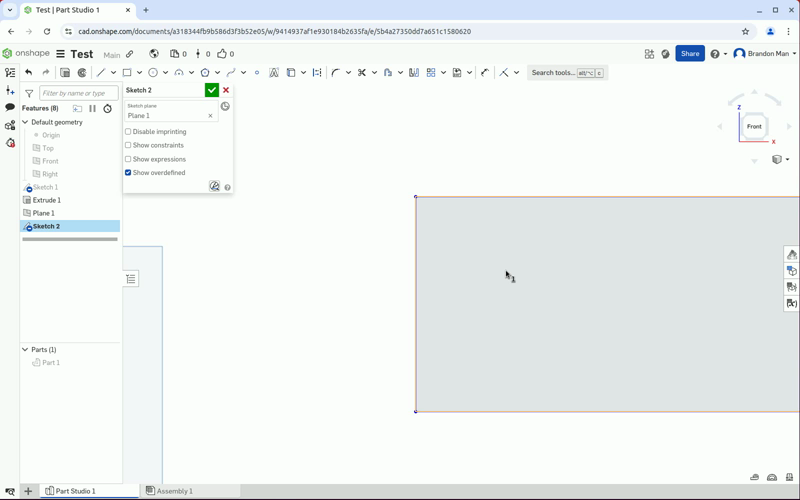
scroll(-6)
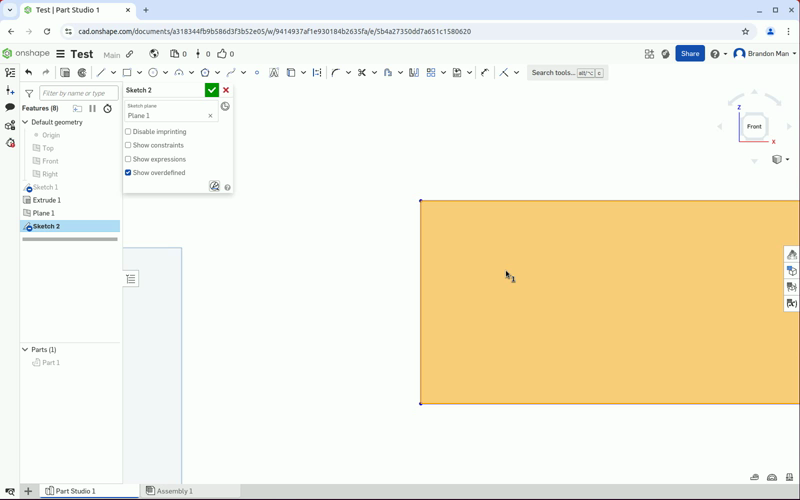
scroll(-6)
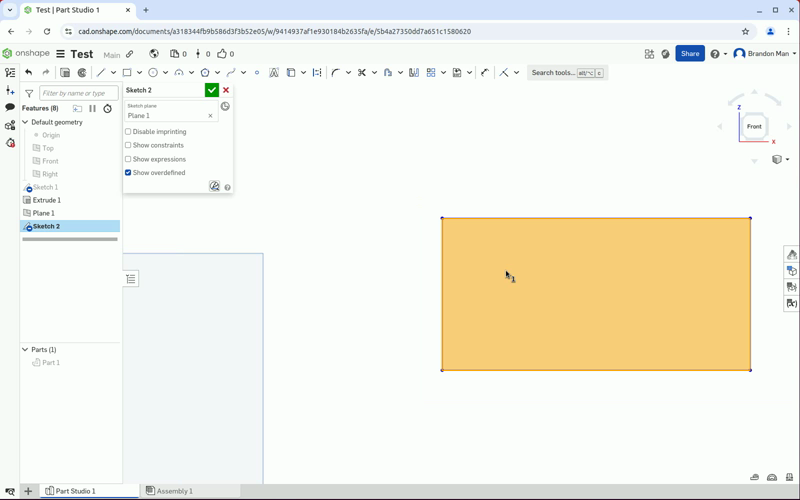
scroll(-6)
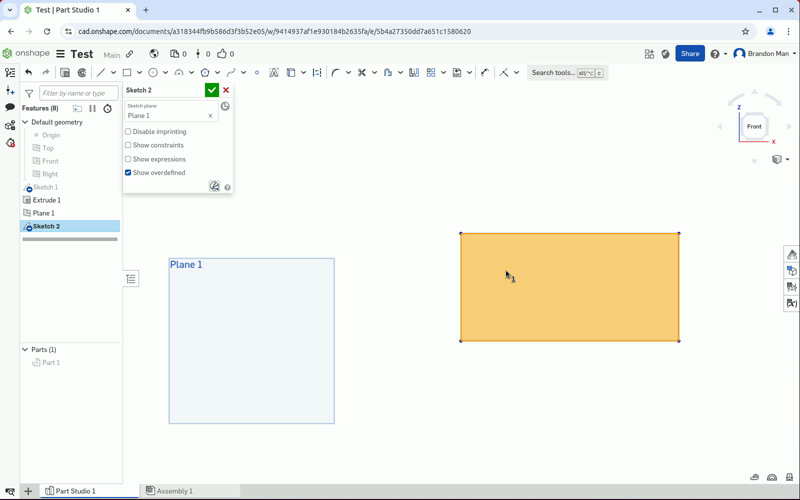
scroll(-6)
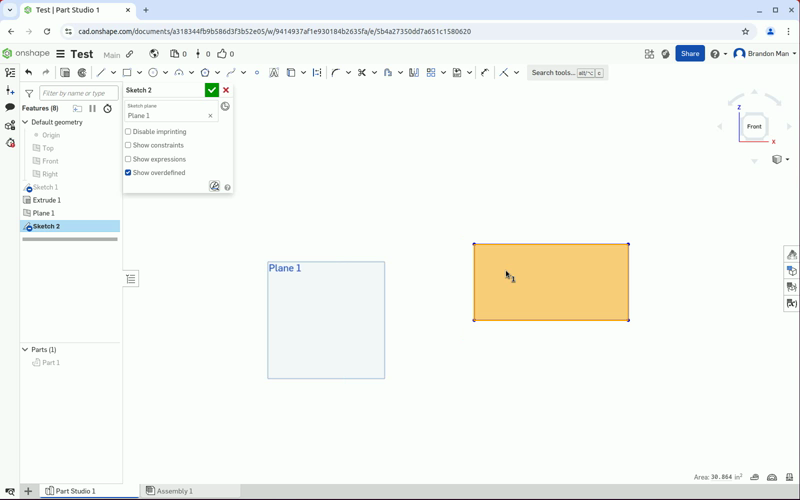
scroll(-6)
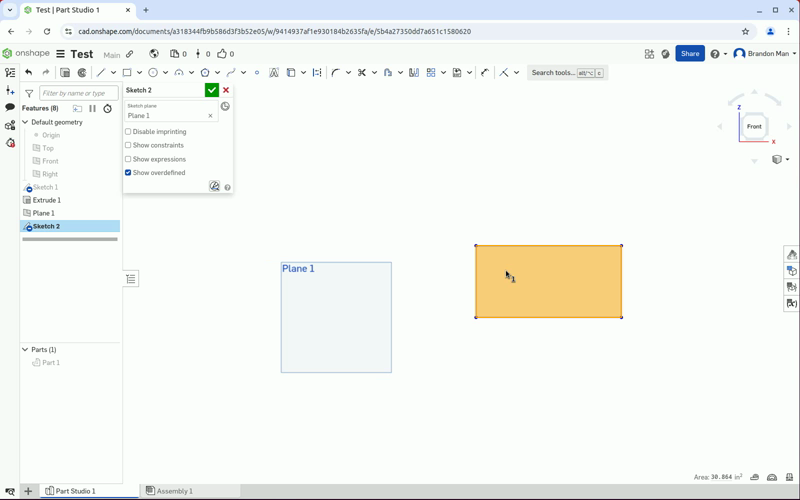
scroll(-6)
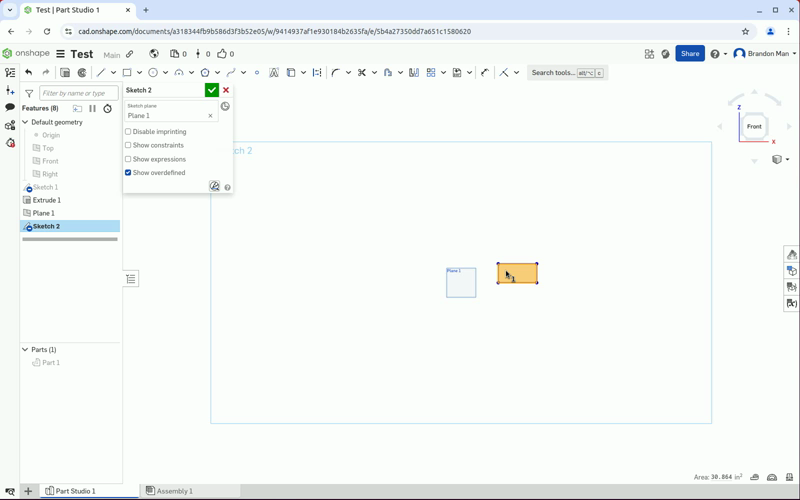
mouse_move(73, 352)
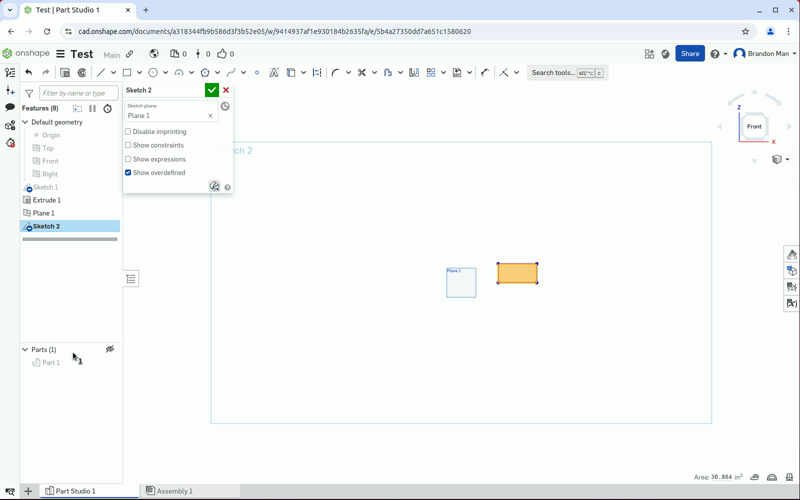
key(shift+y)
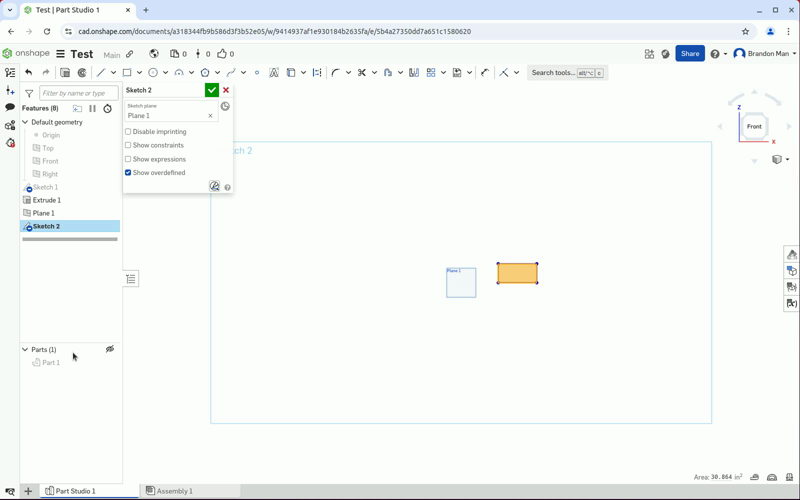
key(shift+e)
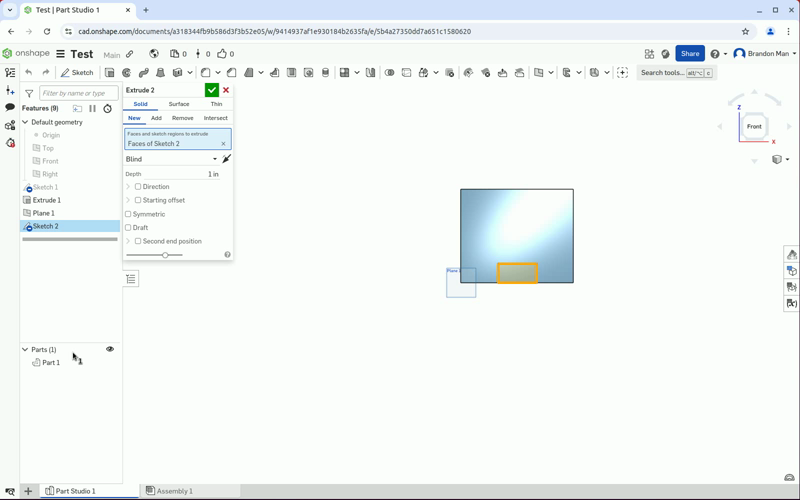
mouse_move(143, 106)
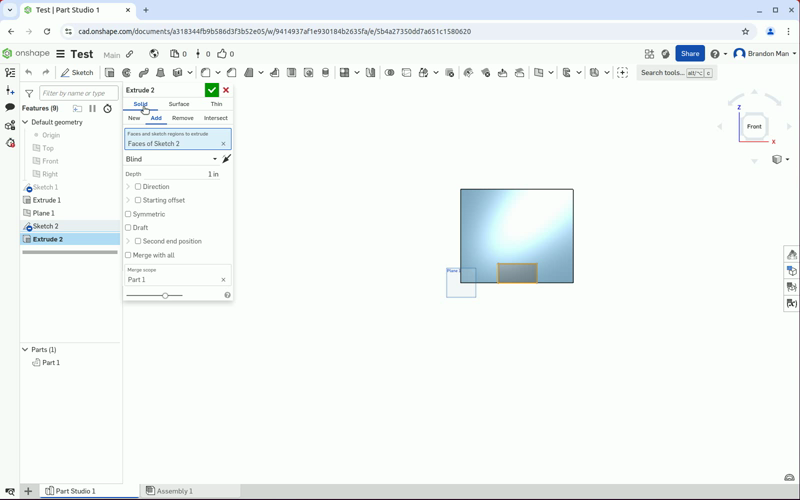
click(143, 106)
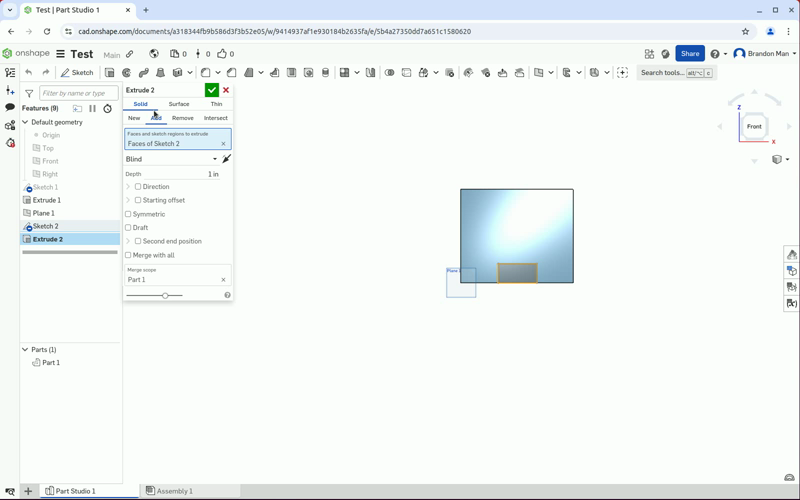
mouse_move(186, 120)
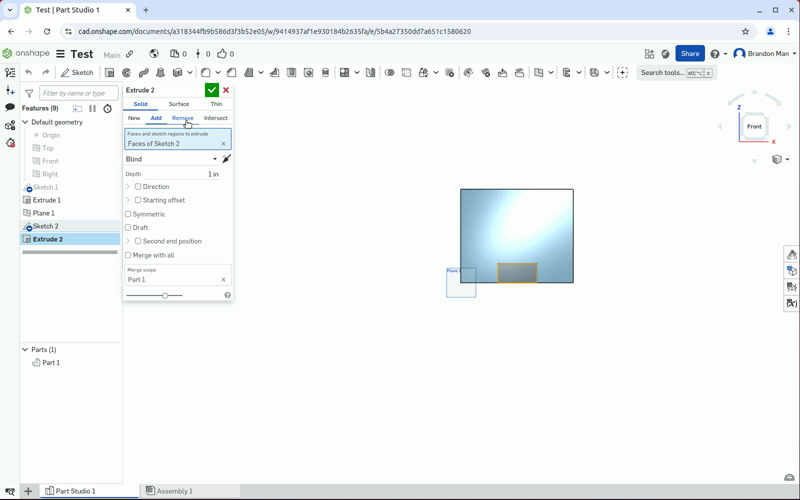
click(186, 120)
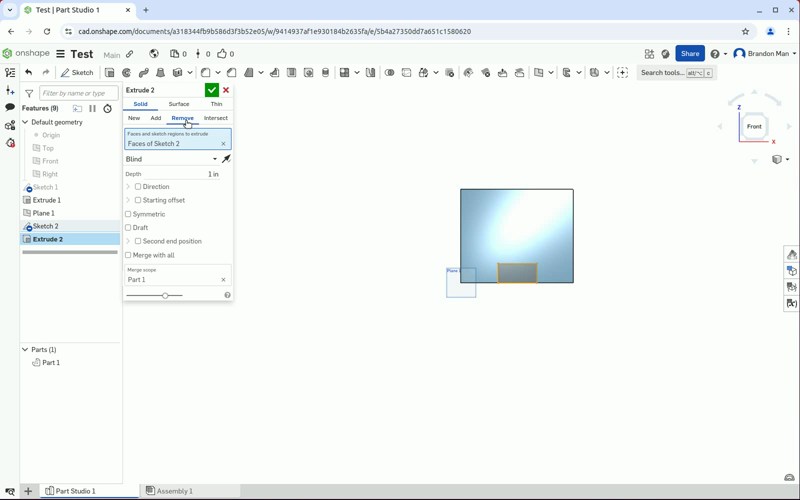
key(tab, 4)
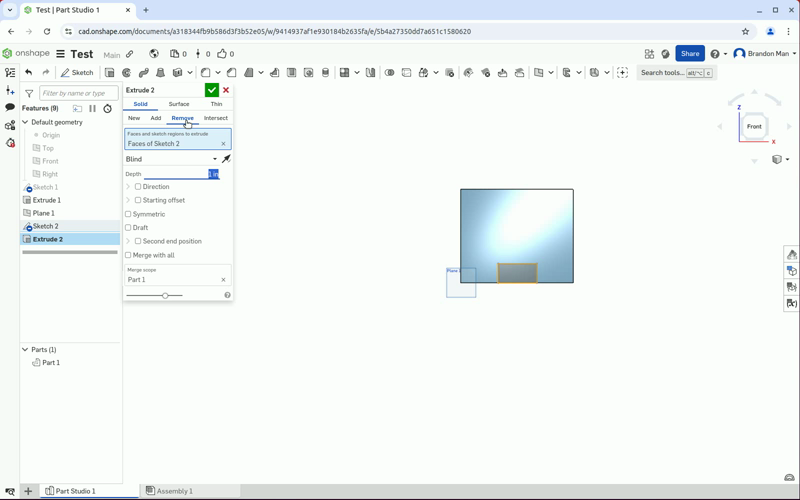
text(15.405)
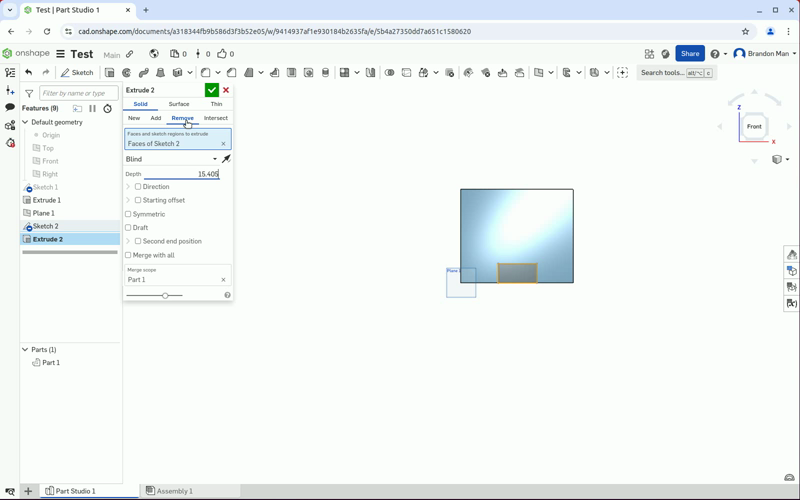
key(tab, 6)
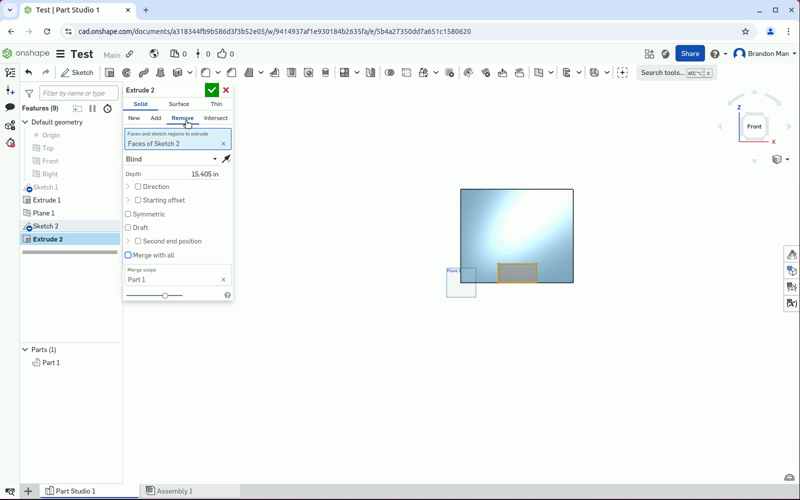
key(space)
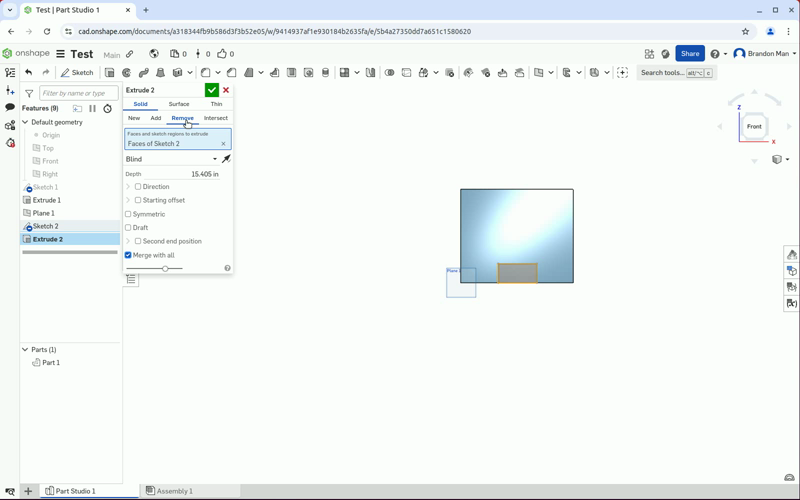
key(enter)
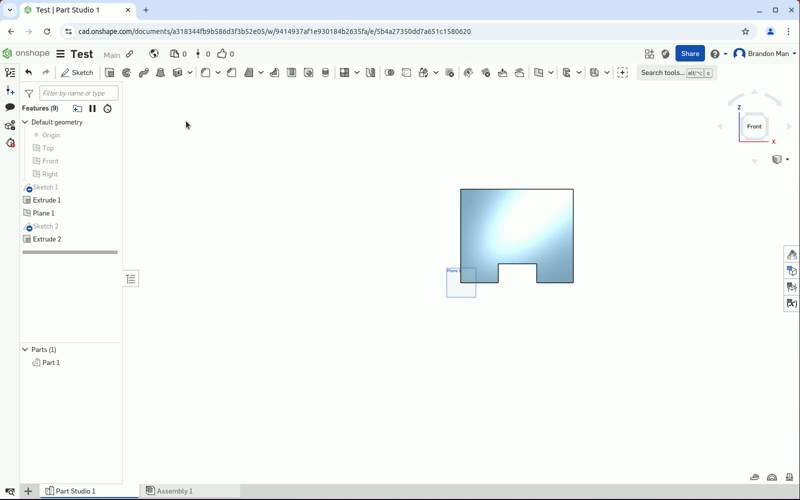
key(shift+h)
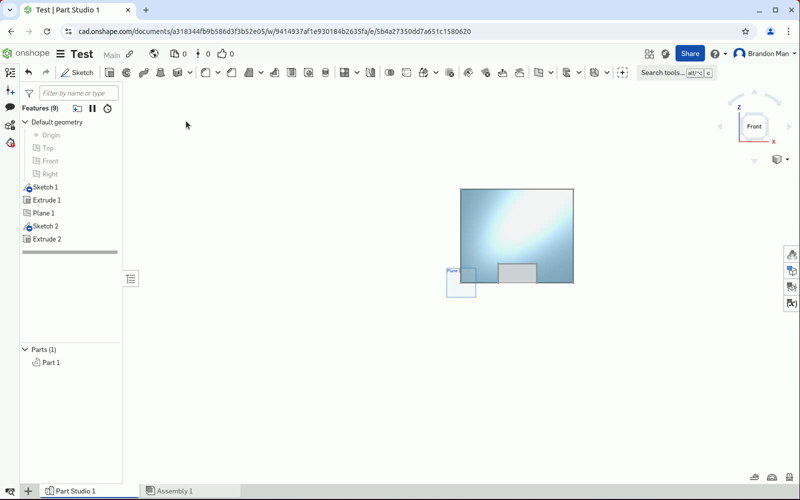
key(shift+h)
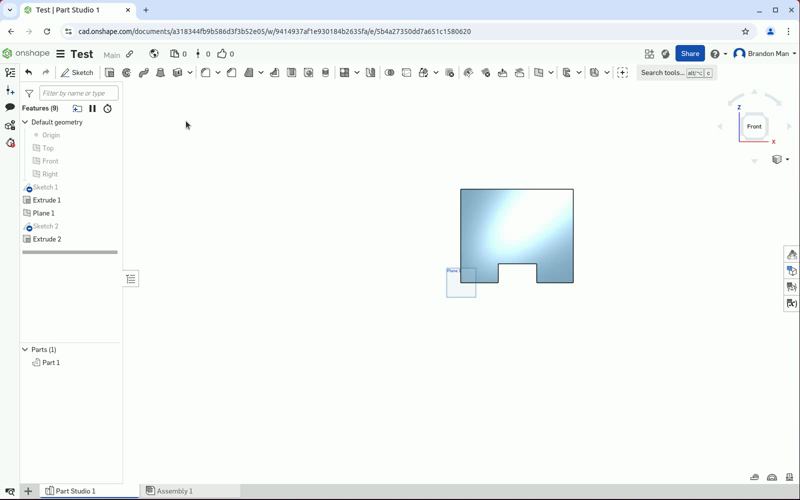
mouse_move(73, 189)
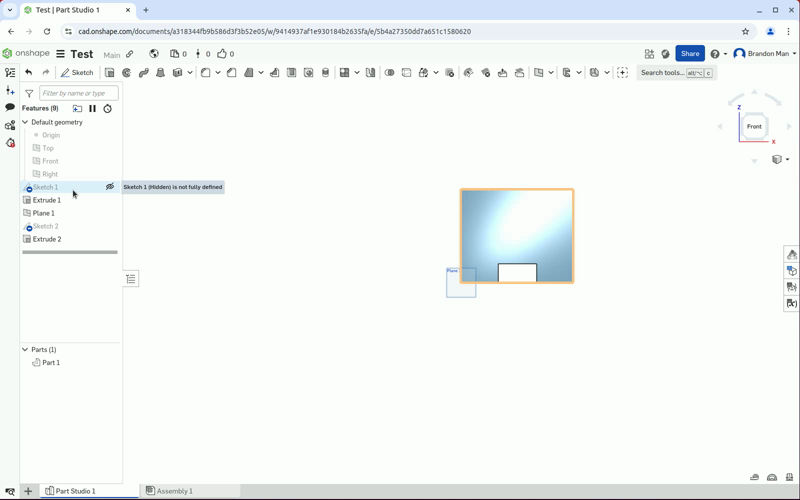
click(73, 189)
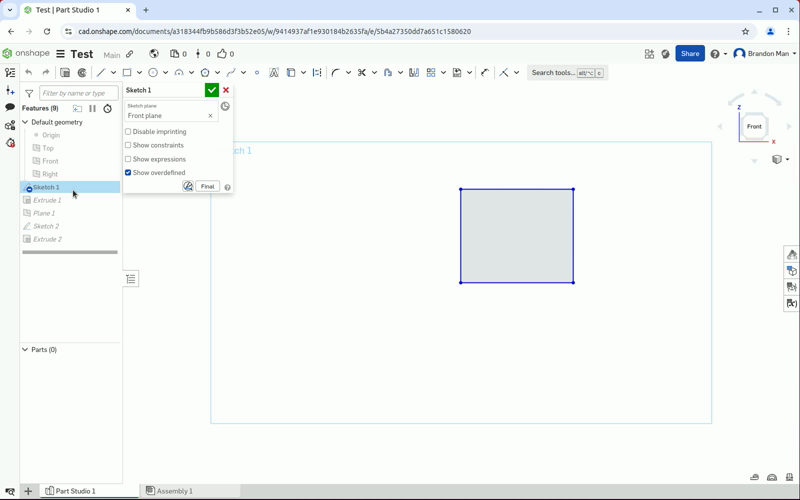
mouse_move(229, 92)
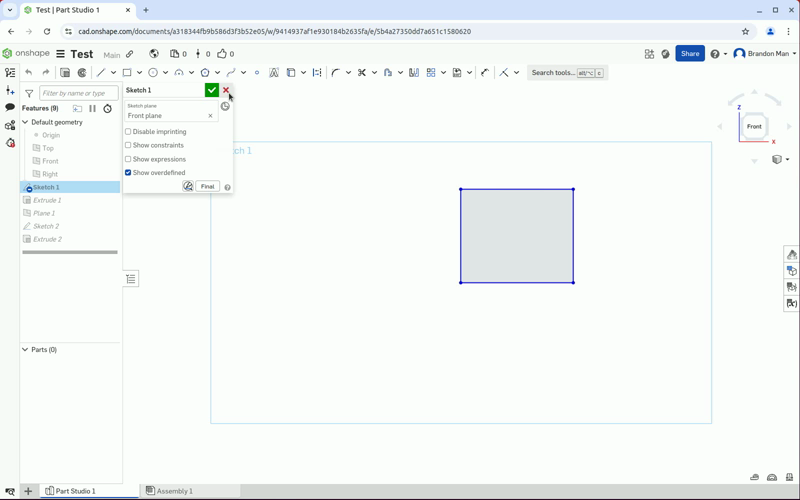
click(229, 92)
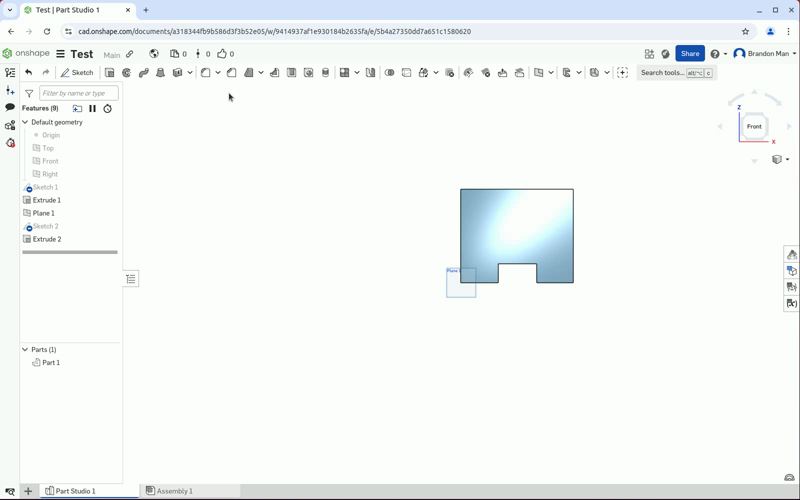
mouse_move(73, 352)
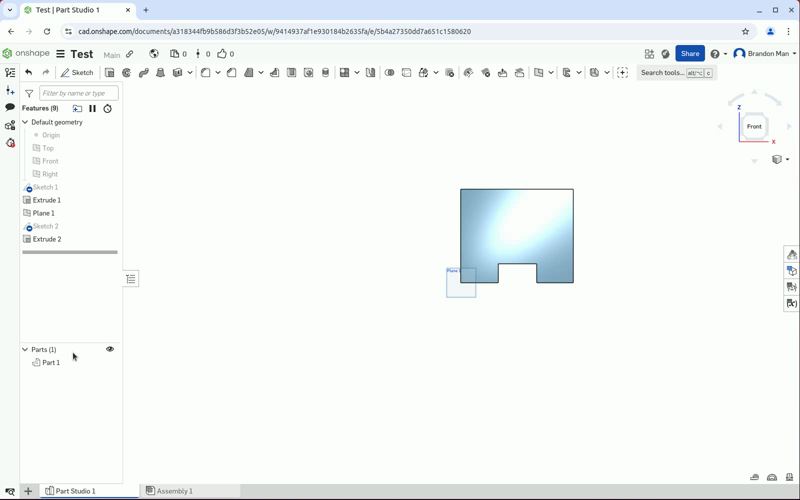
key(y)
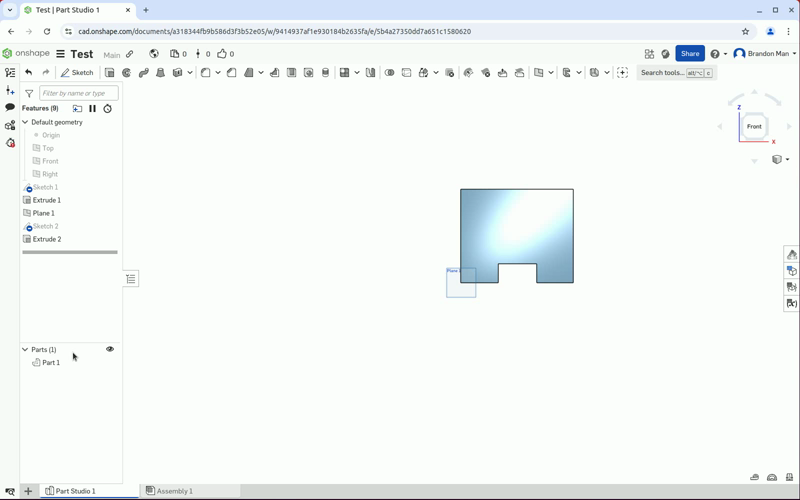
key(shift+p)
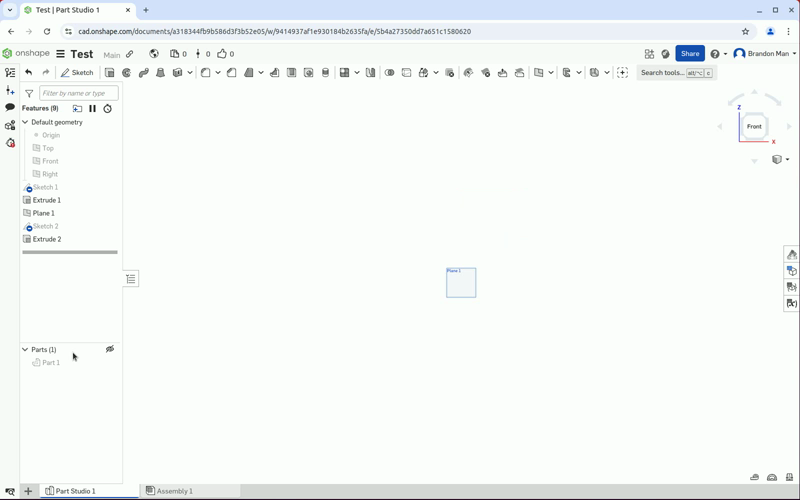
key(space)
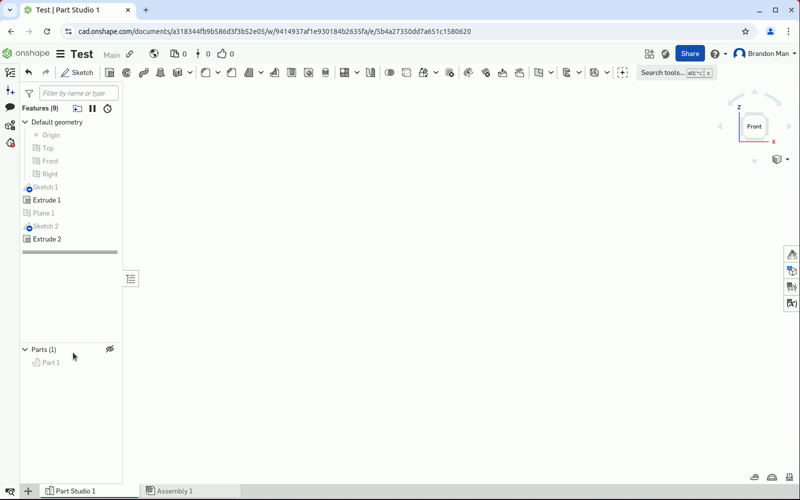
key_down(shift)
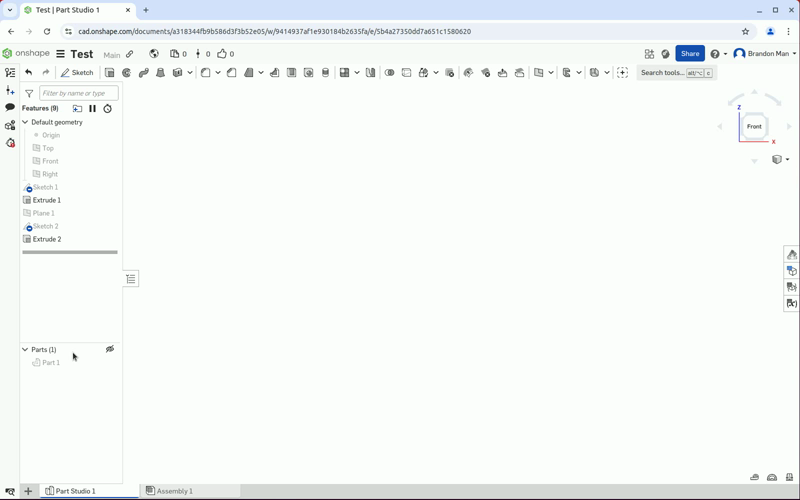
key(left)
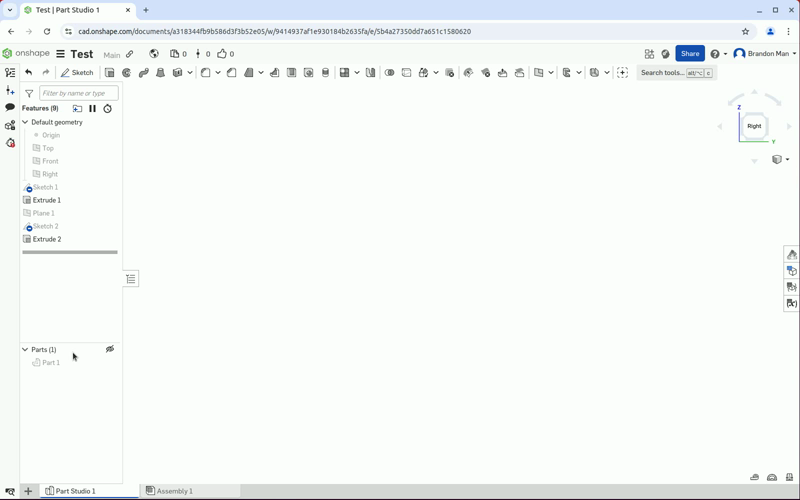
key_up(shift)
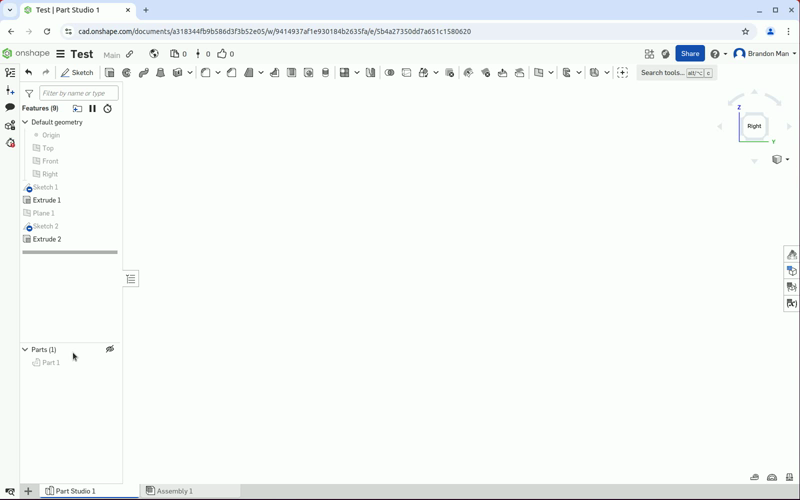
mouse_move(73, 352)
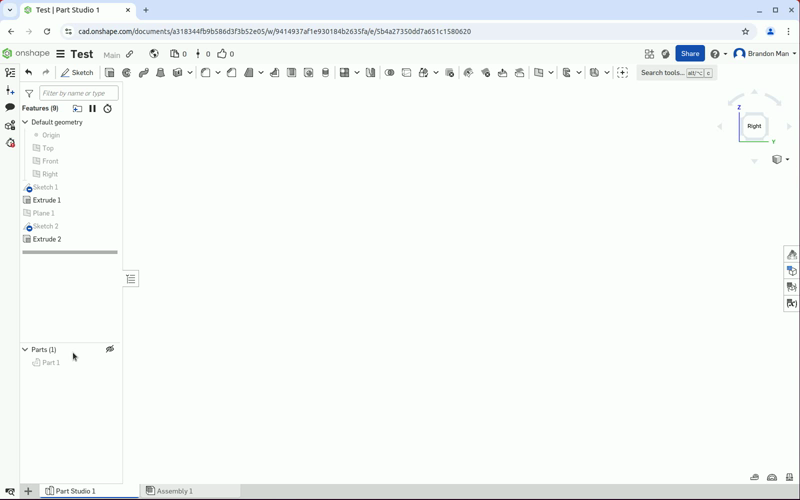
key(shift+y)
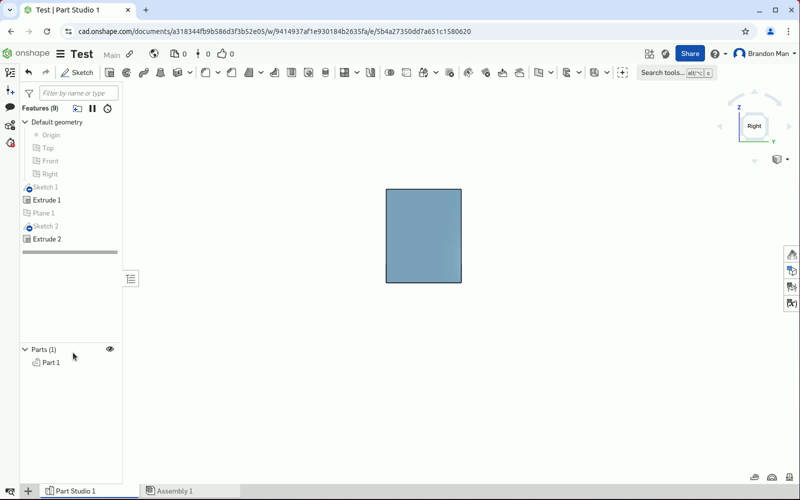
mouse_move(541, 75)
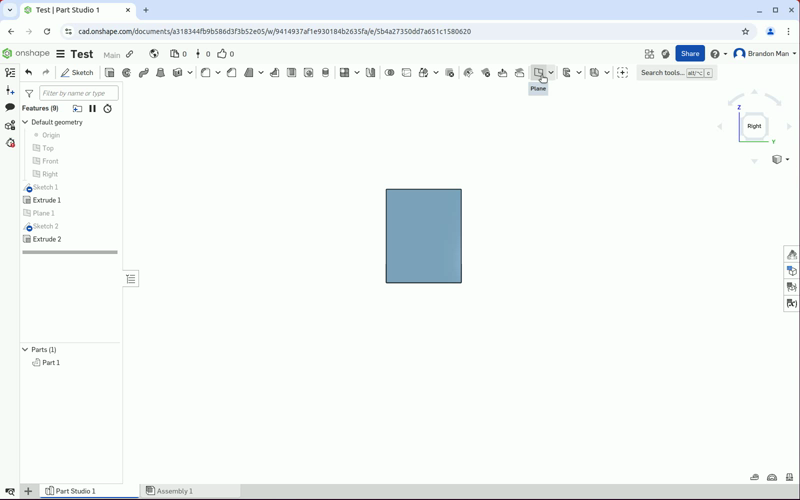
click(541, 75)
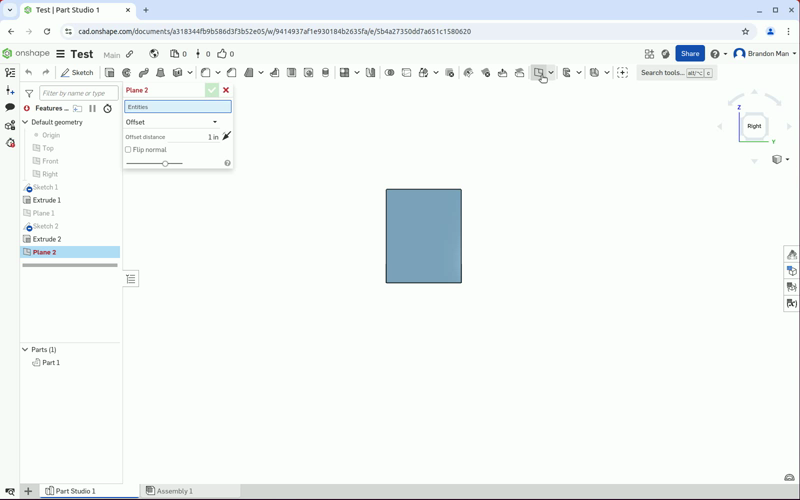
mouse_move(73, 176)
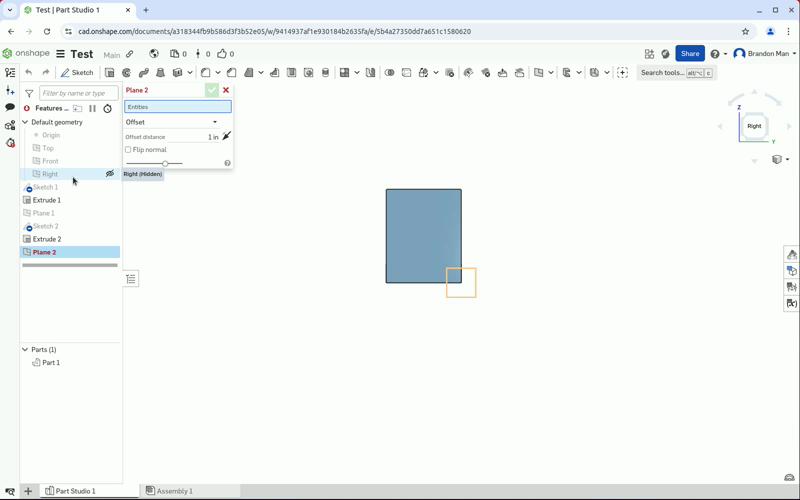
click(73, 176)
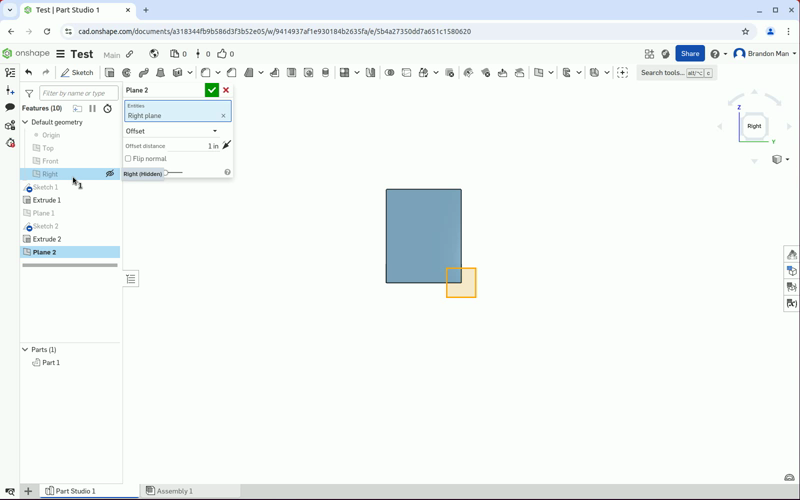
key(tab, 2)
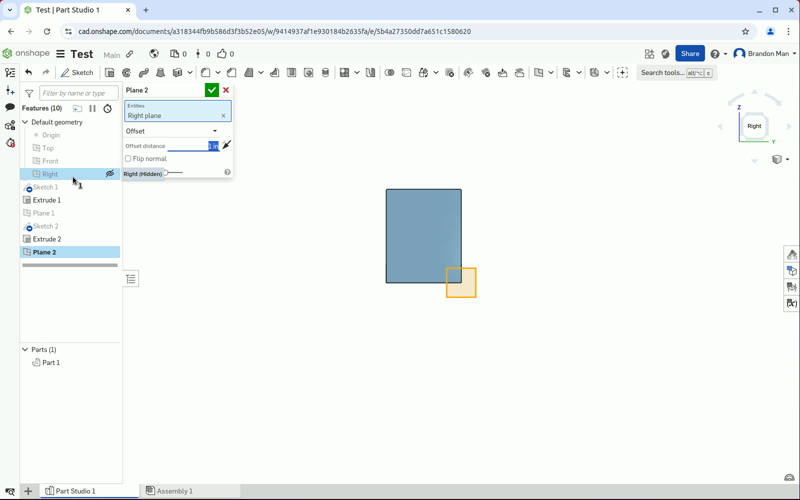
text(23.108)
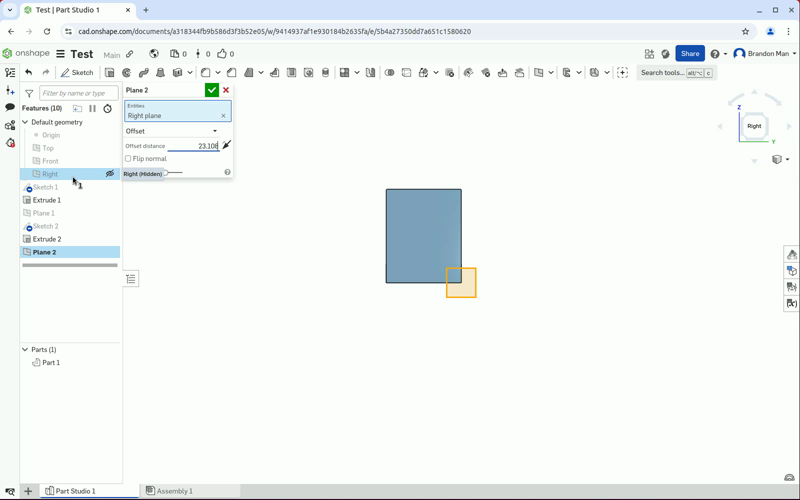
key(enter, 2)
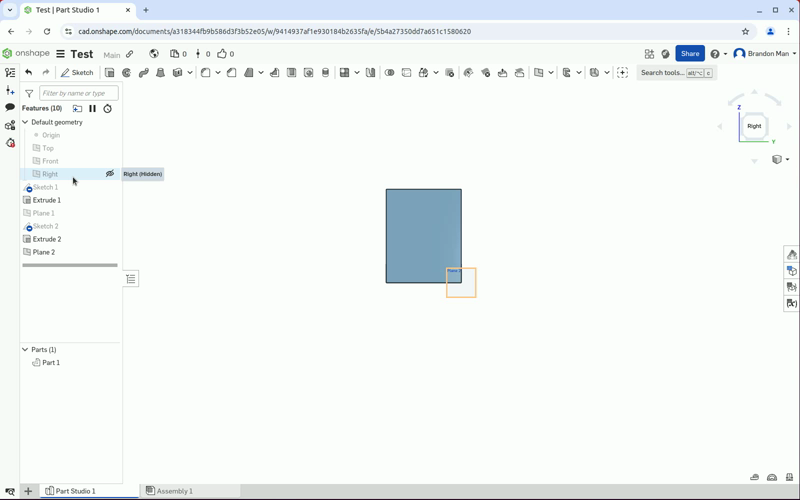
key(shift+s)
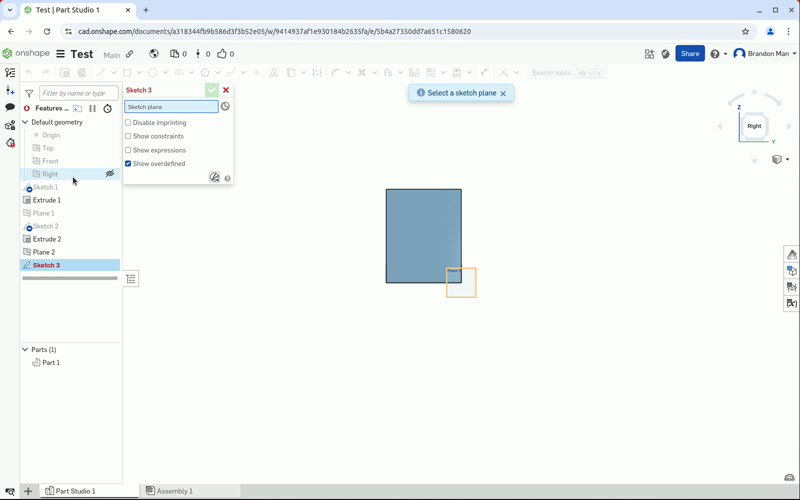
mouse_move(73, 254)
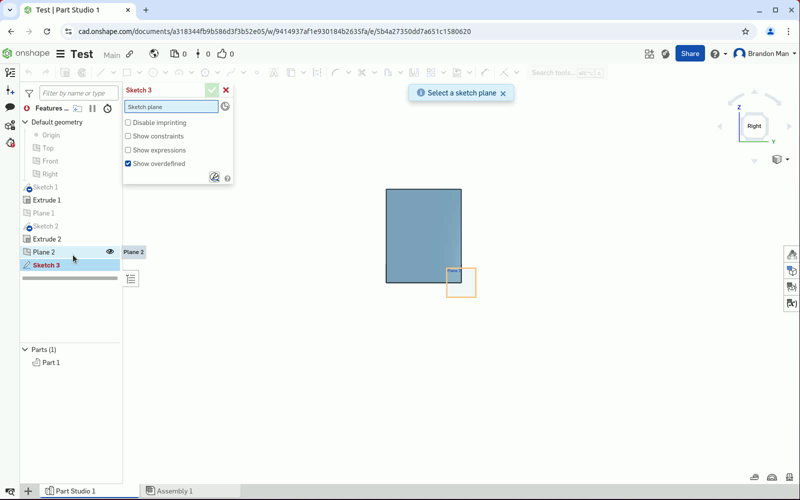
click(73, 254)
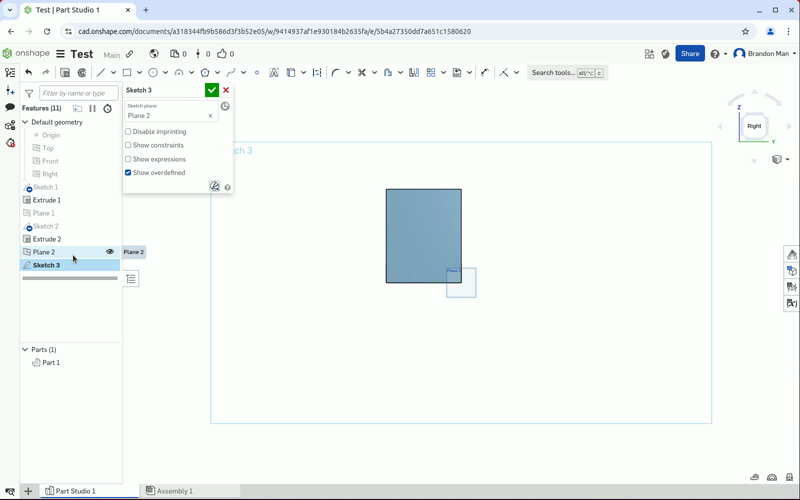
mouse_move(73, 352)
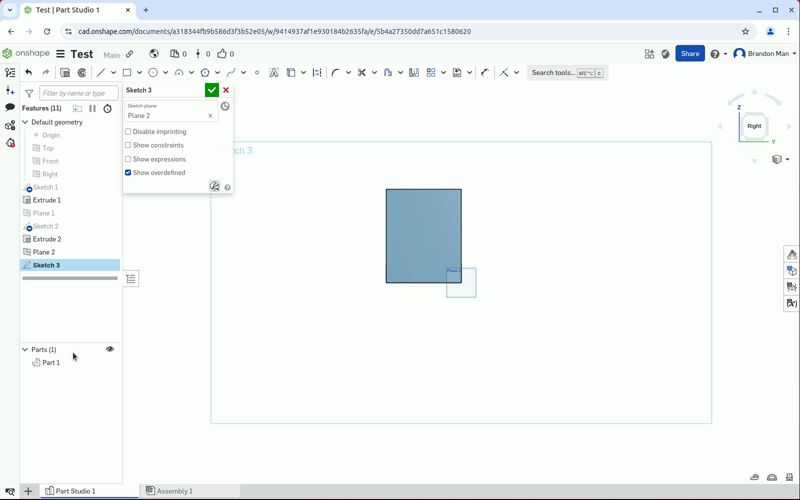
key(y)
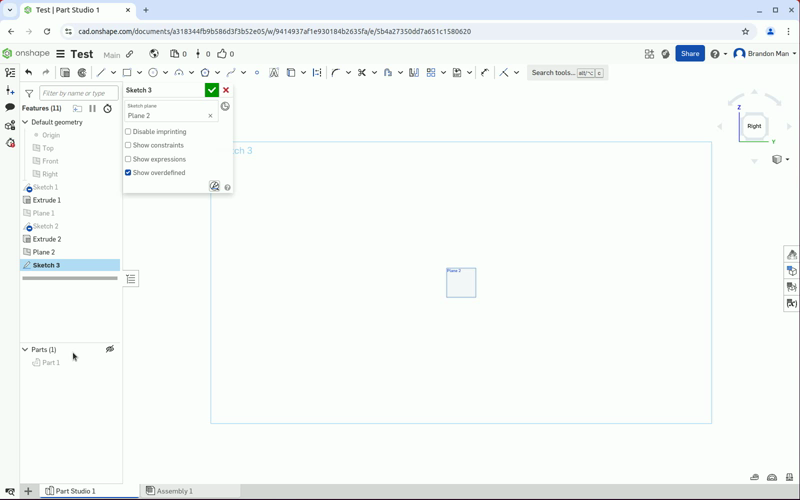
key(l)
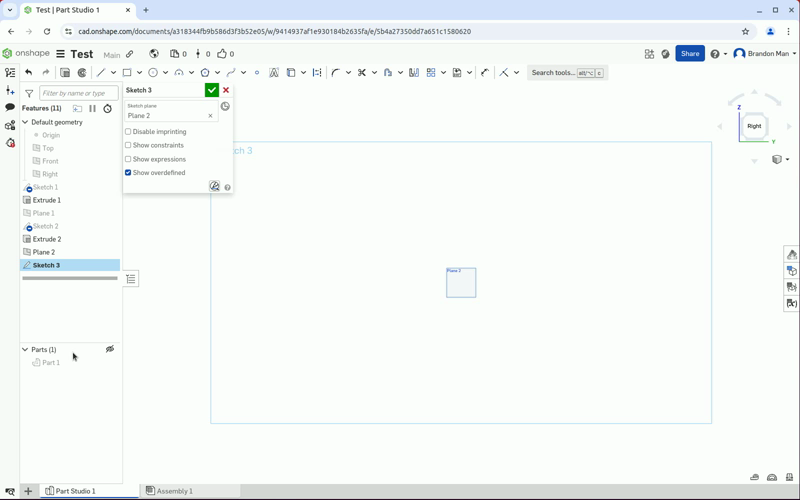
key_down(shift)
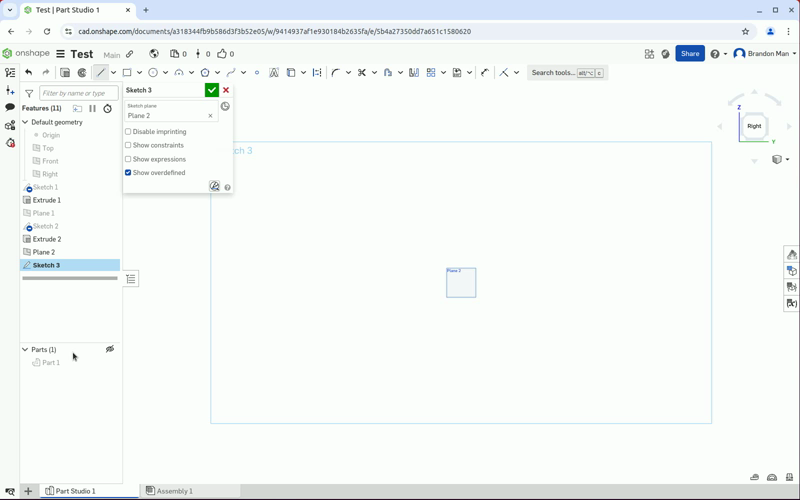
mouse_move(404, 207)
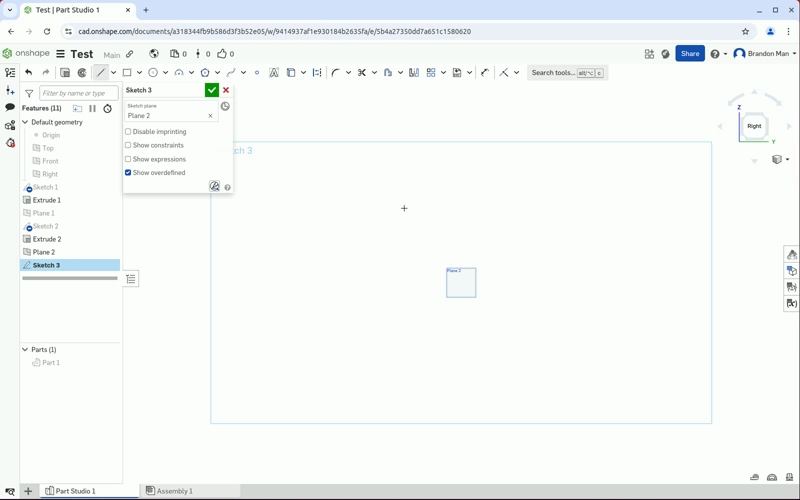
click(404, 207)
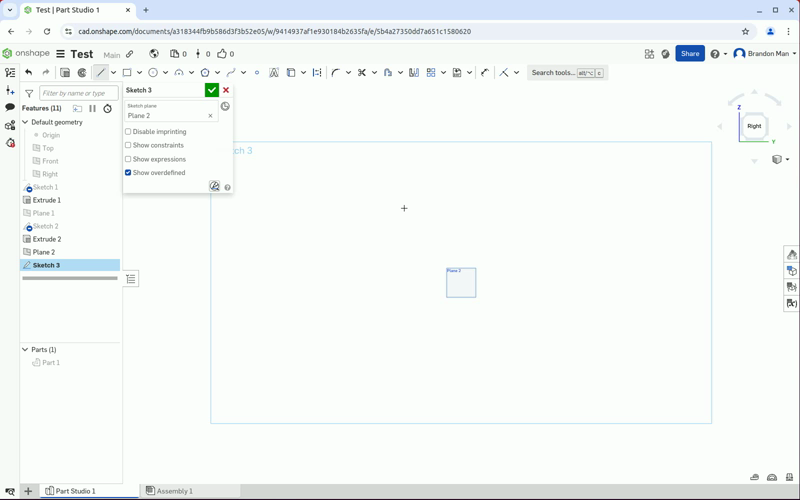
key_up(shift)
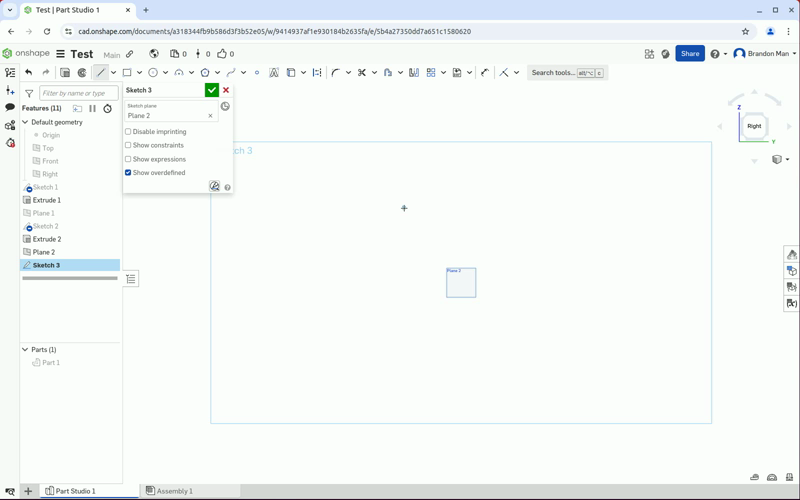
key_down(shift)
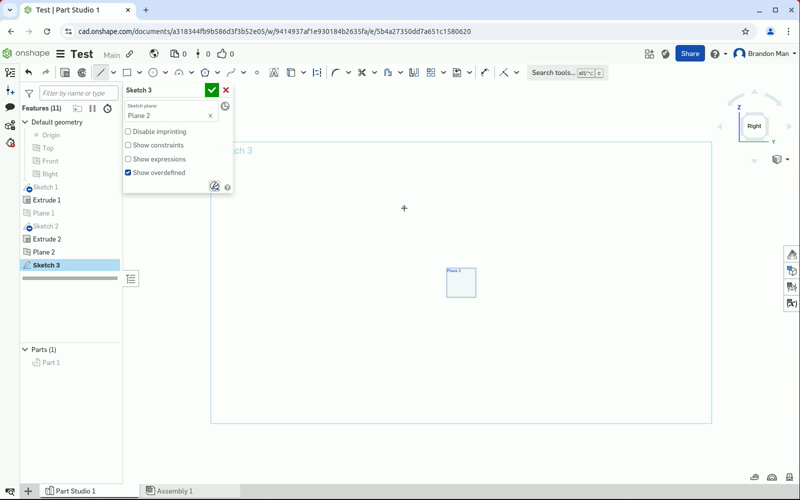
mouse_move(434, 207)
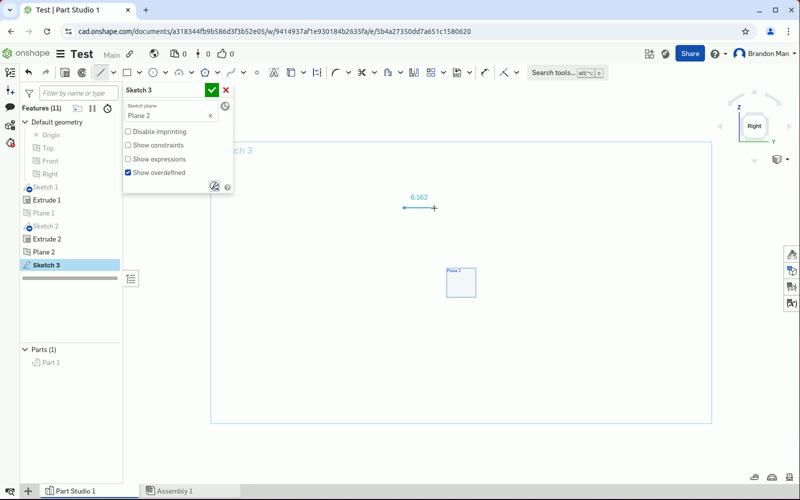
mouse_move(442, 207)
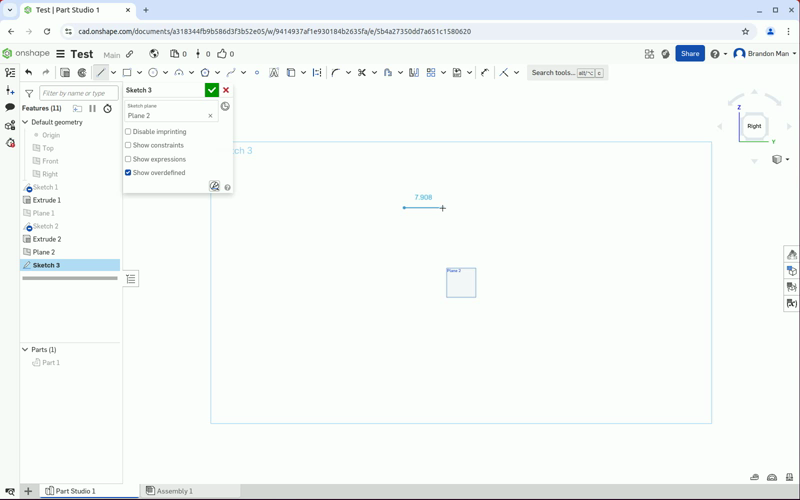
click(442, 207)
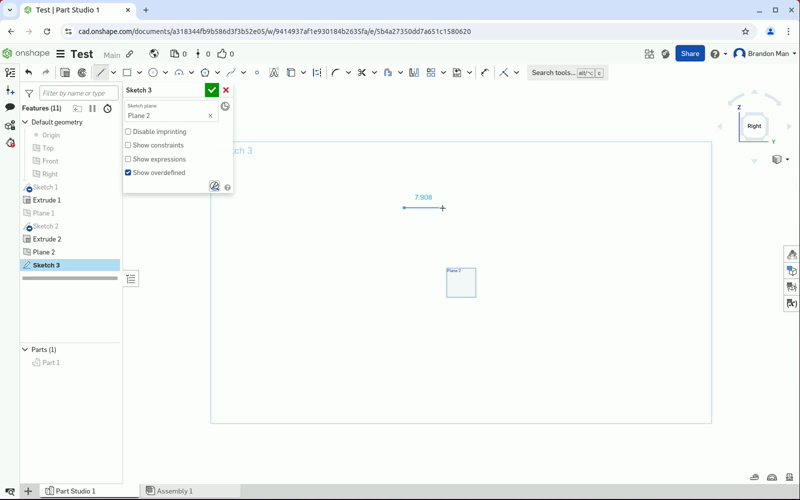
key_up(shift)
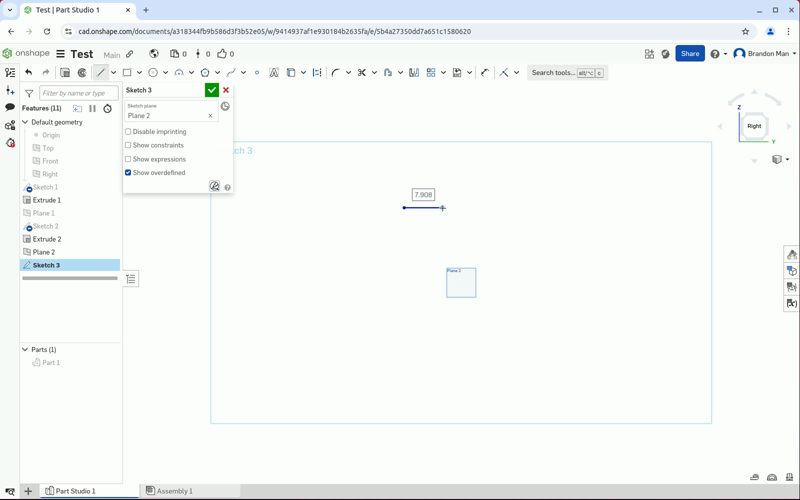
key_down(shift)
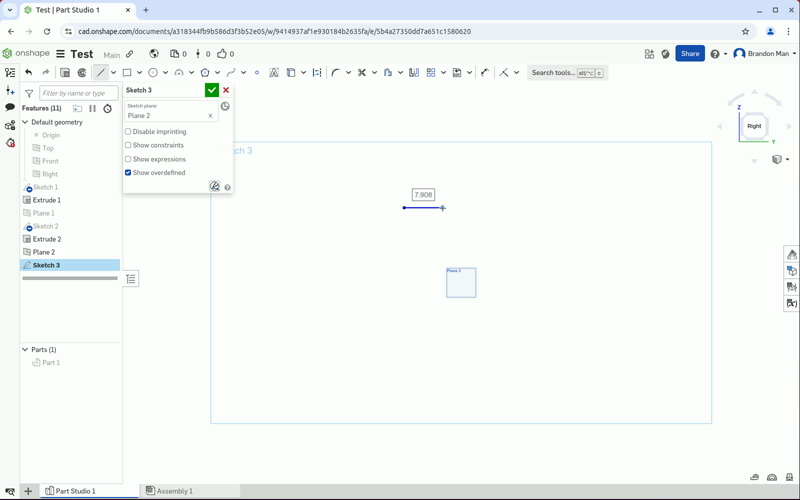
mouse_move(472, 207)
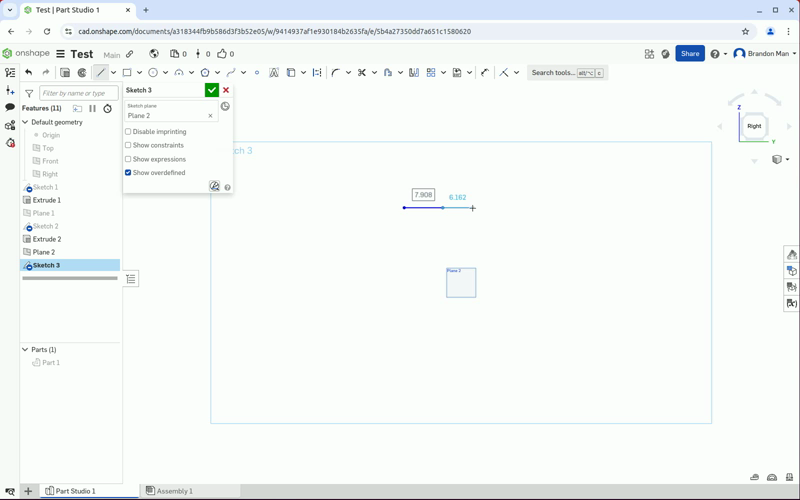
mouse_move(442, 188)
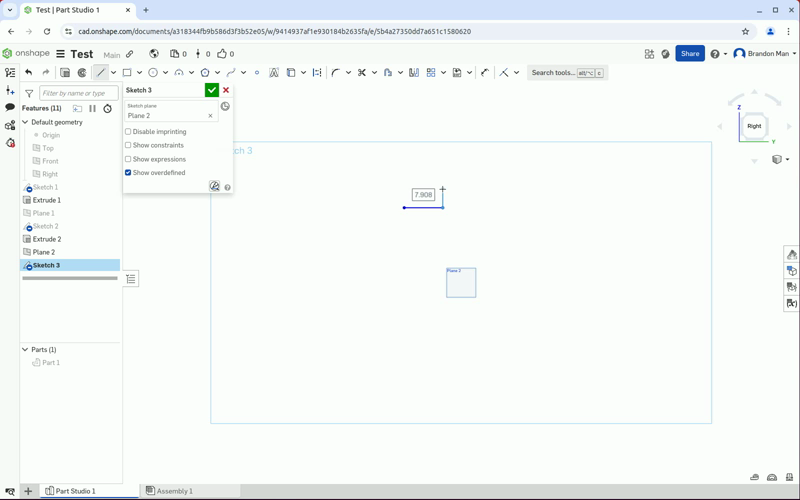
click(442, 188)
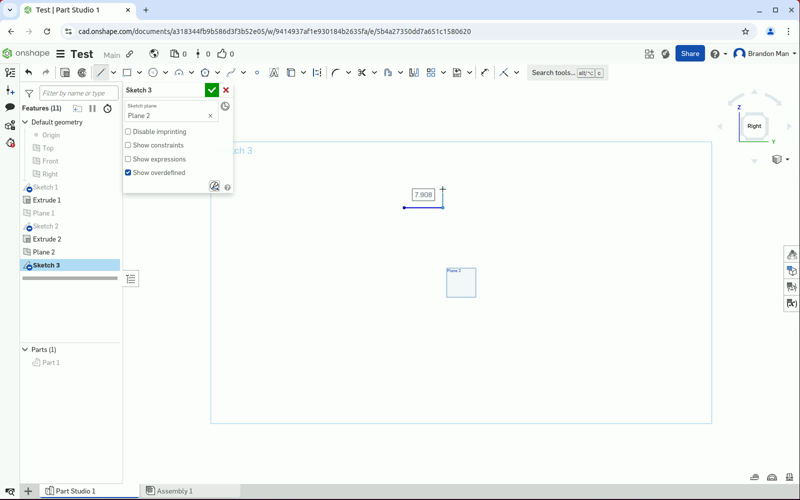
key_up(shift)
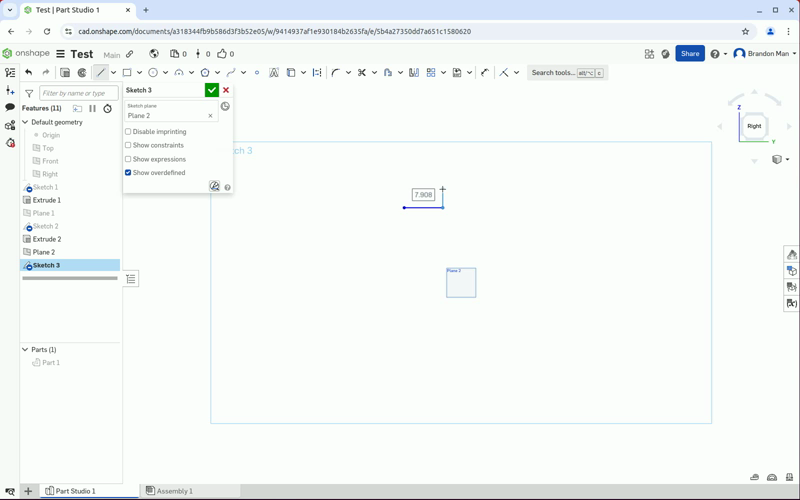
key_down(shift)
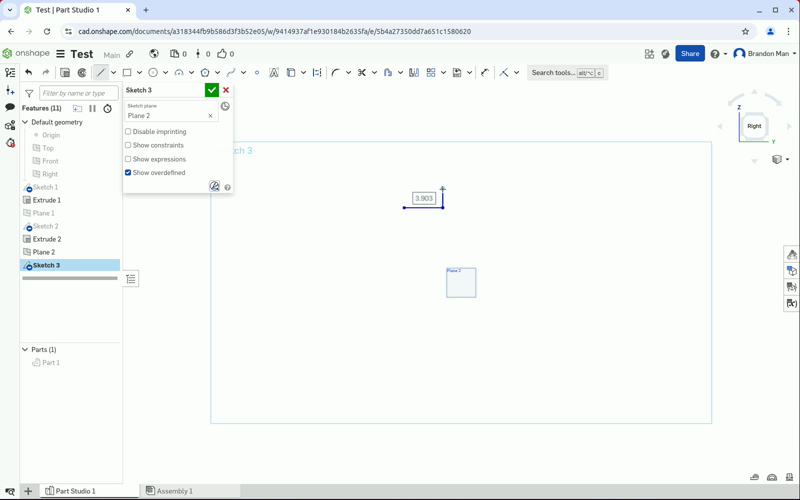
mouse_move(472, 188)
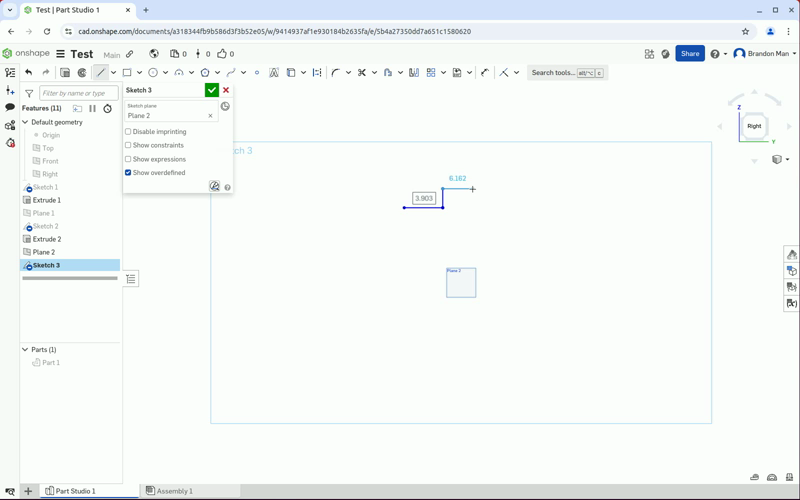
mouse_move(404, 188)
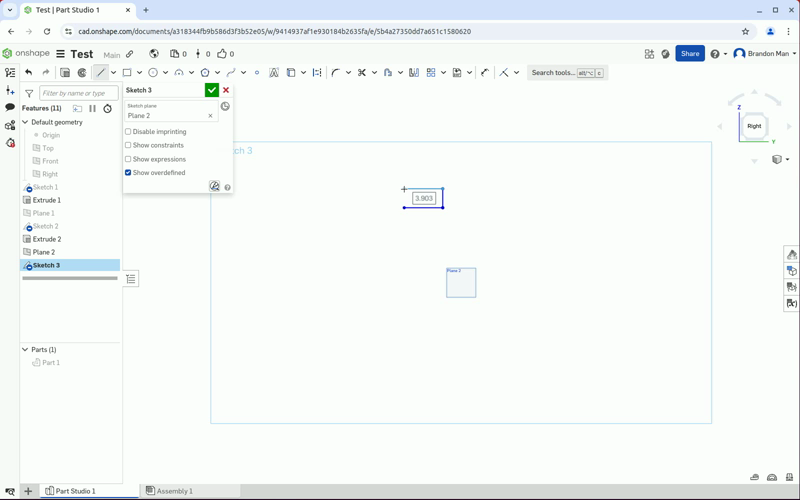
click(404, 188)
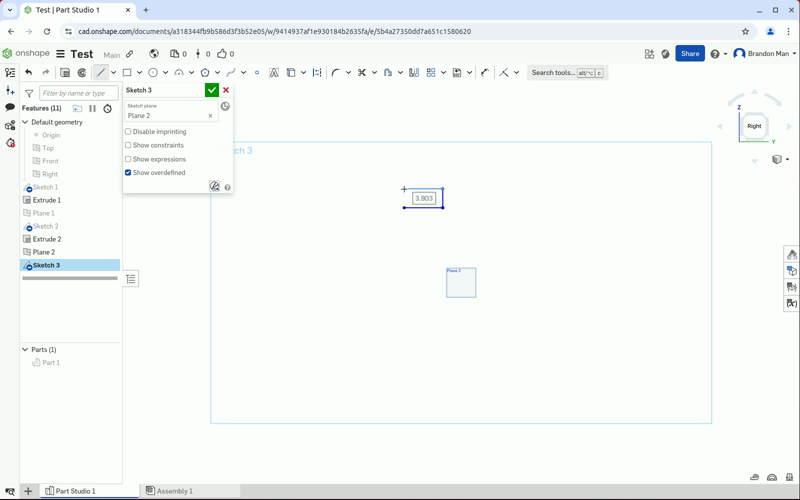
key_up(shift)
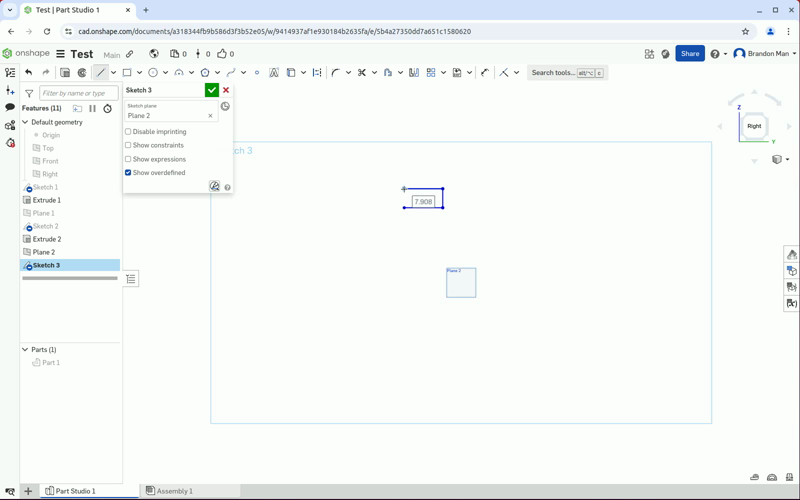
mouse_move(434, 188)
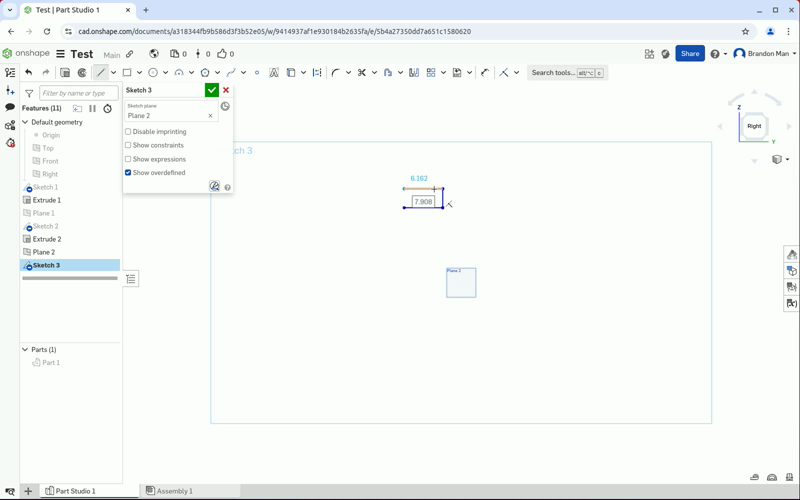
key_down(shift)
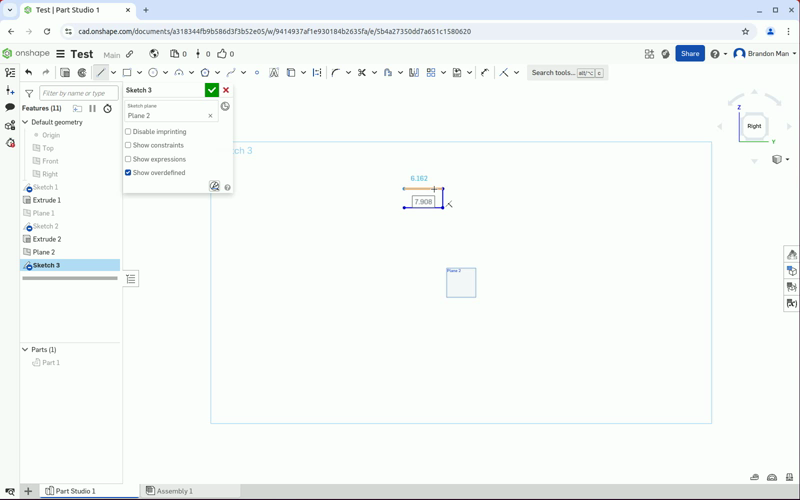
mouse_move(404, 207)
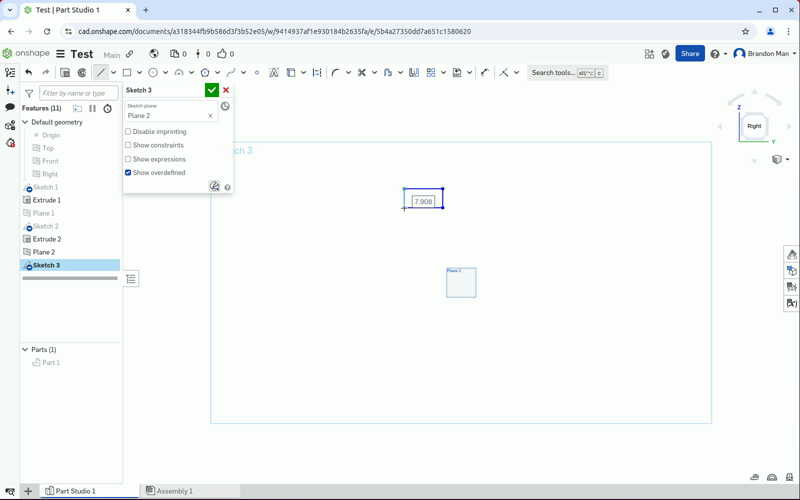
key_up(shift)
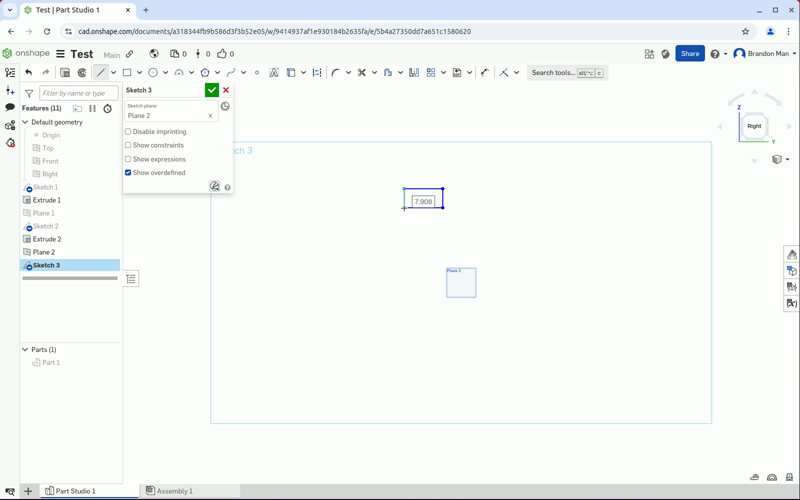
click(404, 207)
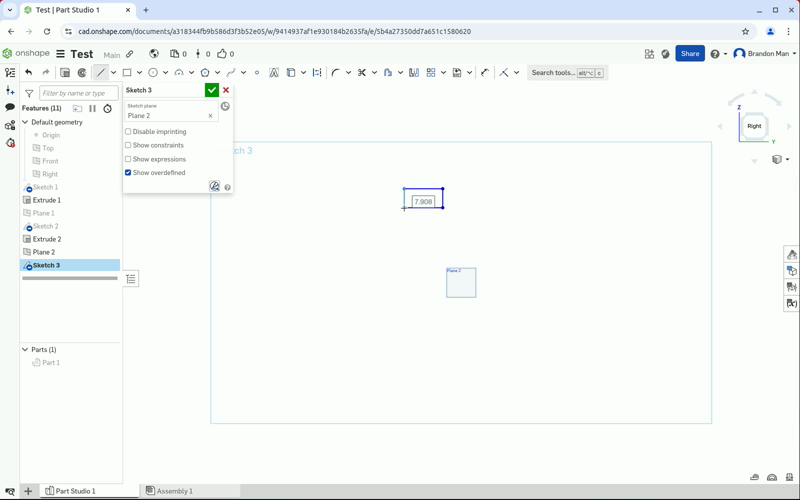
key(esc)
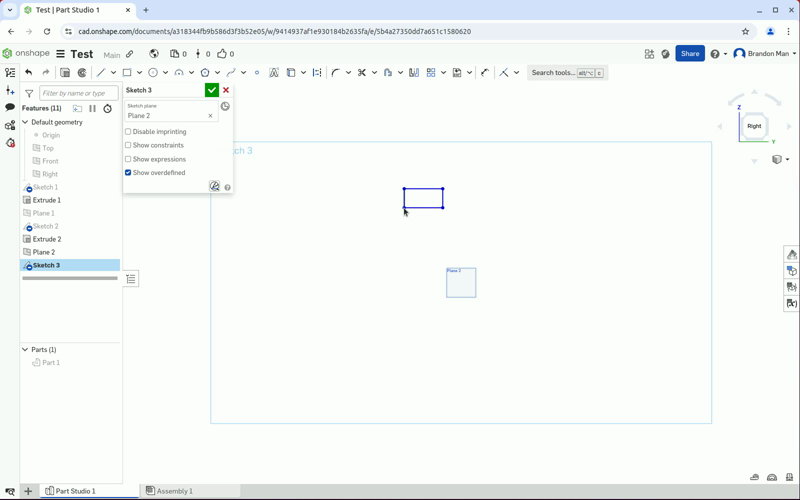
mouse_move(434, 199)
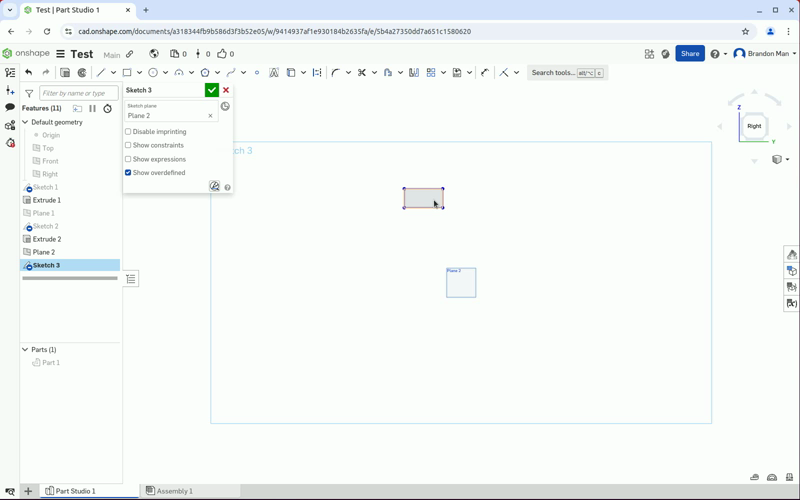
scroll(6)
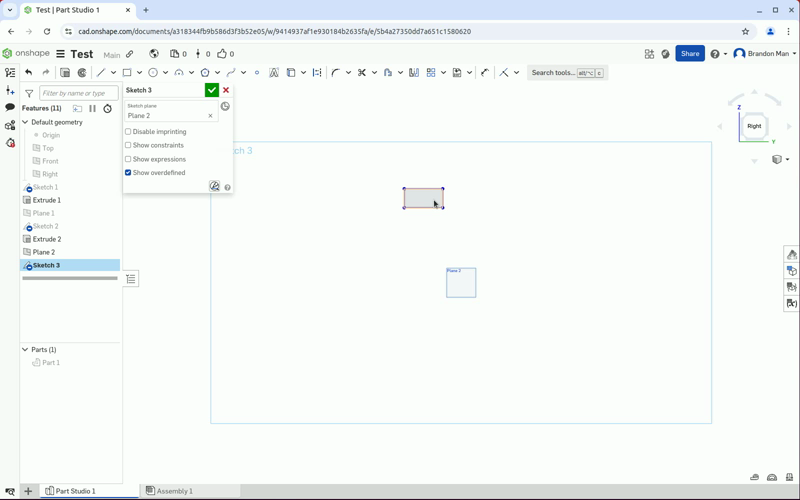
scroll(6)
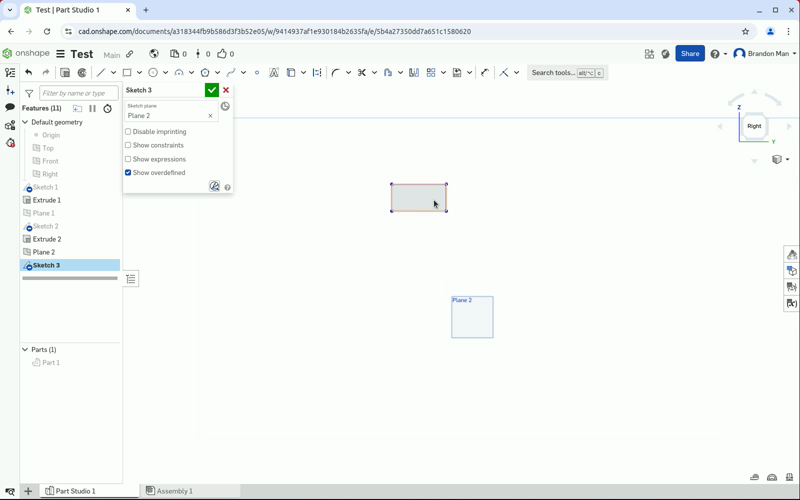
scroll(6)
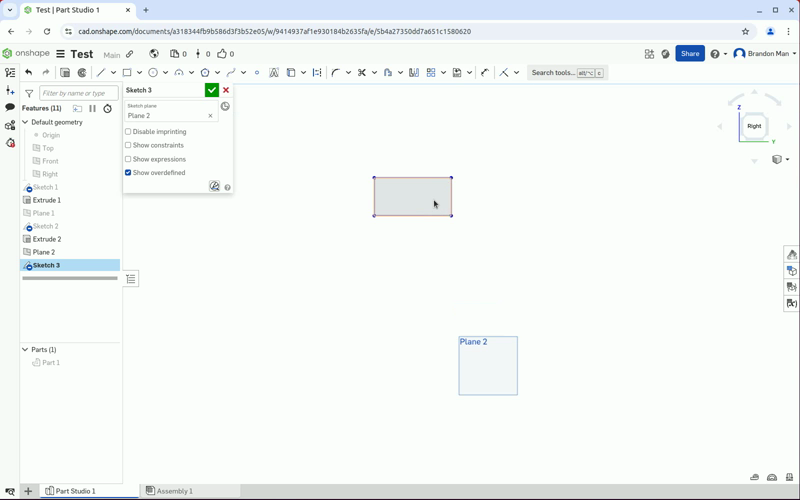
scroll(6)
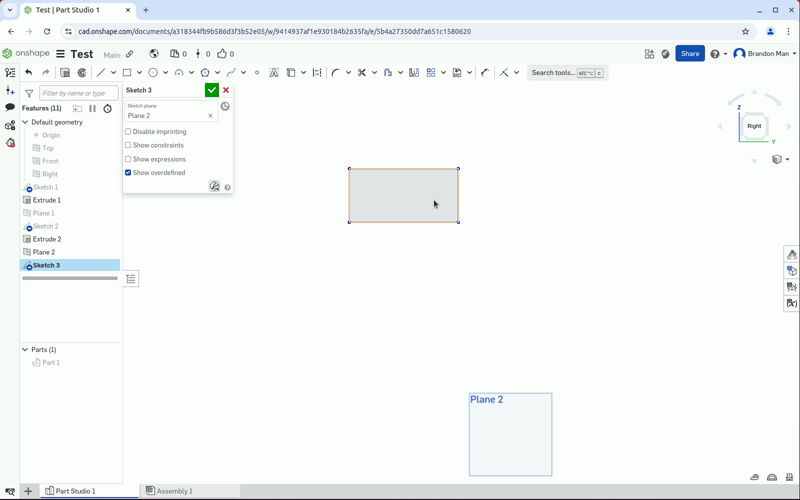
scroll(6)
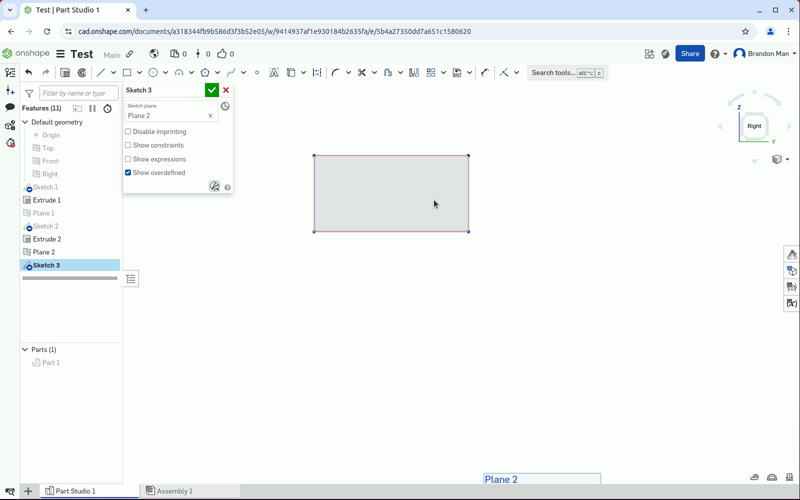
scroll(6)
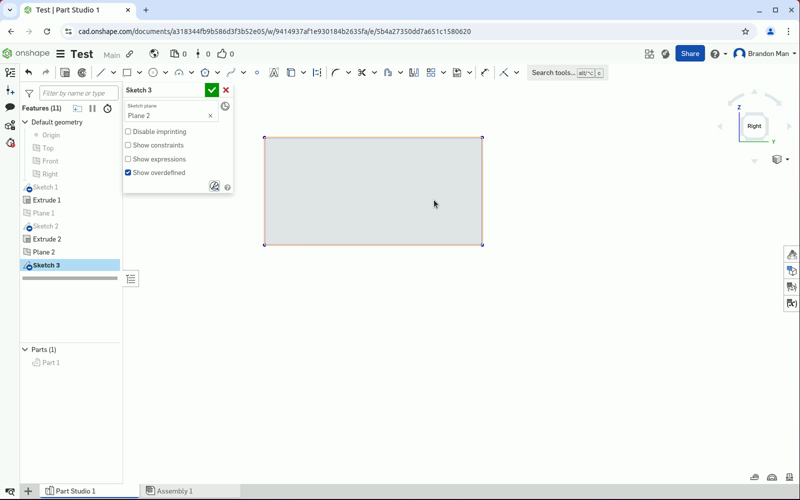
scroll(6)
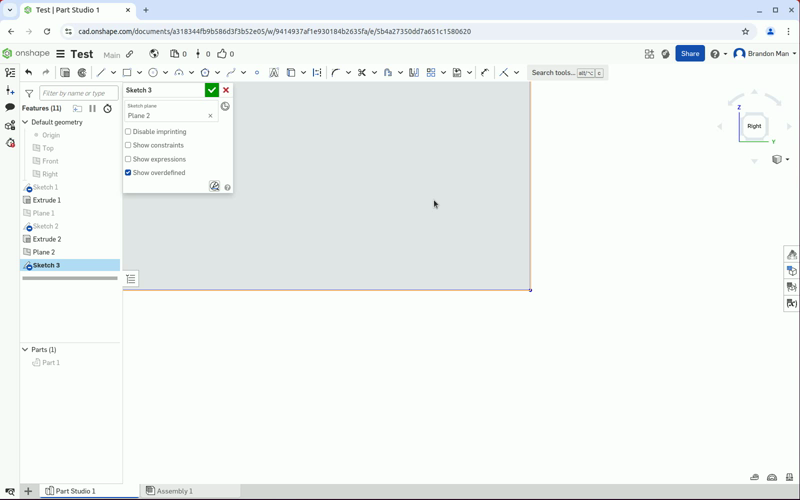
click(434, 199)
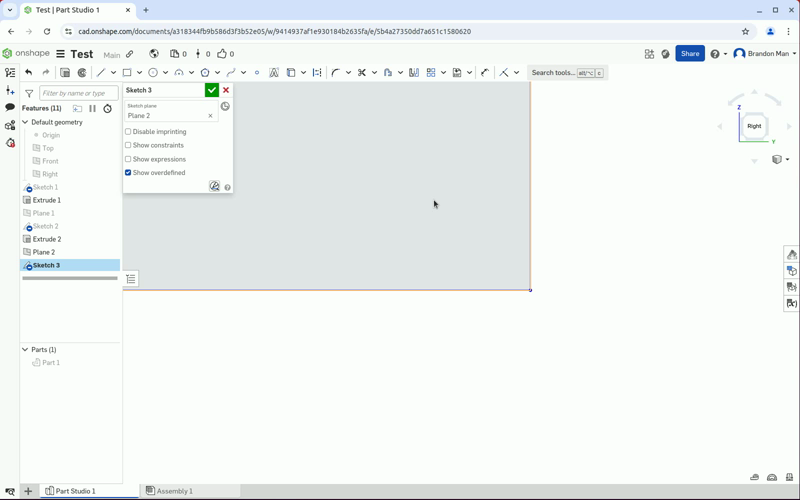
scroll(-6)
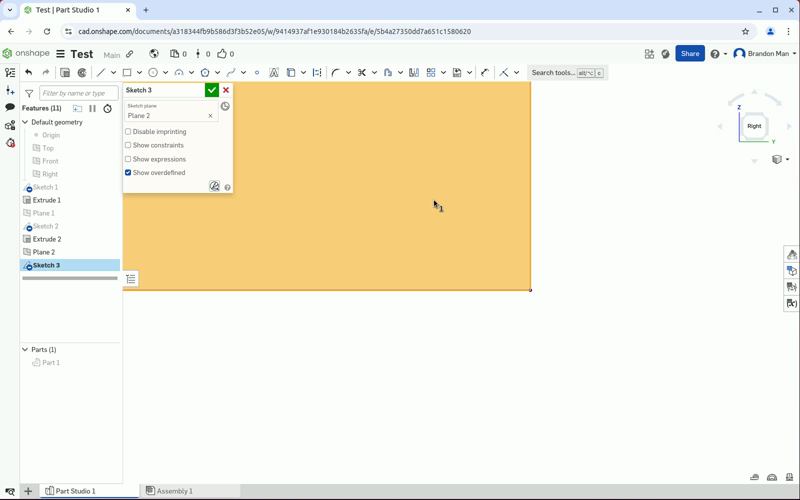
scroll(-6)
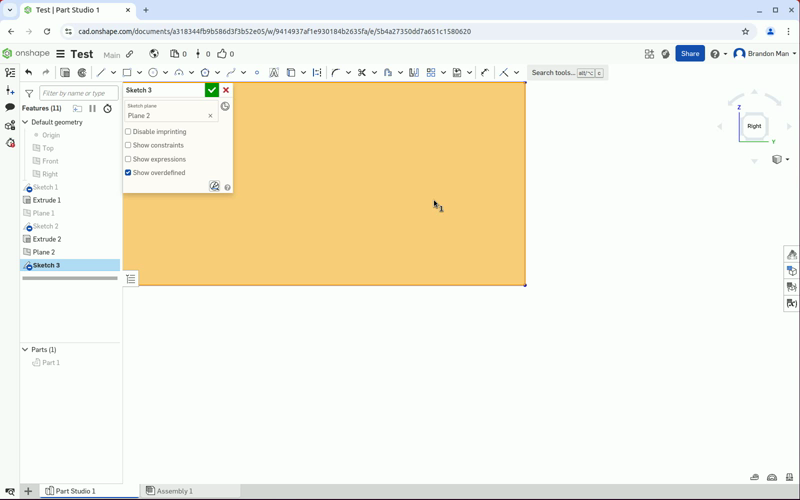
scroll(-6)
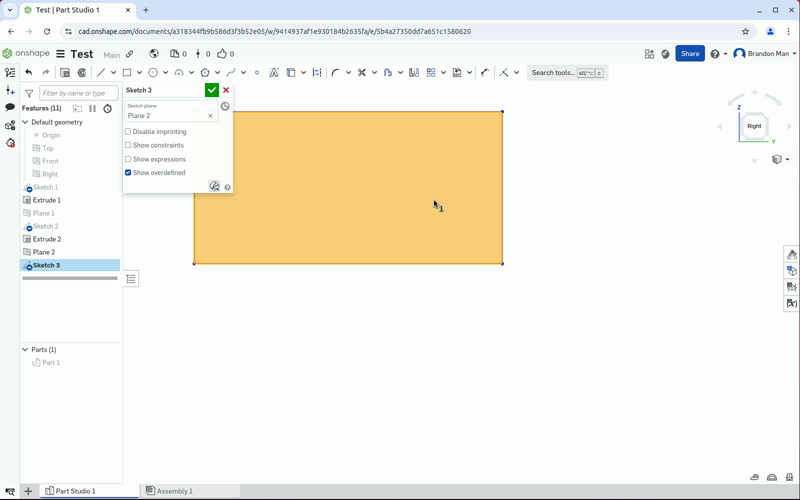
scroll(-6)
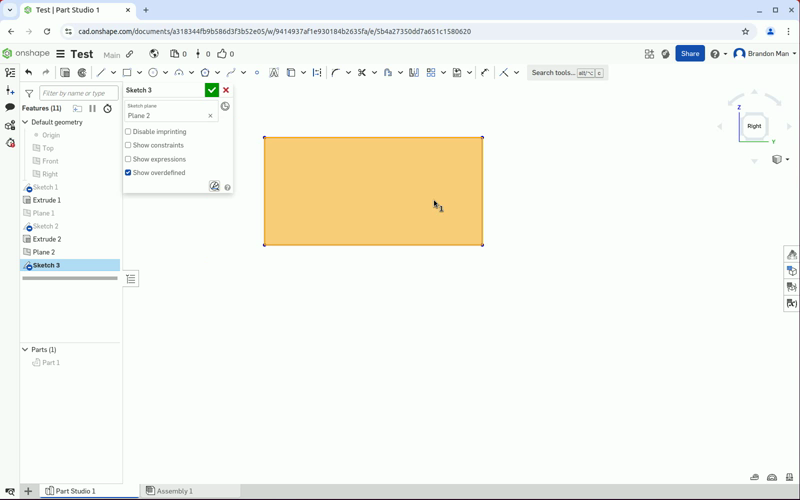
scroll(-6)
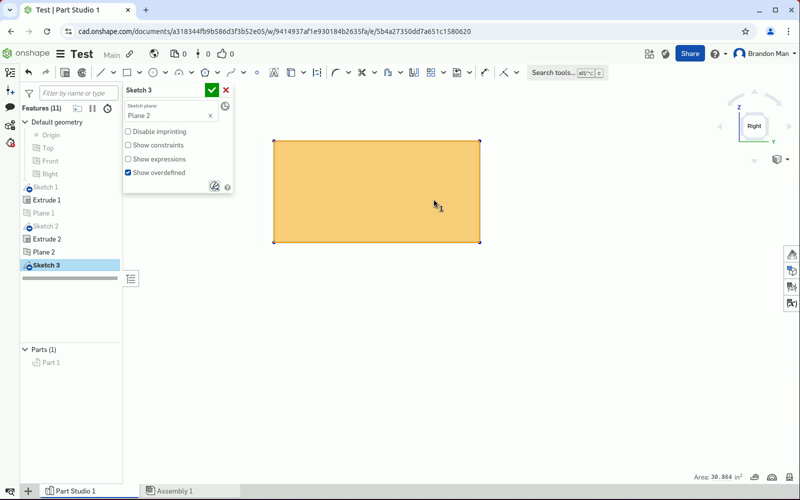
scroll(-6)
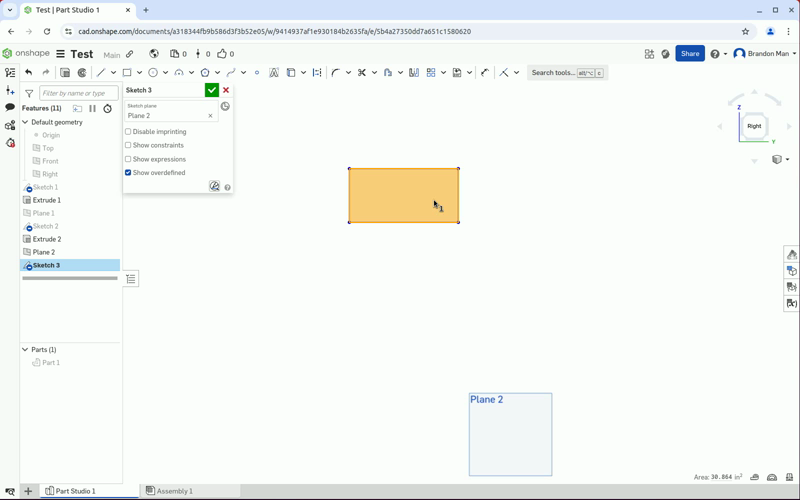
scroll(-6)
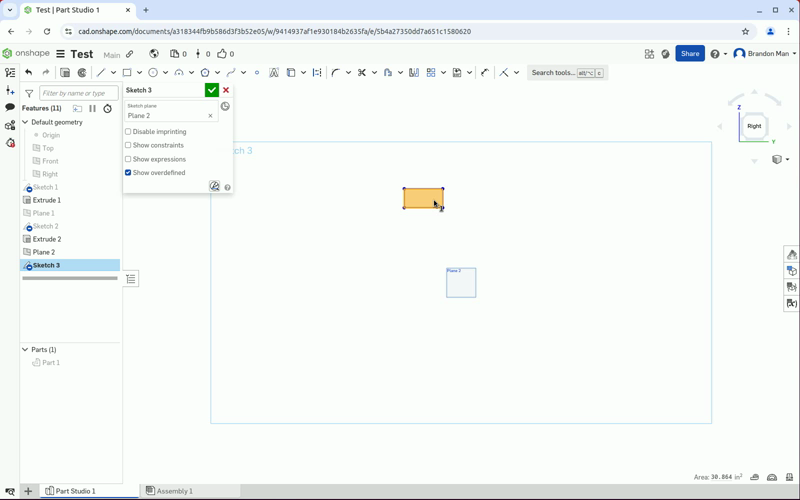
mouse_move(73, 352)
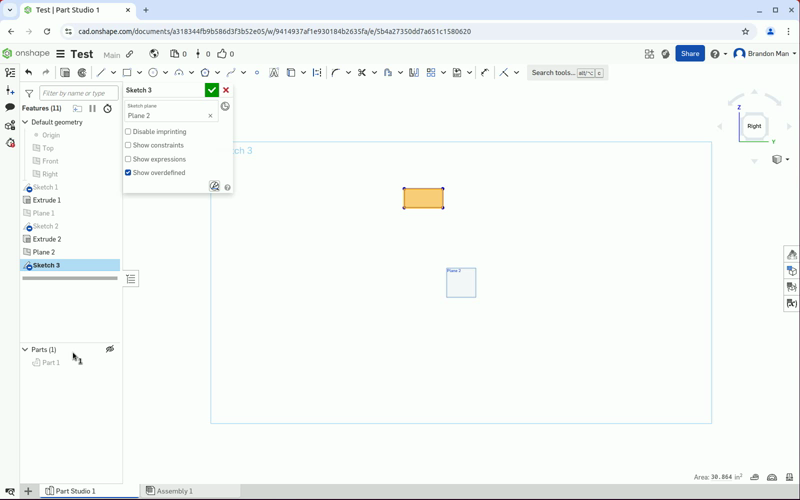
key(shift+y)
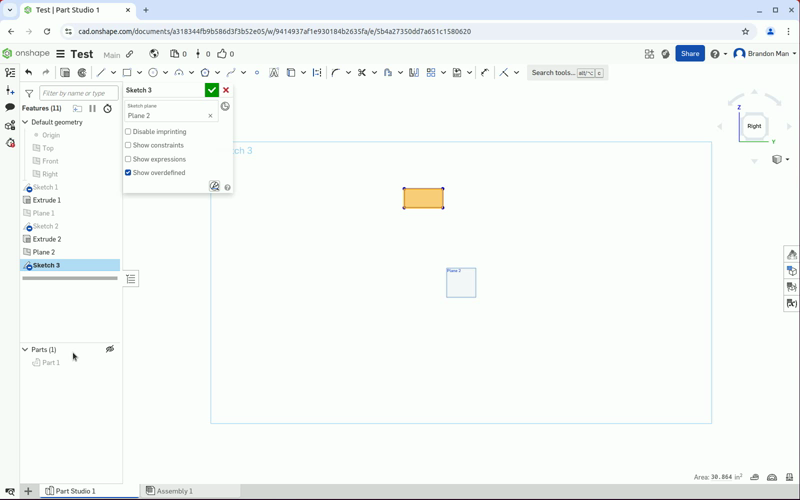
key(shift+e)
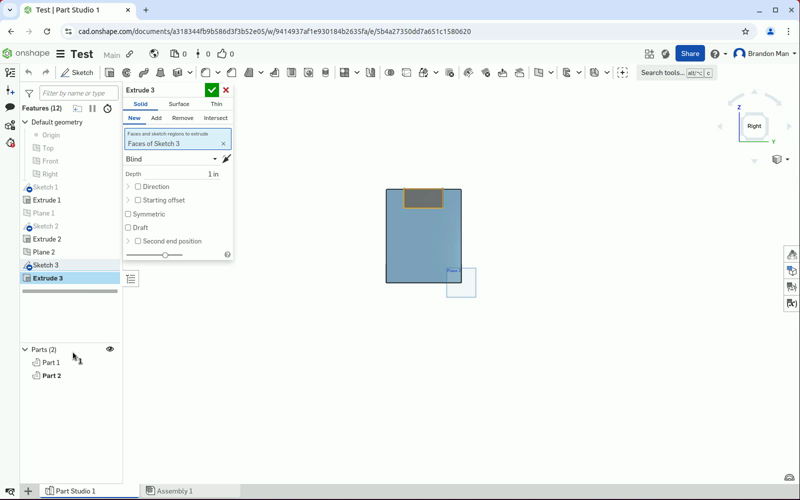
mouse_move(143, 106)
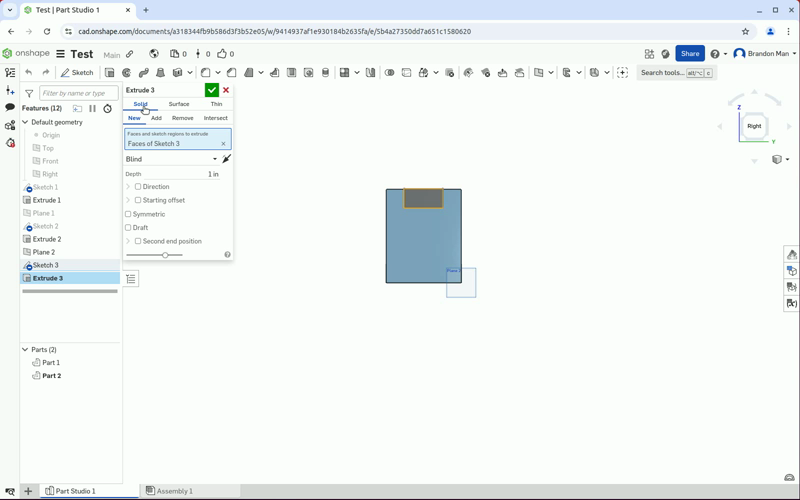
click(143, 106)
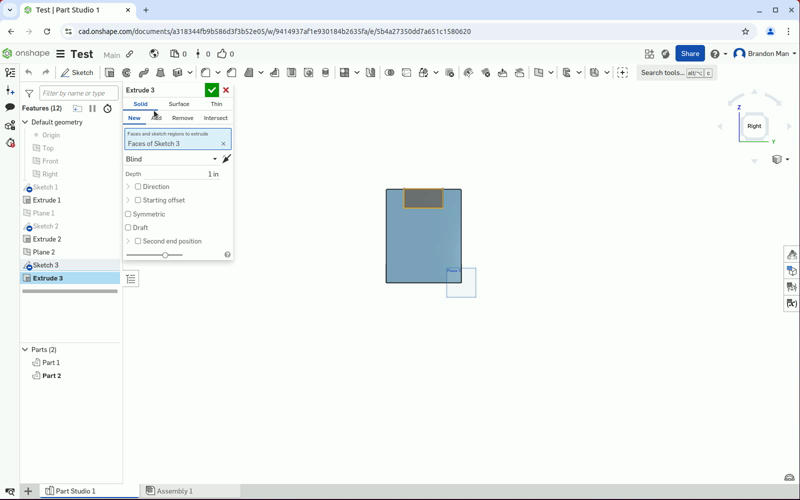
mouse_move(186, 120)
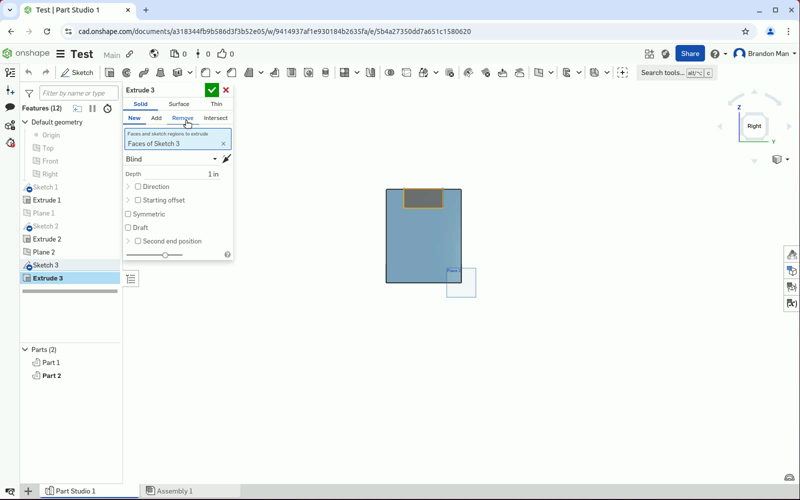
click(186, 120)
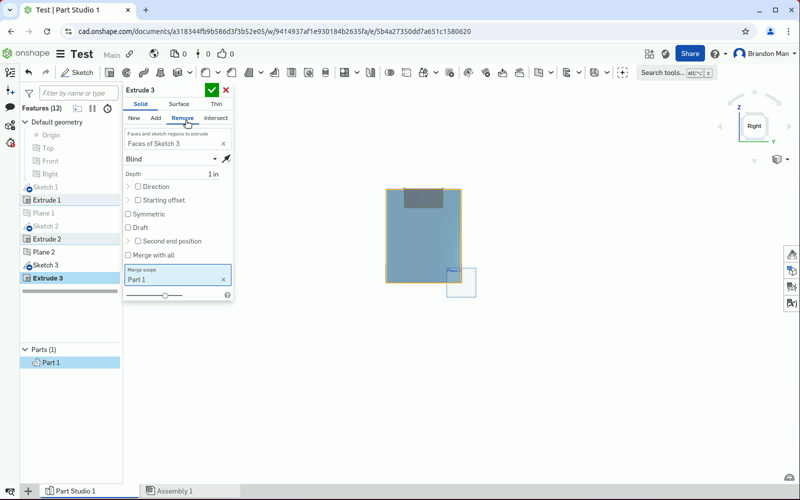
key(tab, 4)
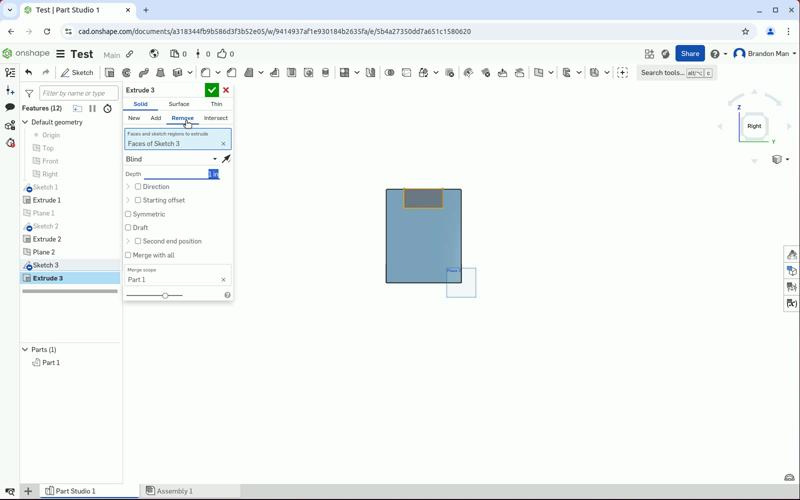
text(23.108)
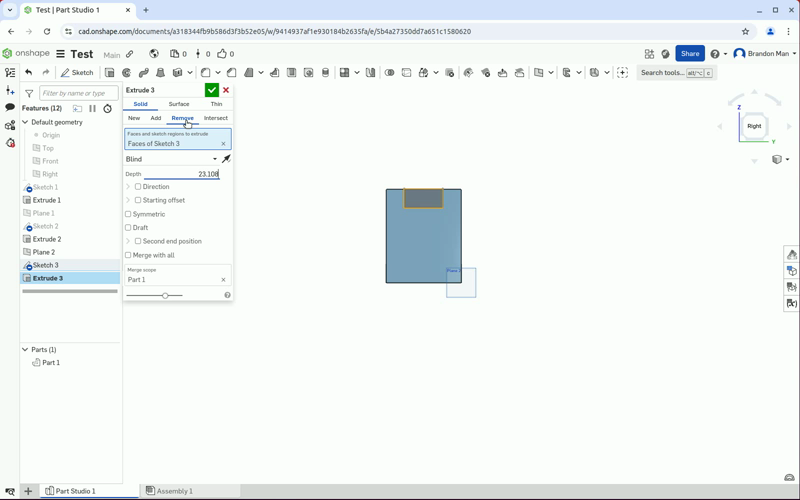
key(tab, 6)
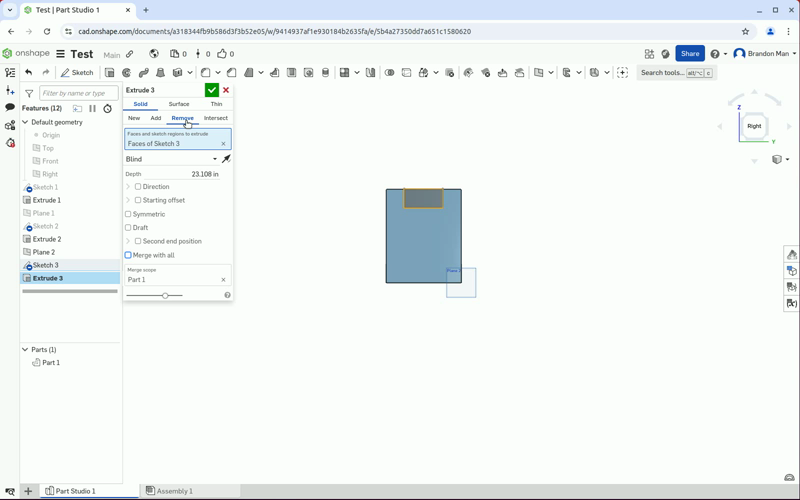
key(space)
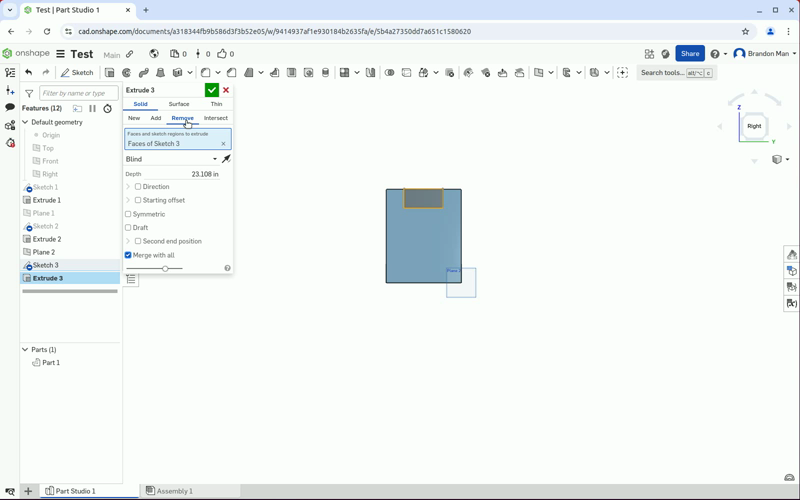
key(enter)
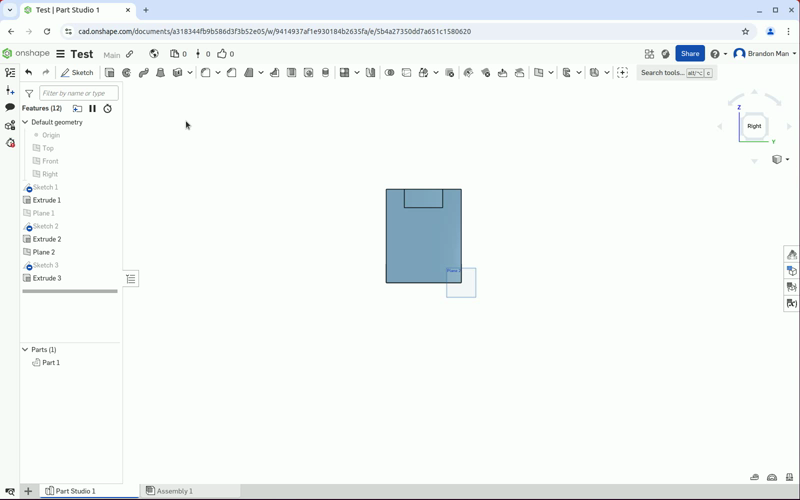
key(shift+h)
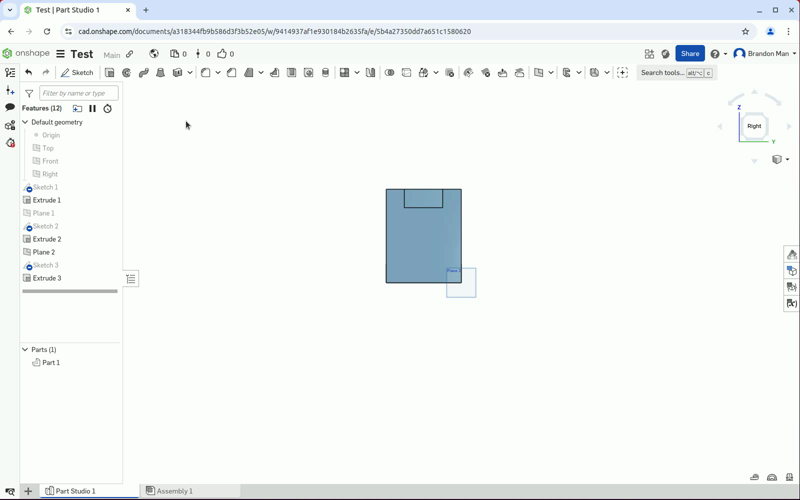
key(shift+h)
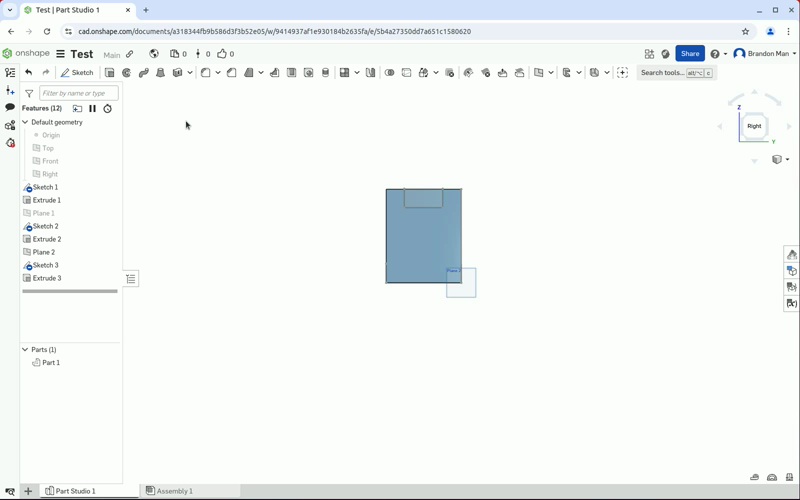
key(shift+7)
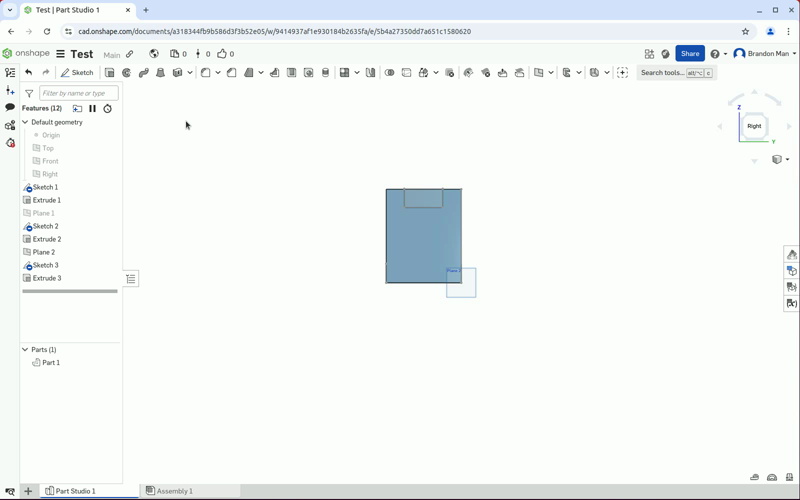
key(right, 2)
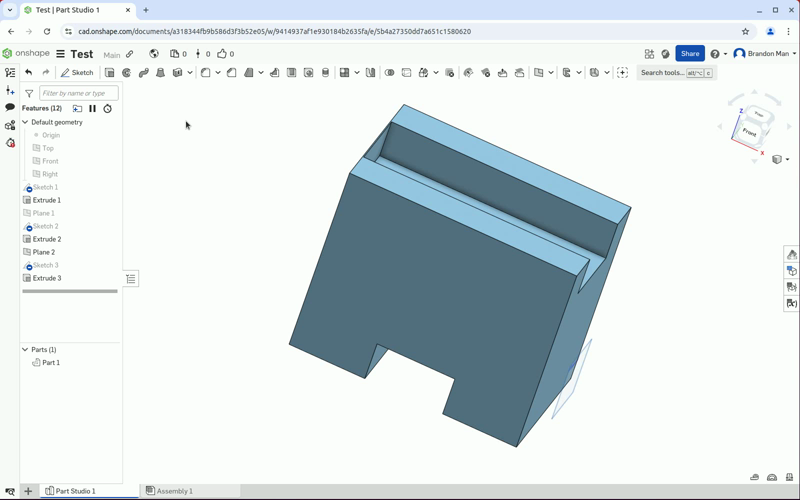
key(down, 2)
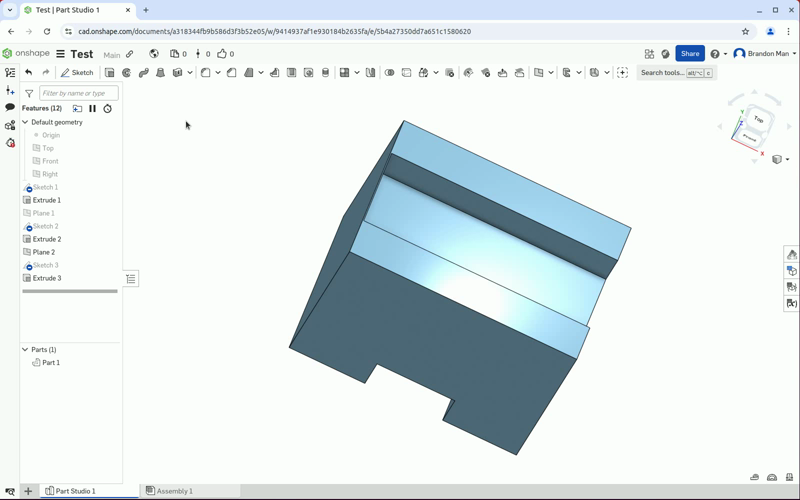
key(up, 2)
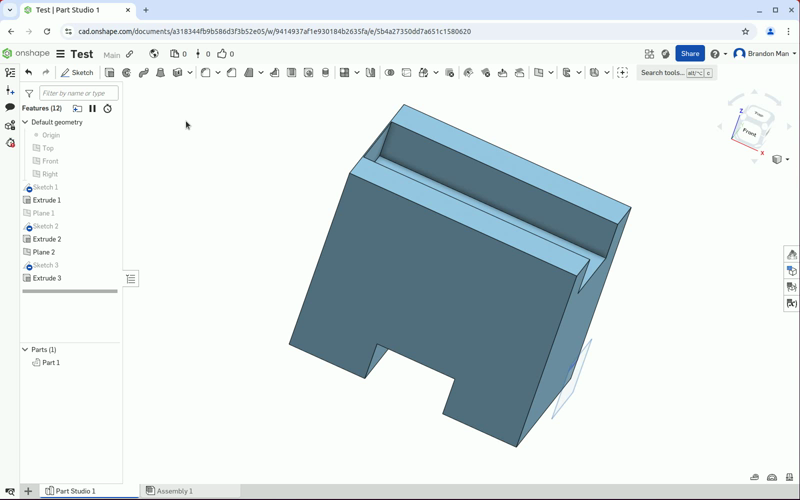
key(left, 2)
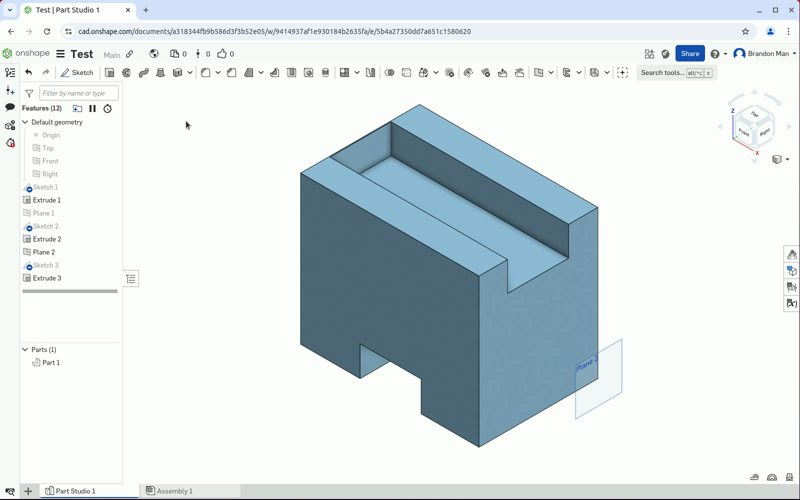
mouse_move(73, 189)
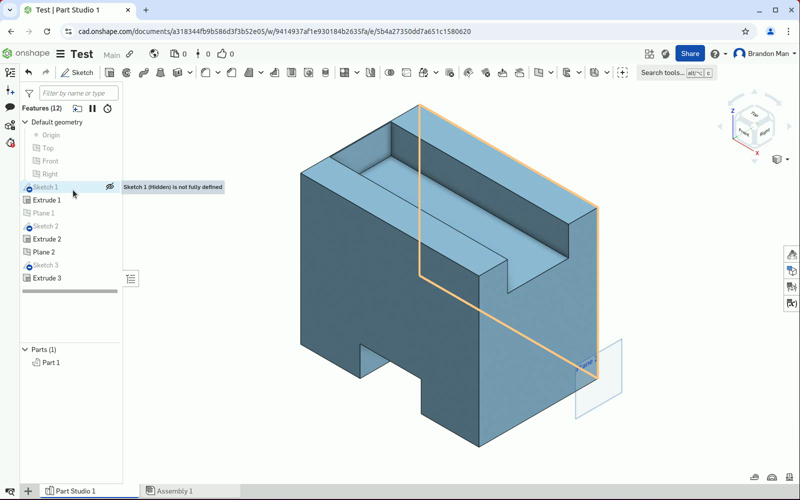
click(73, 189)